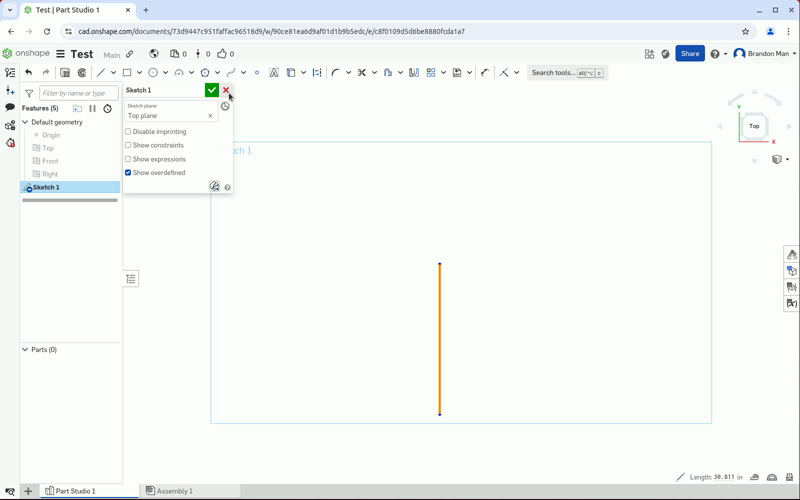
key(shift+h)
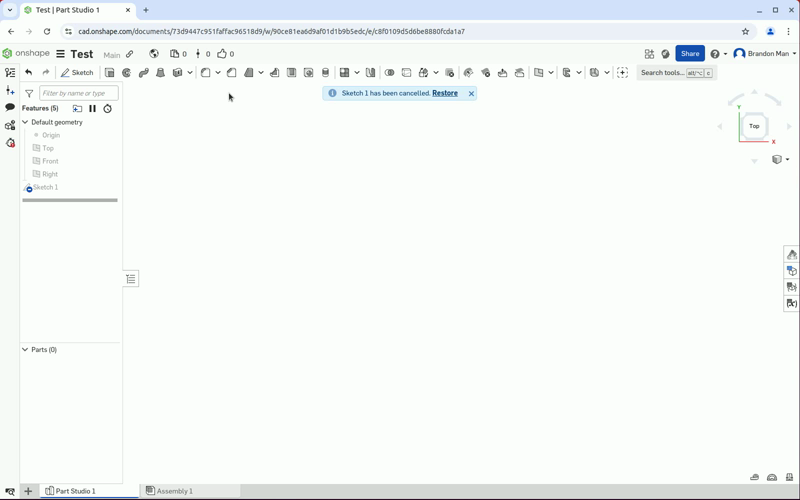
mouse_move(73, 352)
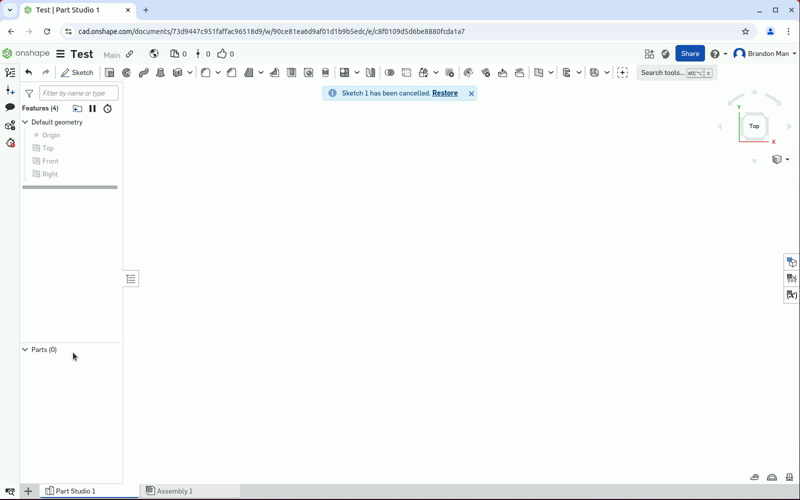
key(y)
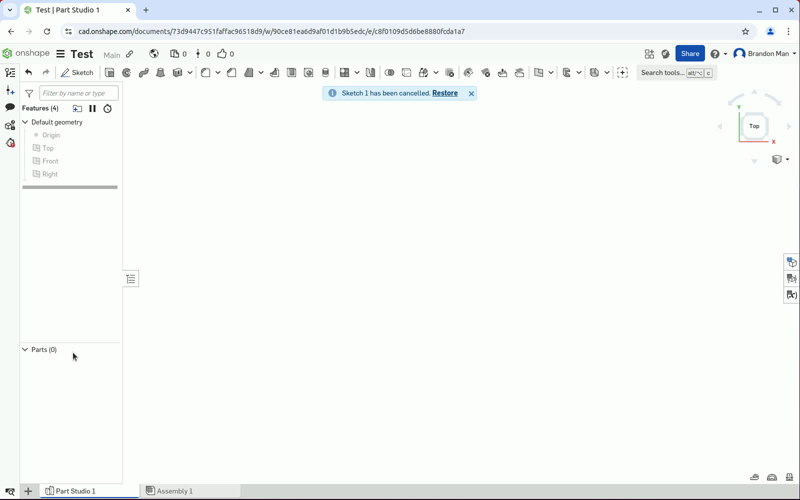
key(shift+p)
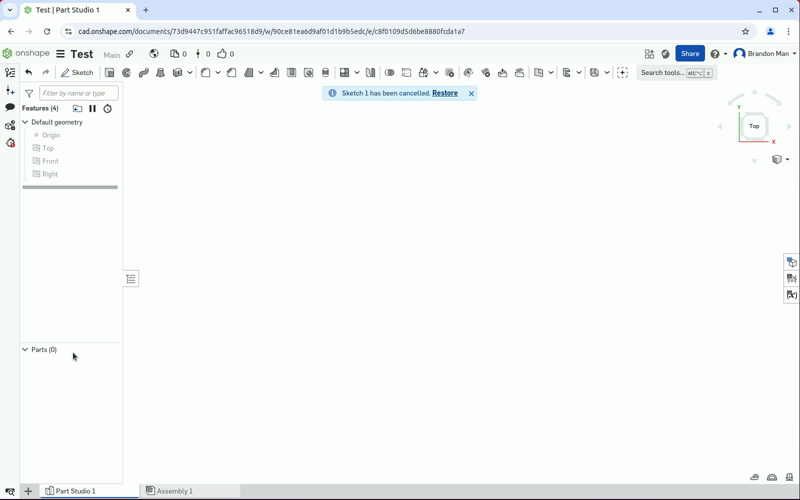
key(space)
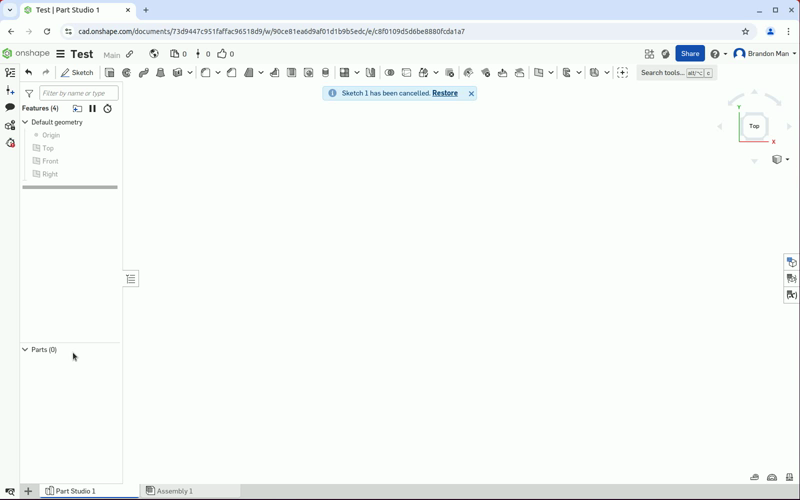
key_down(shift)
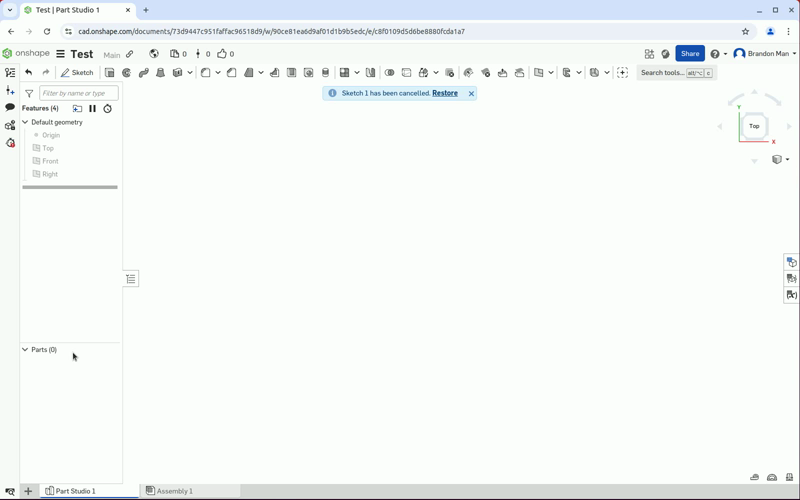
key(up)
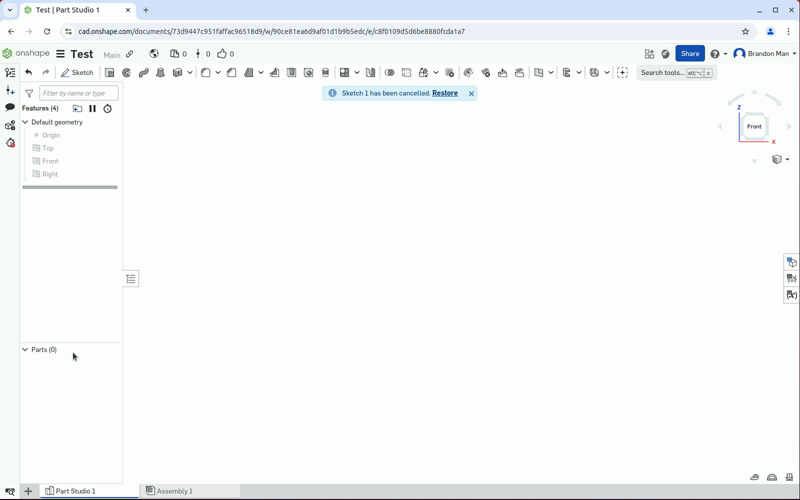
key_up(shift)
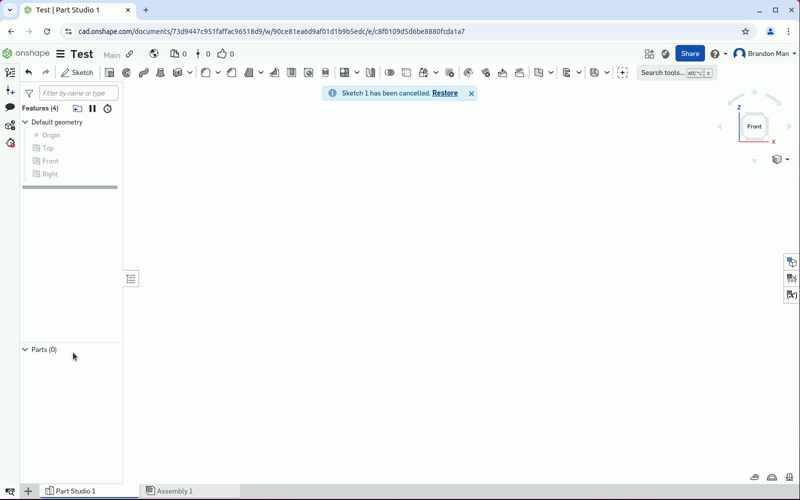
mouse_move(73, 352)
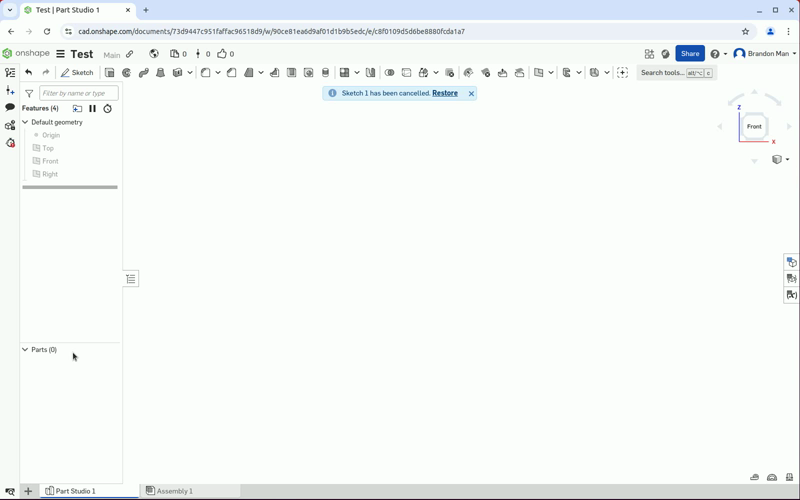
key(shift+y)
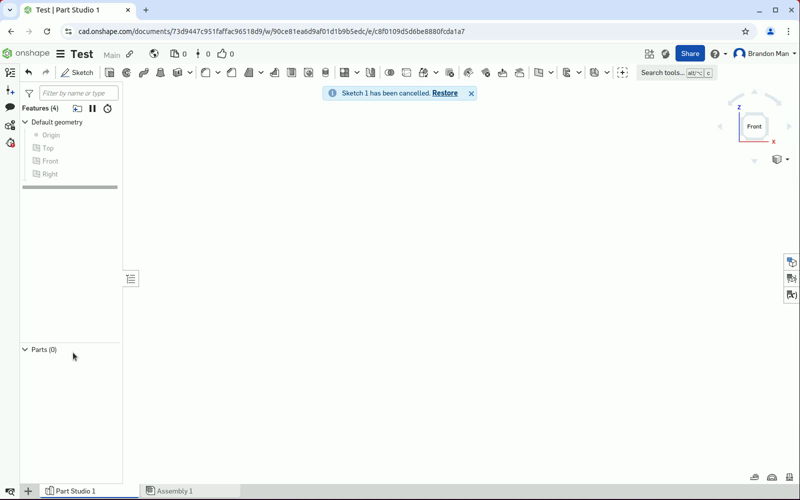
key(shift+s)
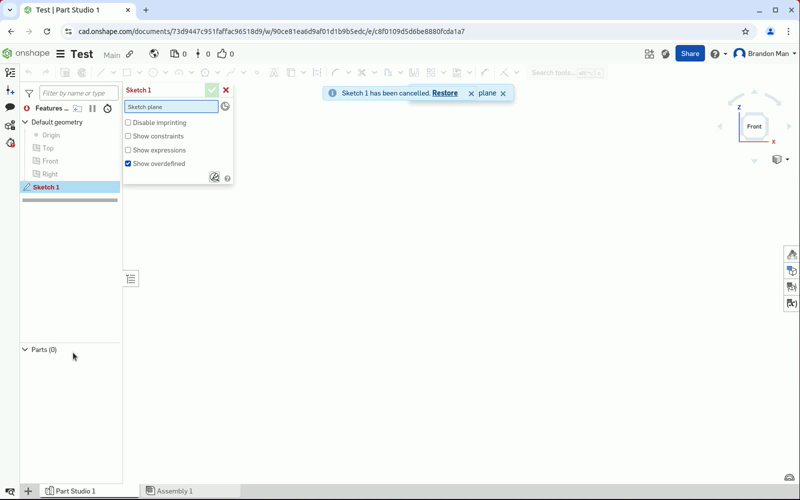
mouse_move(73, 163)
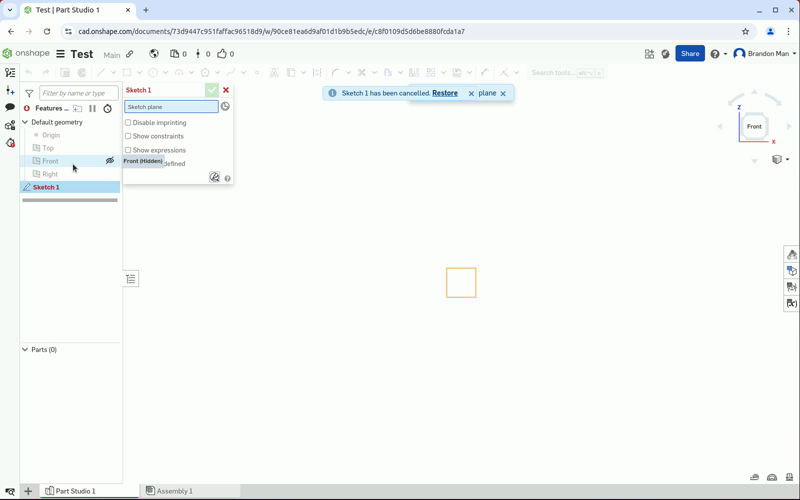
click(73, 163)
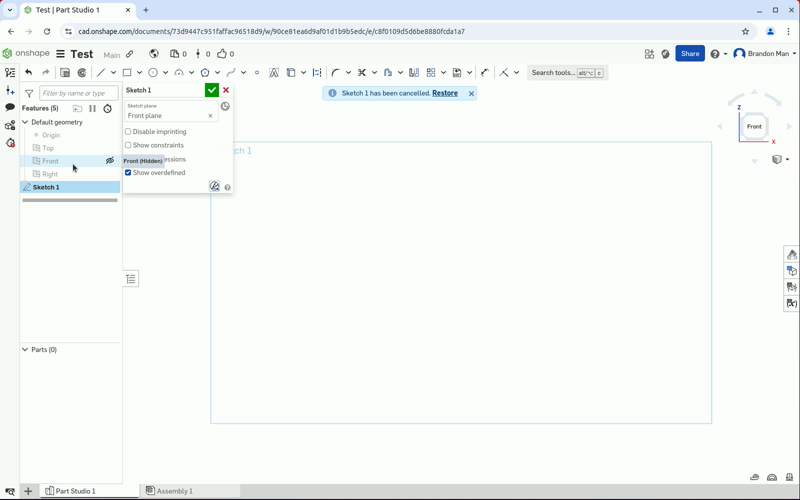
mouse_move(73, 352)
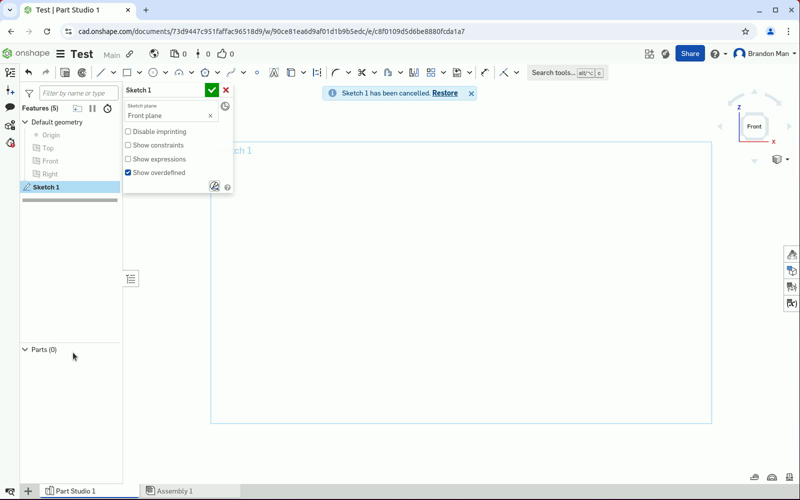
key(y)
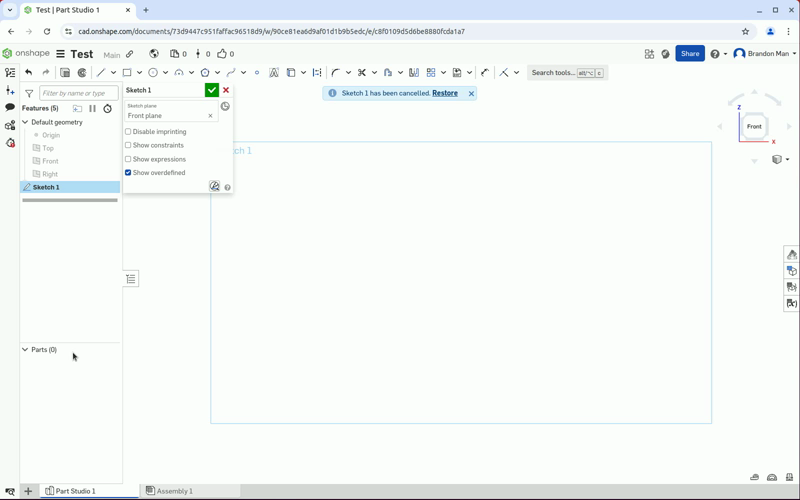
key(l)
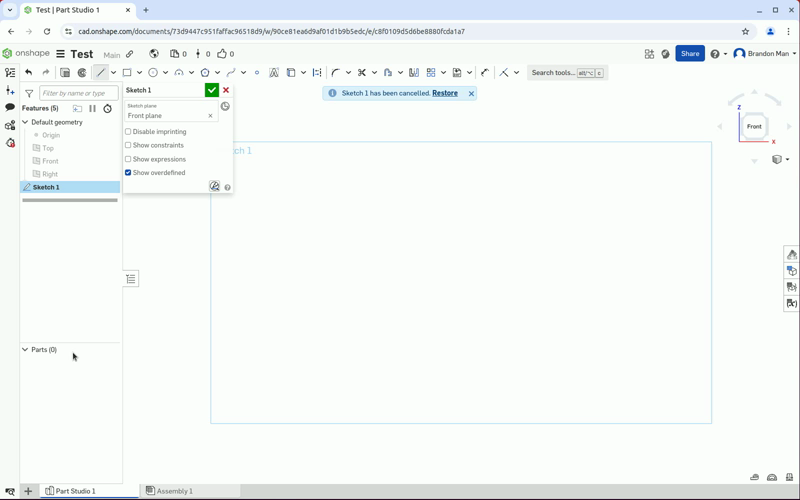
key_down(shift)
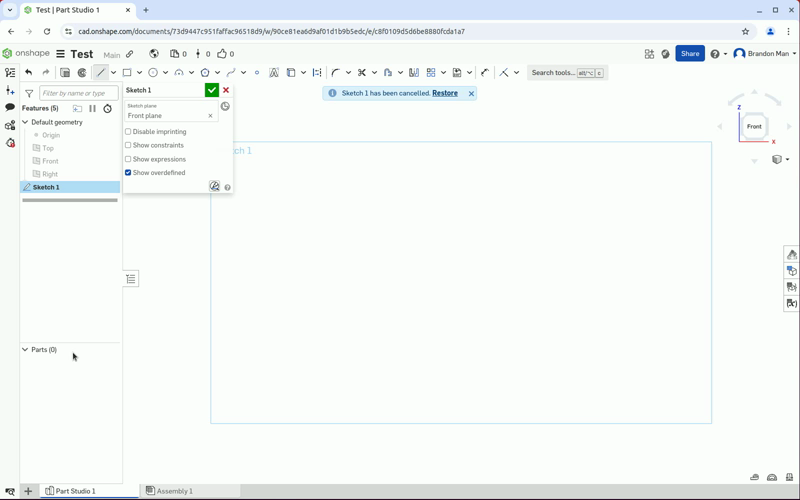
mouse_move(348, 262)
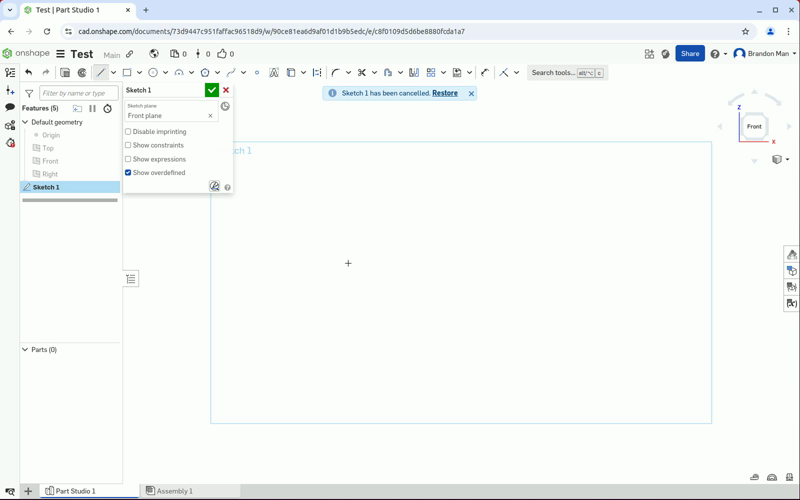
click(348, 262)
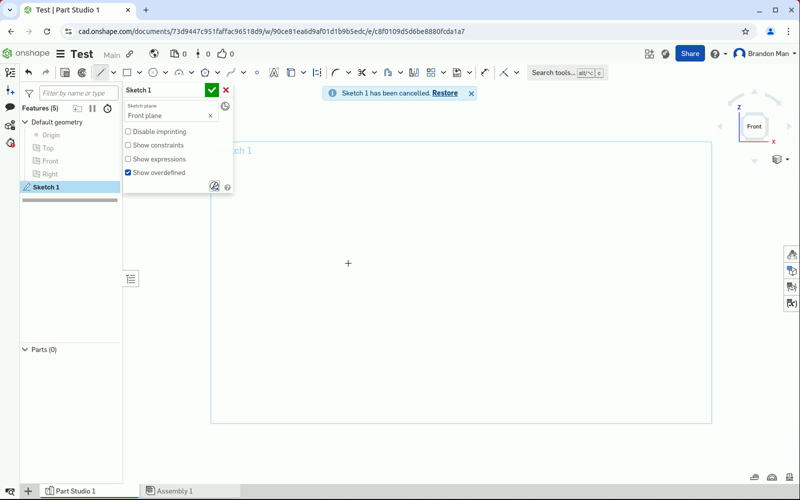
key_up(shift)
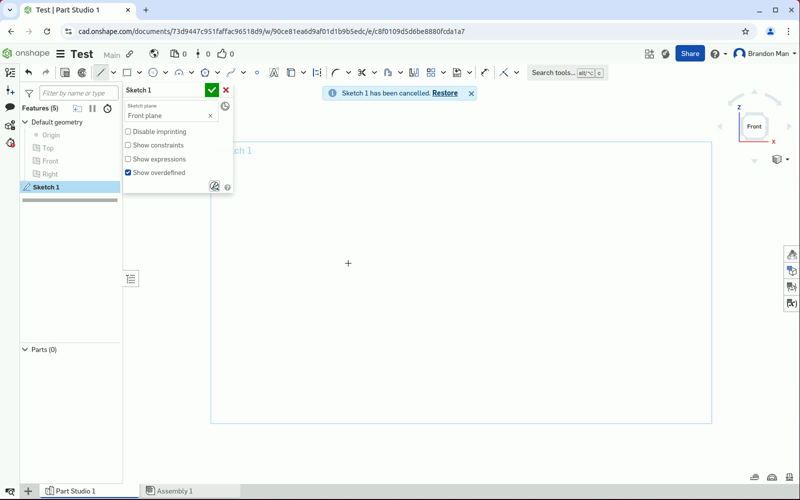
key_down(shift)
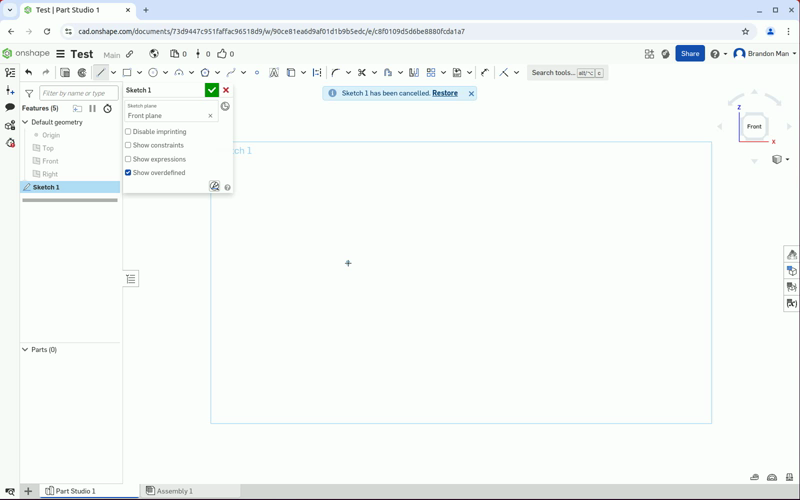
mouse_move(378, 262)
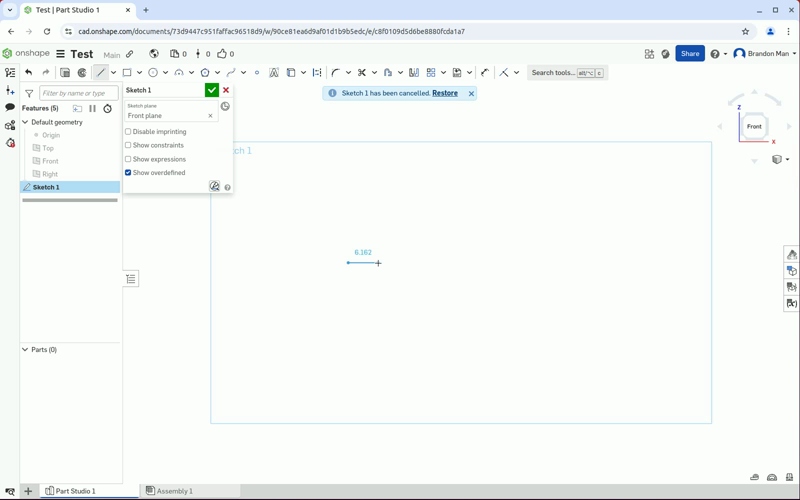
mouse_move(352, 262)
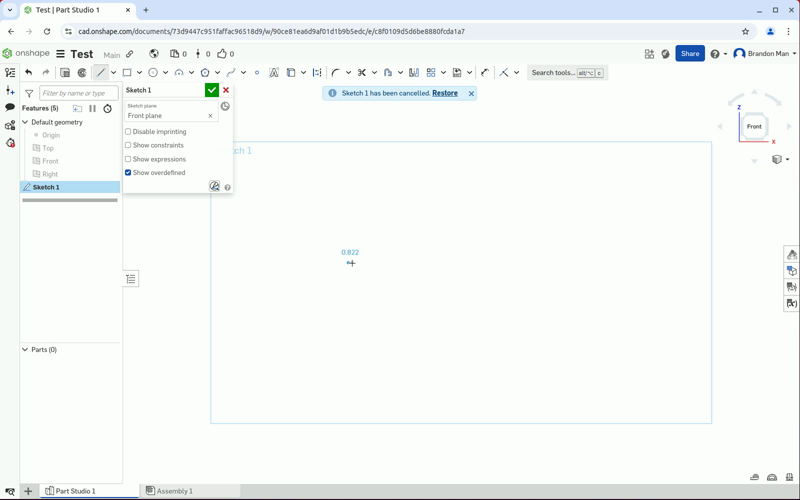
scroll(6)
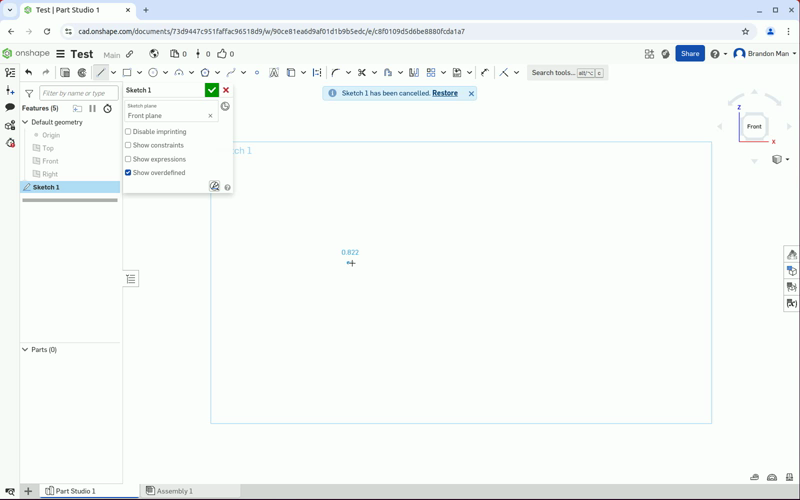
scroll(6)
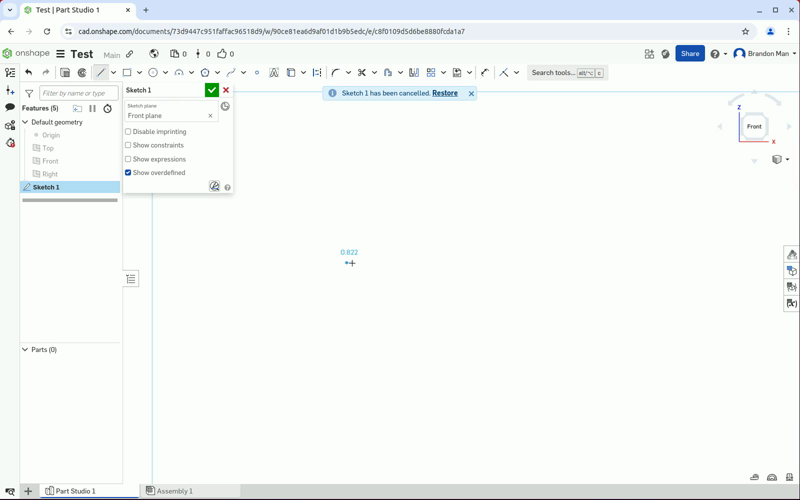
scroll(6)
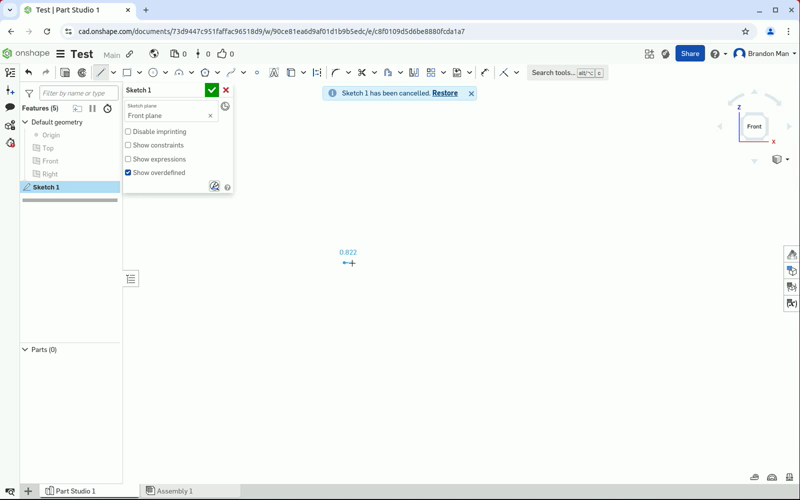
scroll(6)
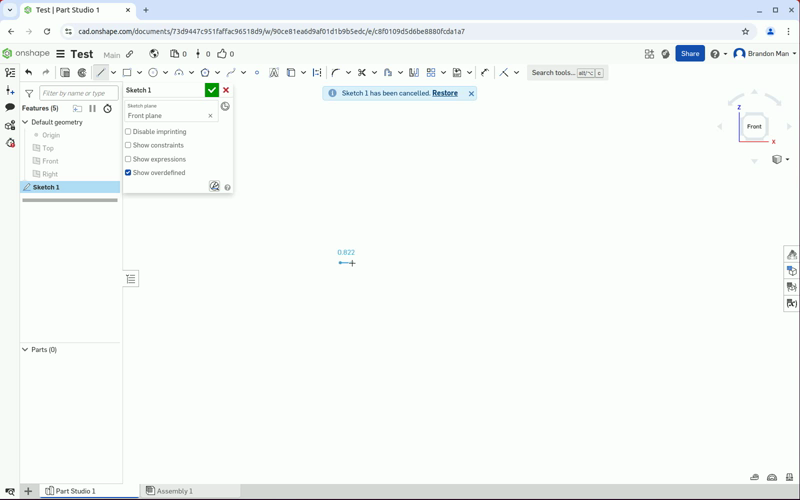
scroll(6)
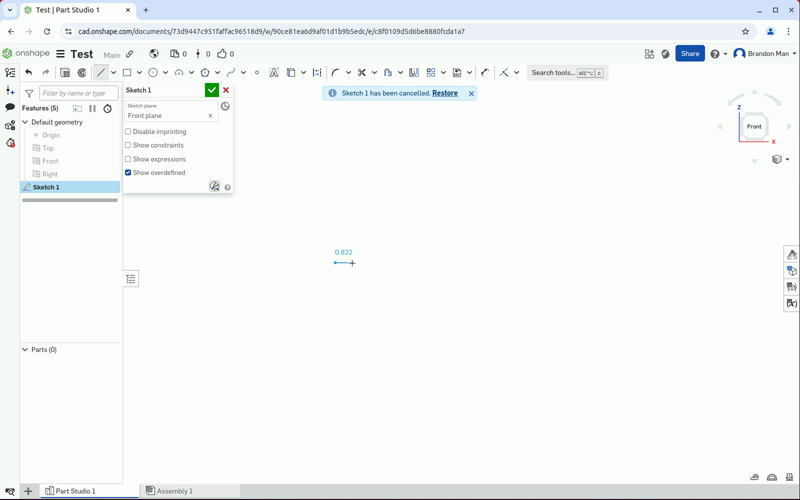
scroll(6)
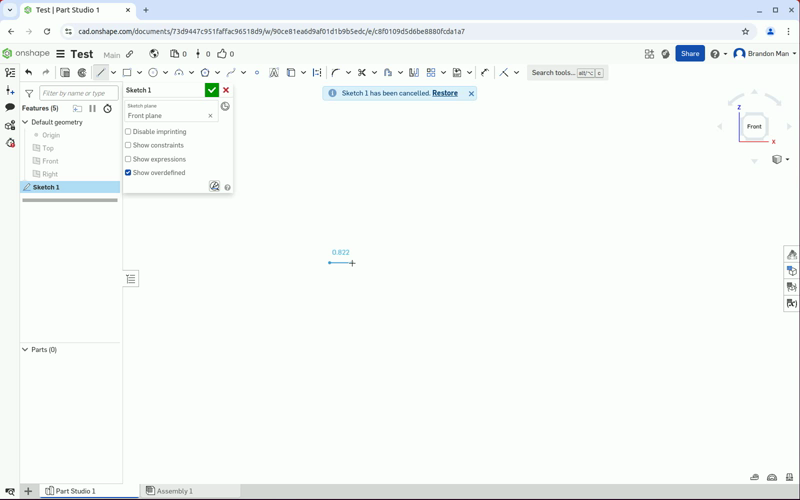
scroll(6)
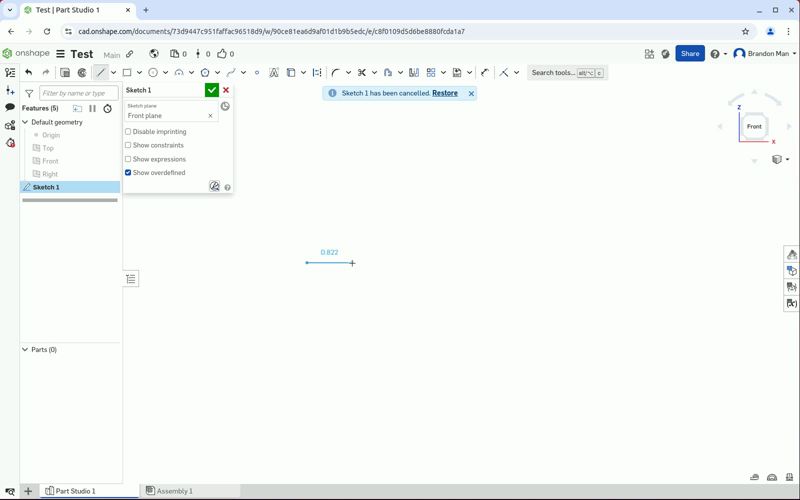
click(352, 262)
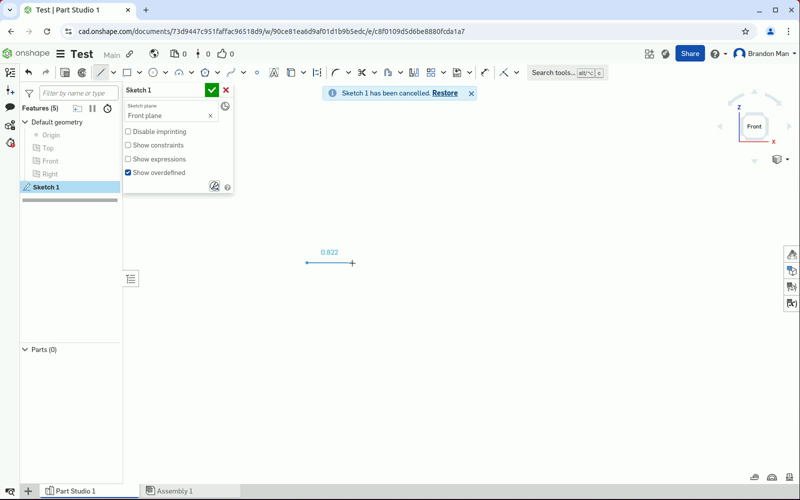
scroll(-6)
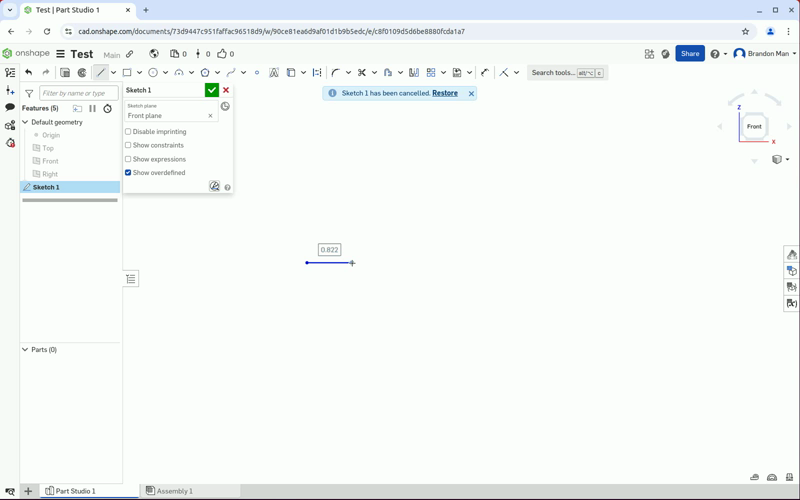
scroll(-6)
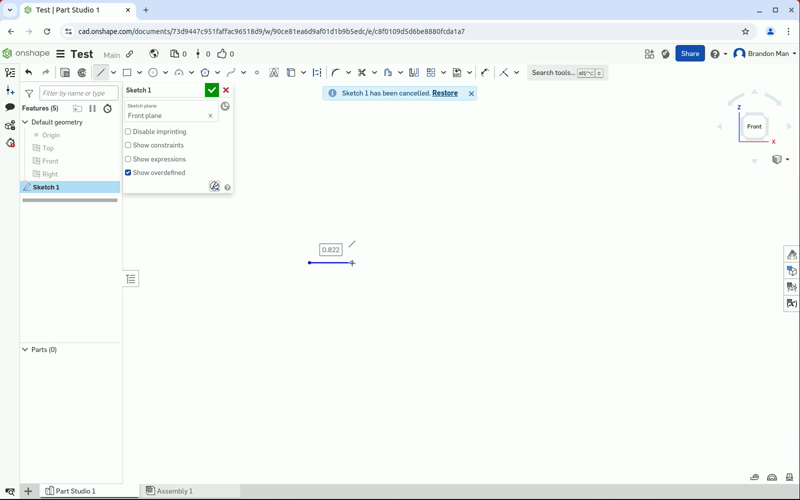
scroll(-6)
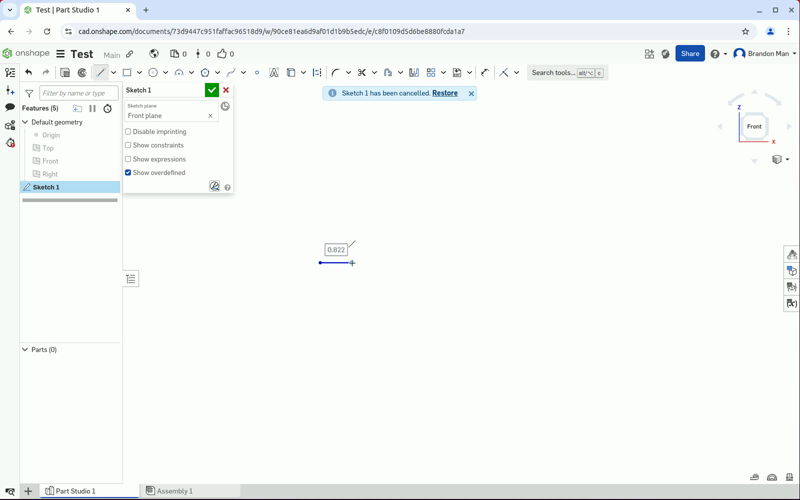
scroll(-6)
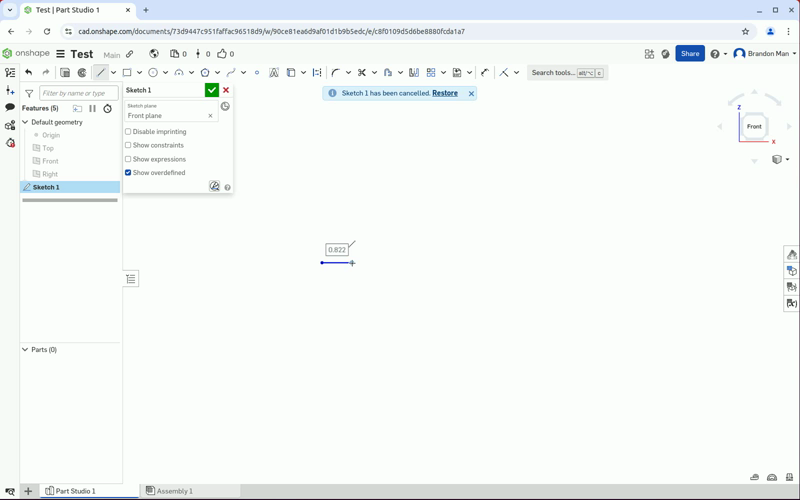
scroll(-6)
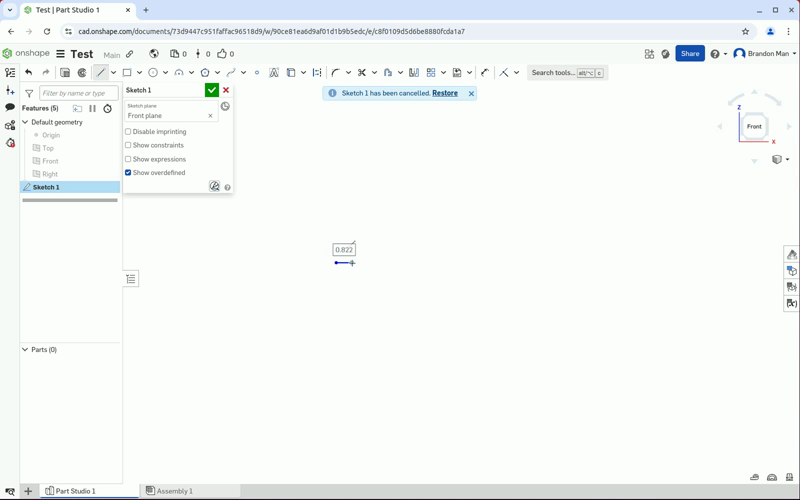
scroll(-6)
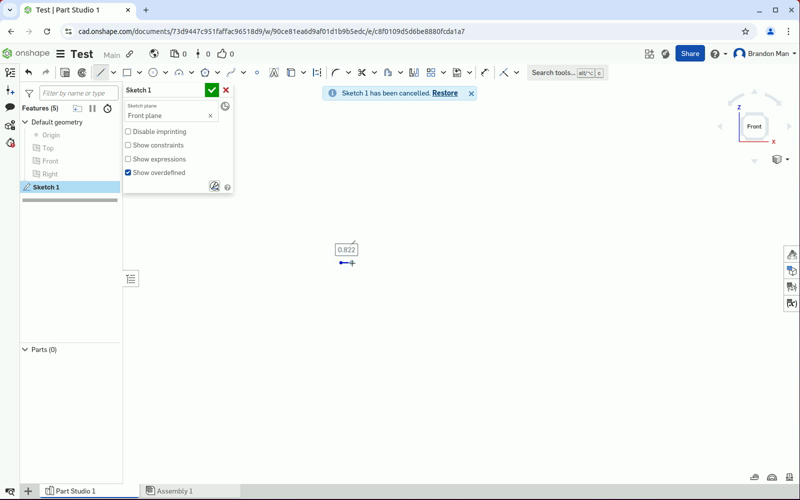
scroll(-6)
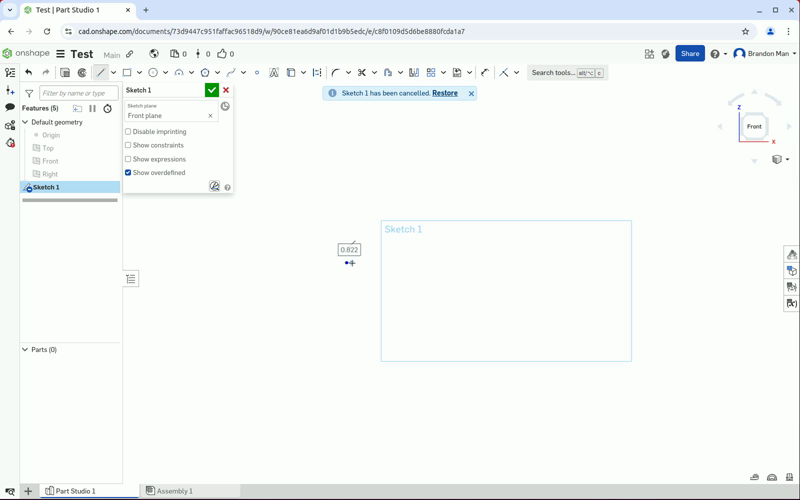
key_up(shift)
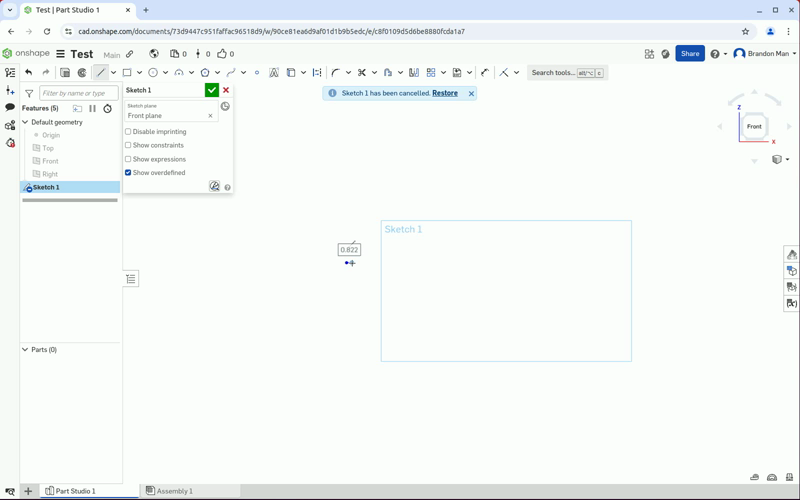
key_down(shift)
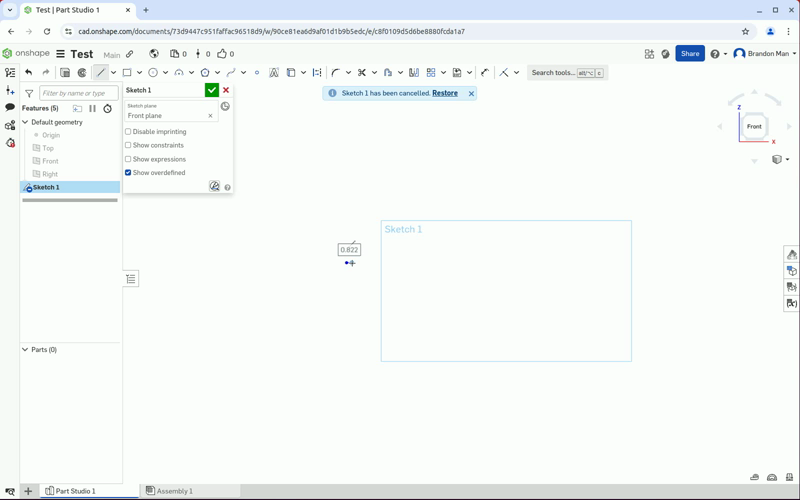
mouse_move(382, 262)
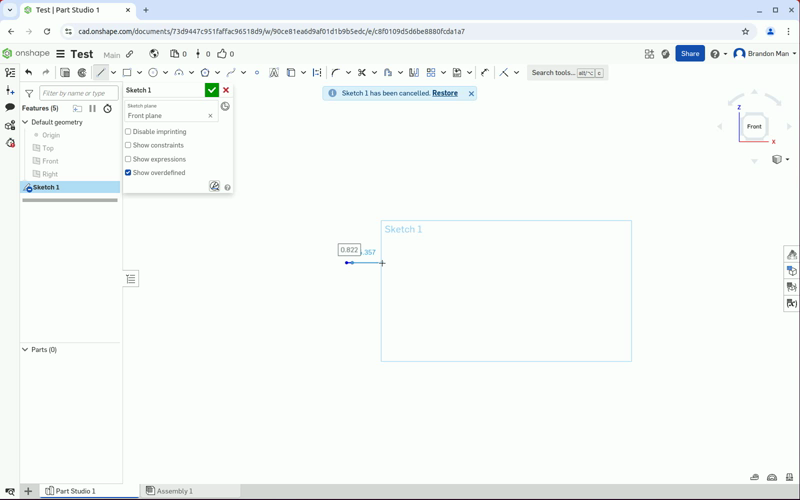
mouse_move(352, 257)
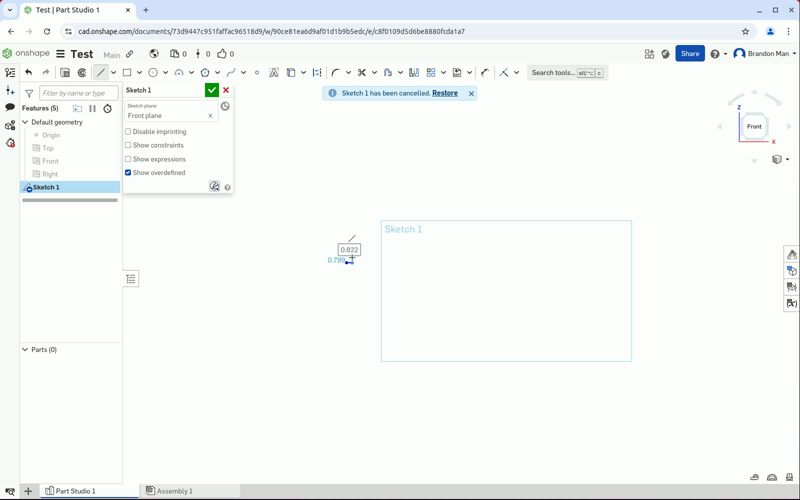
scroll(6)
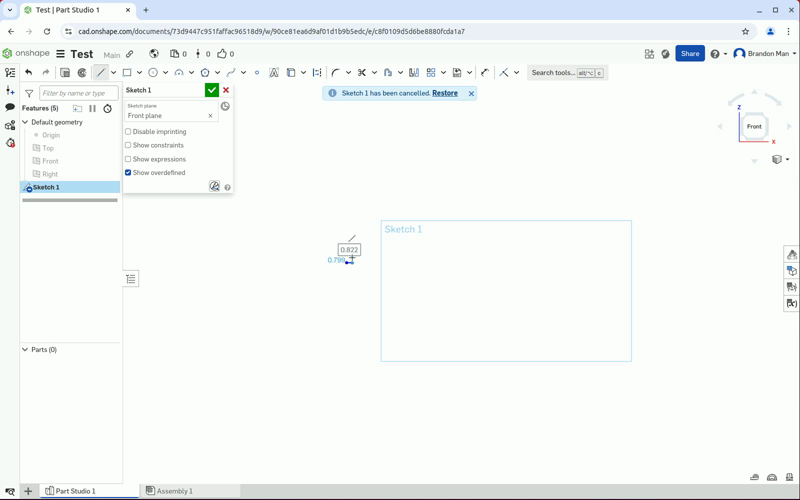
scroll(6)
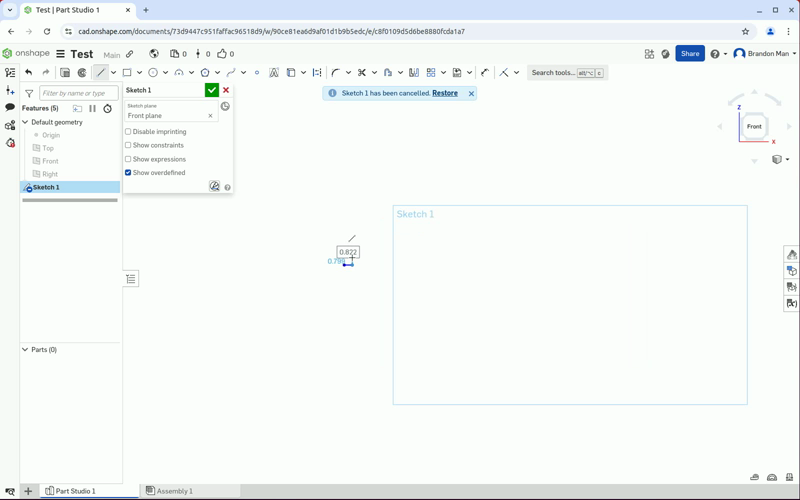
scroll(6)
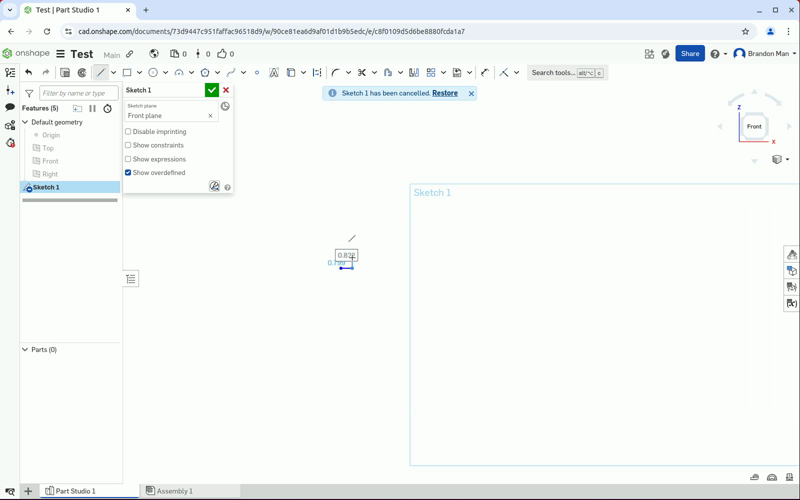
scroll(6)
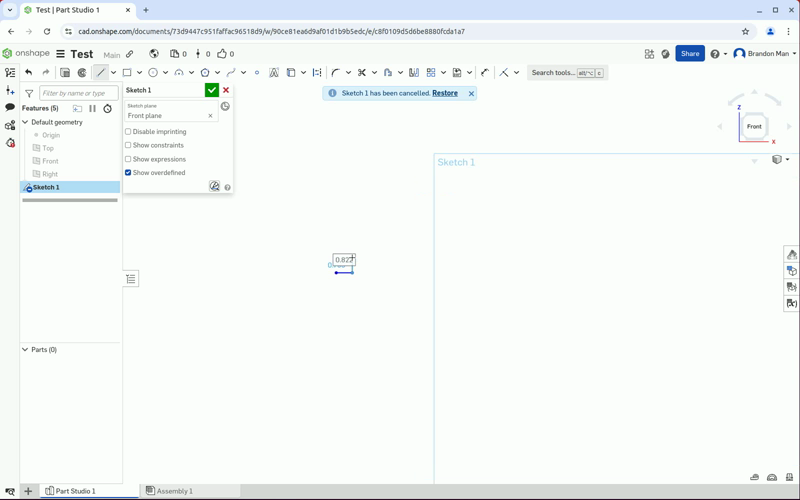
scroll(6)
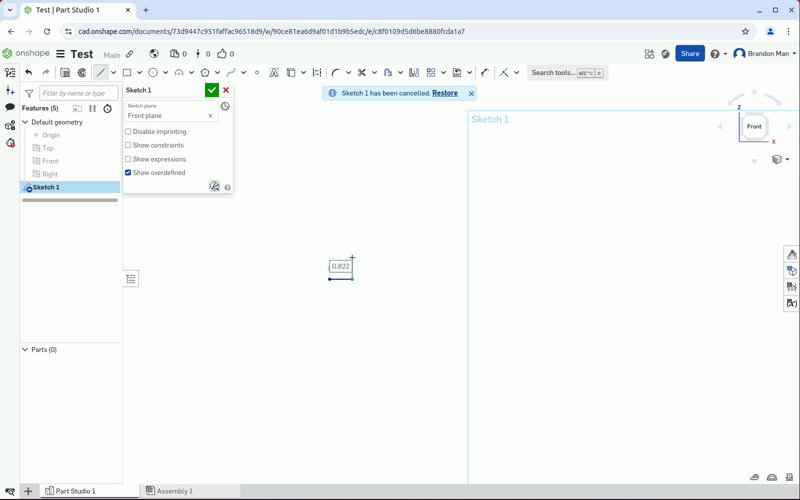
scroll(6)
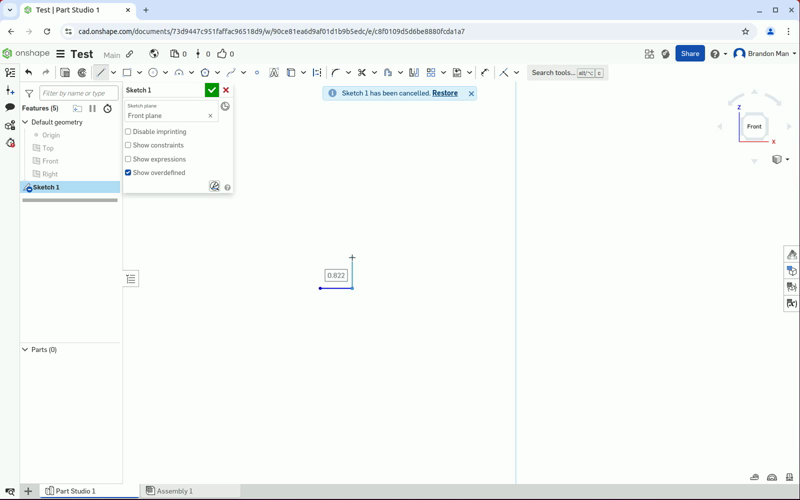
scroll(6)
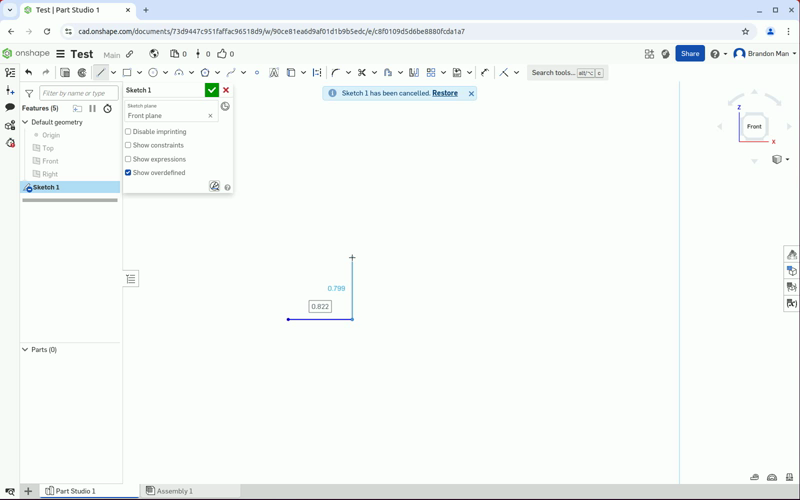
click(352, 257)
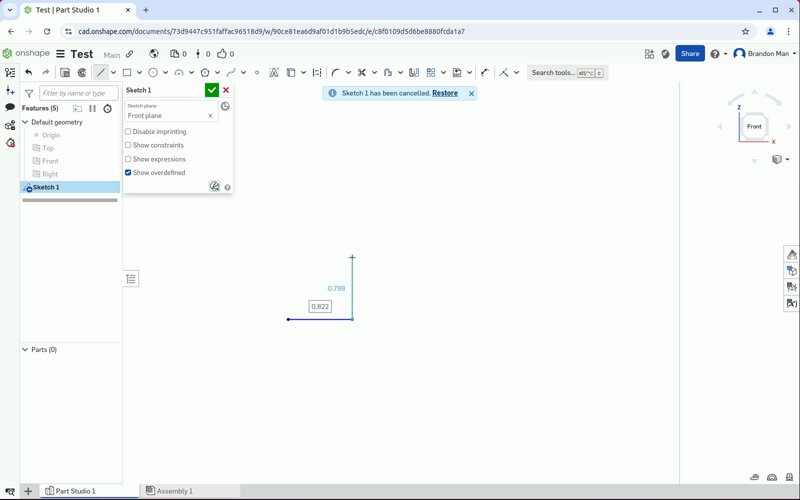
scroll(-6)
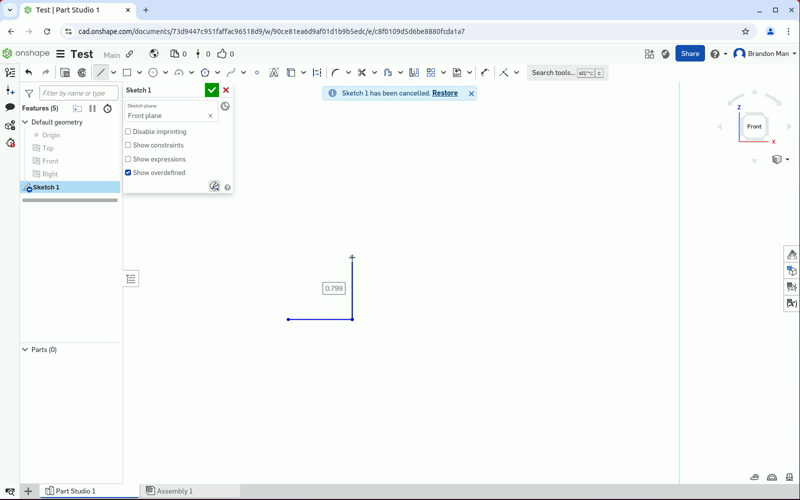
scroll(-6)
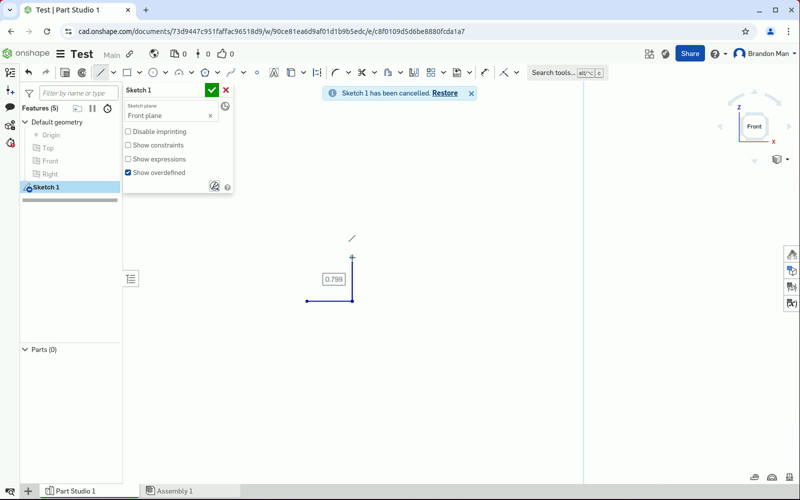
scroll(-6)
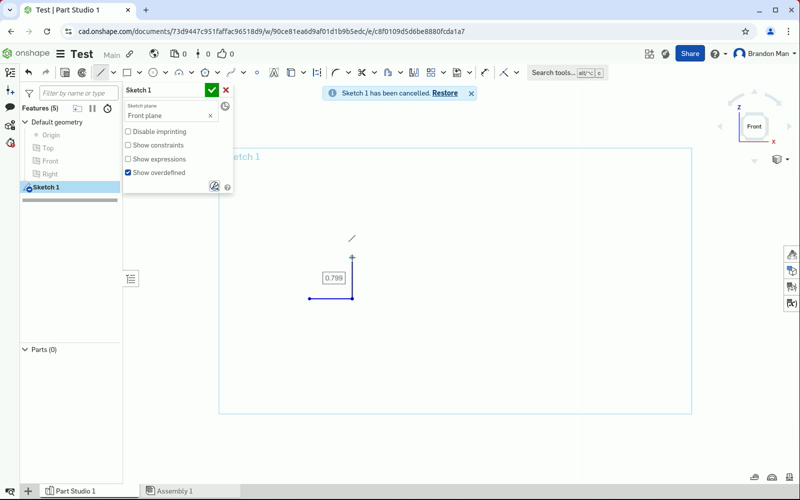
scroll(-6)
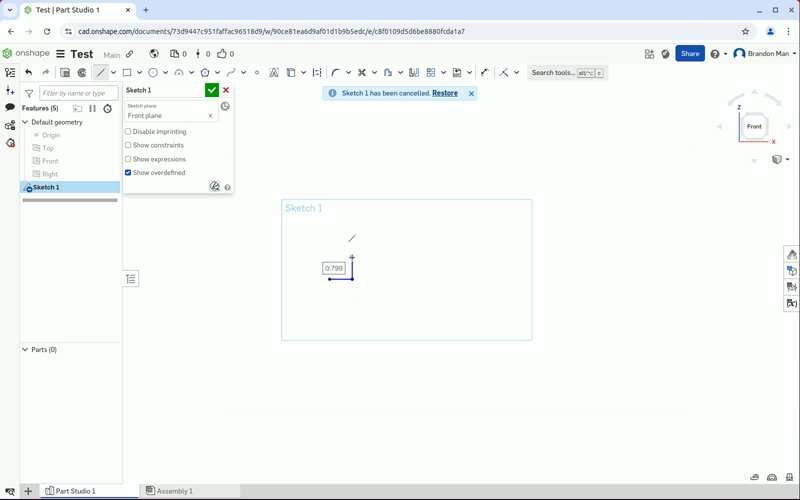
scroll(-6)
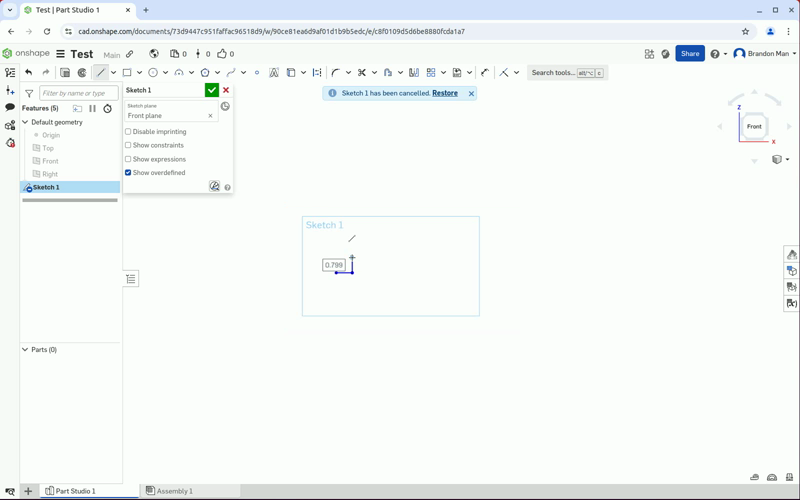
scroll(-6)
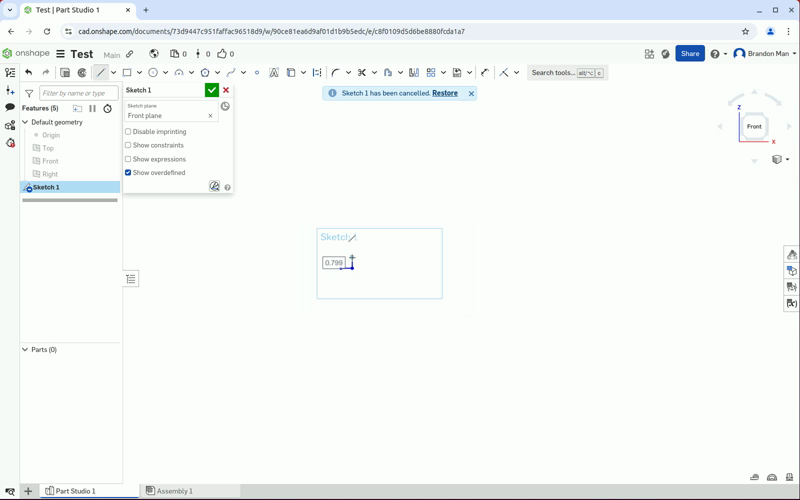
scroll(-6)
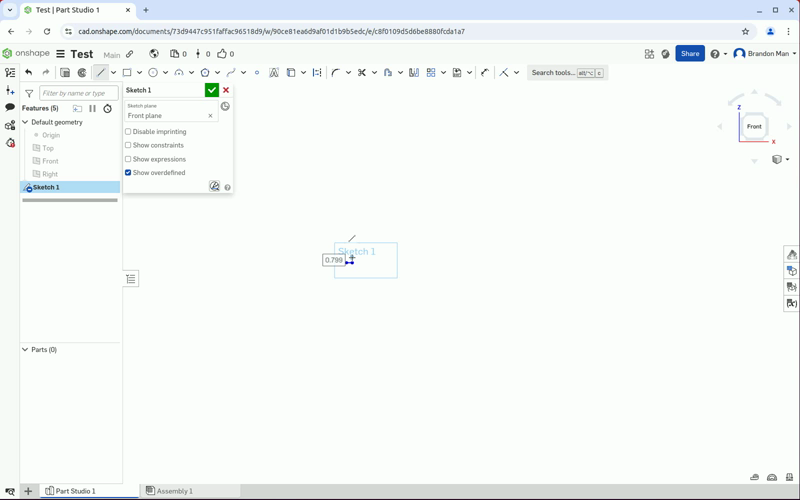
key_up(shift)
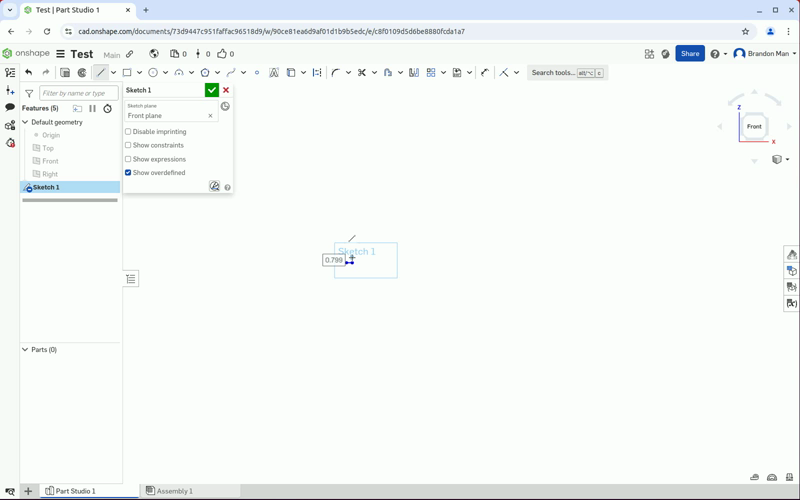
key_down(shift)
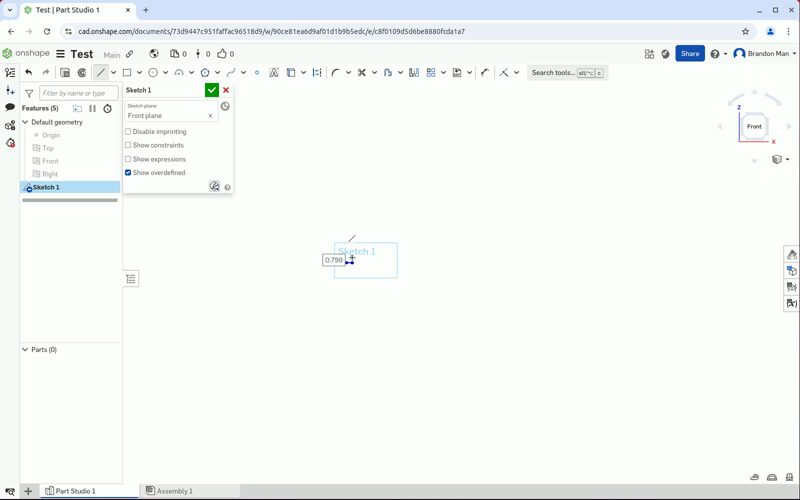
mouse_move(528, 257)
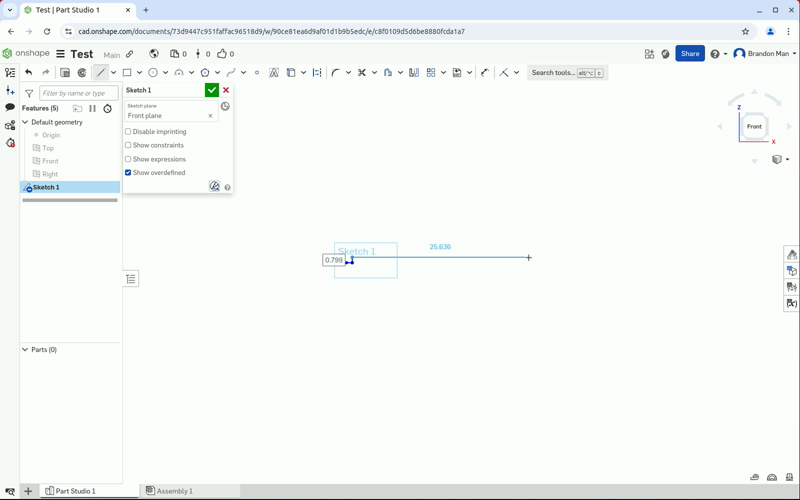
click(528, 257)
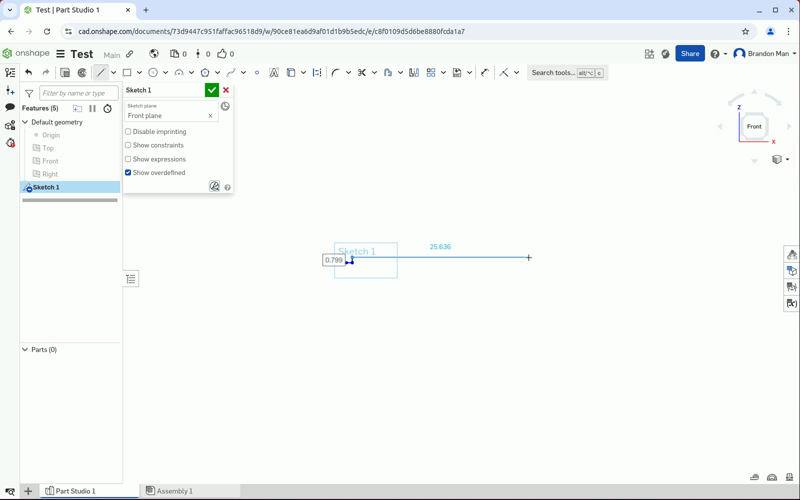
key_up(shift)
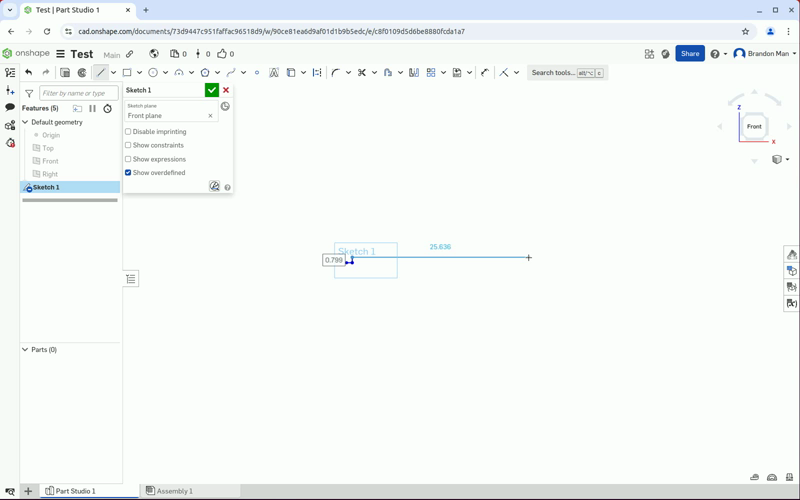
key_down(shift)
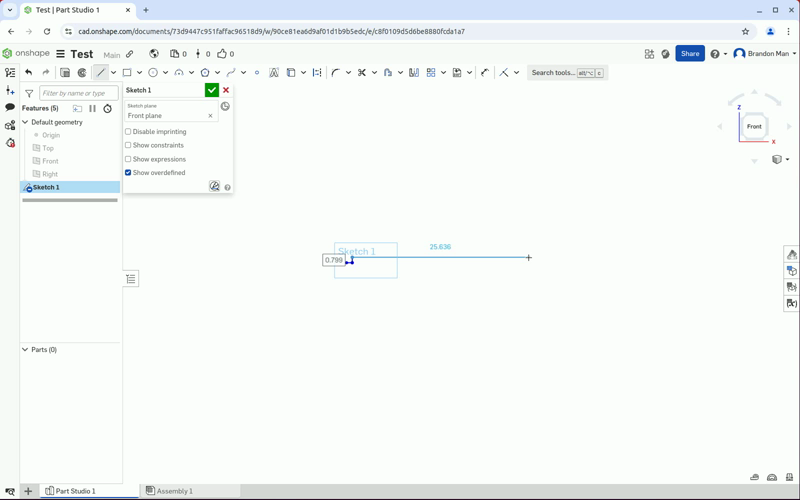
mouse_move(558, 257)
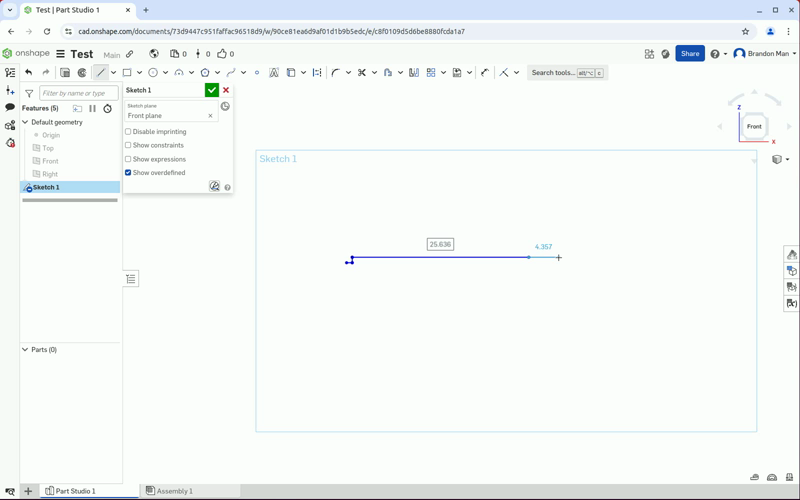
mouse_move(528, 263)
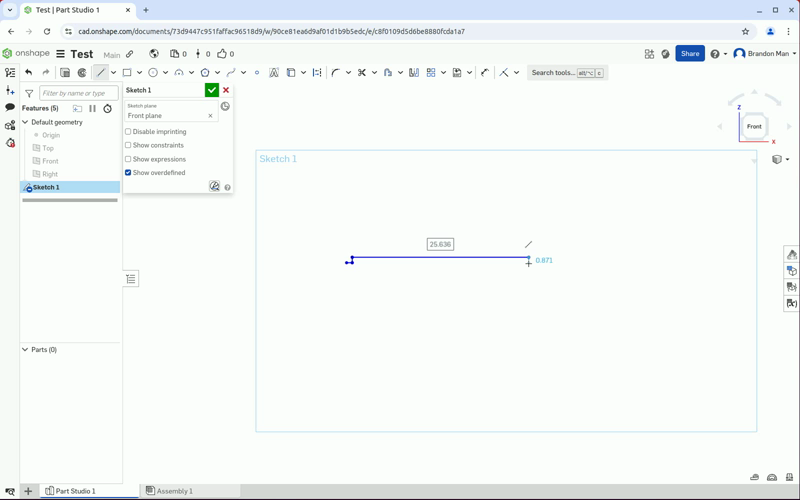
scroll(6)
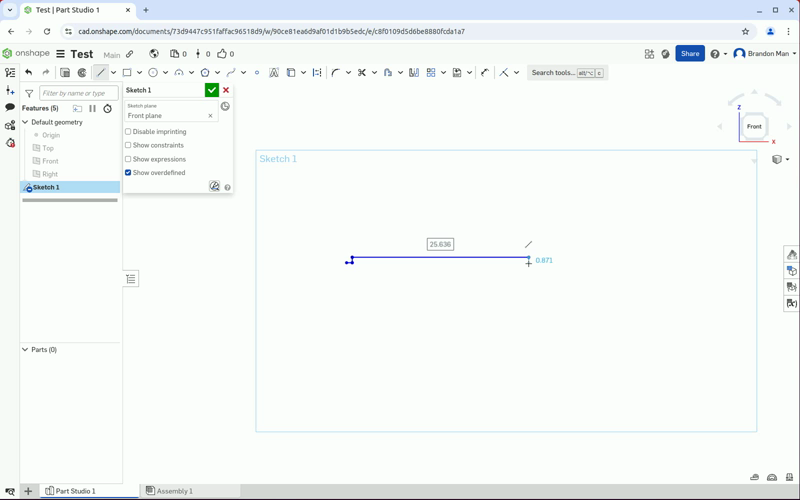
scroll(6)
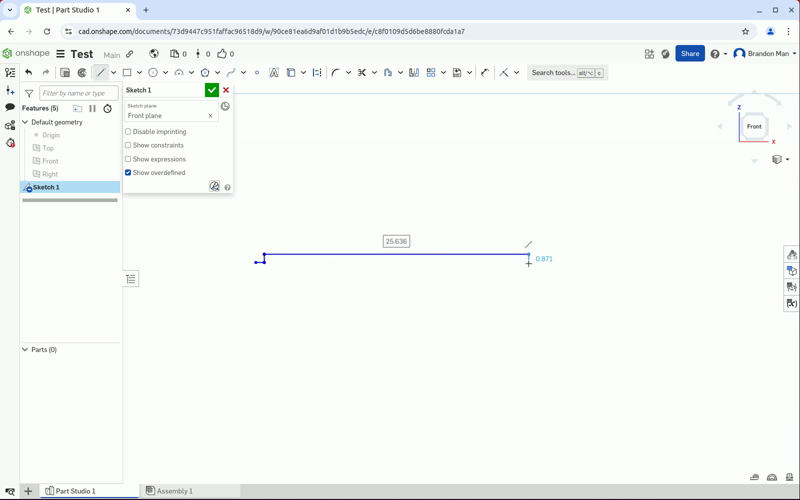
scroll(6)
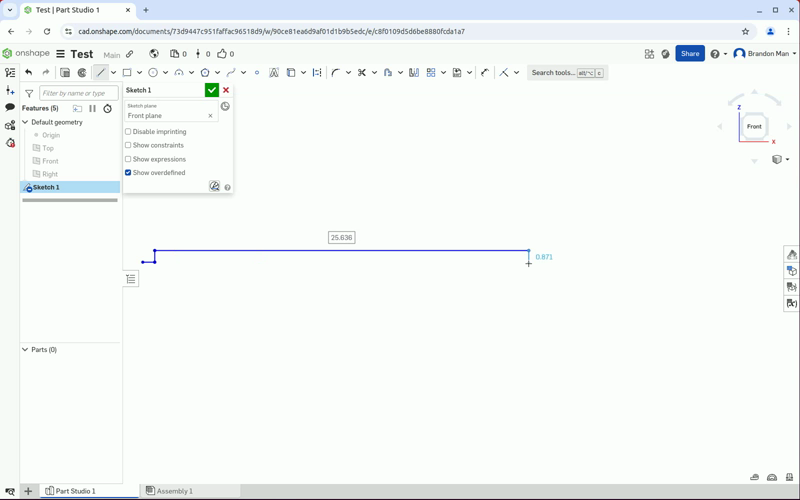
scroll(6)
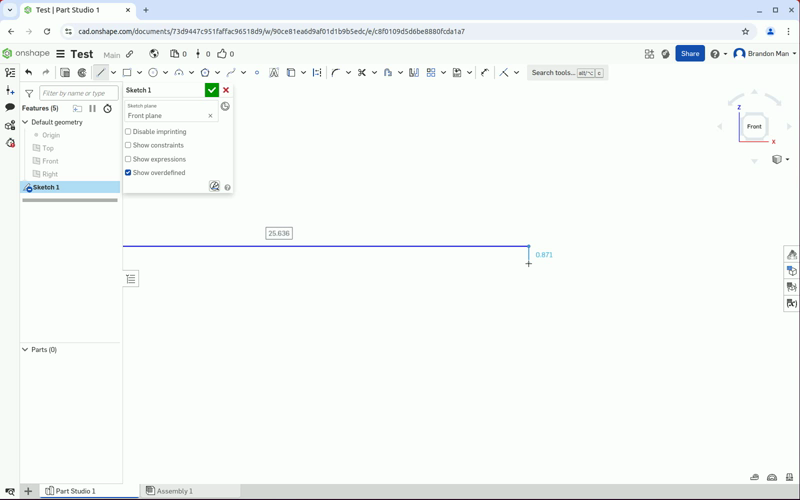
scroll(6)
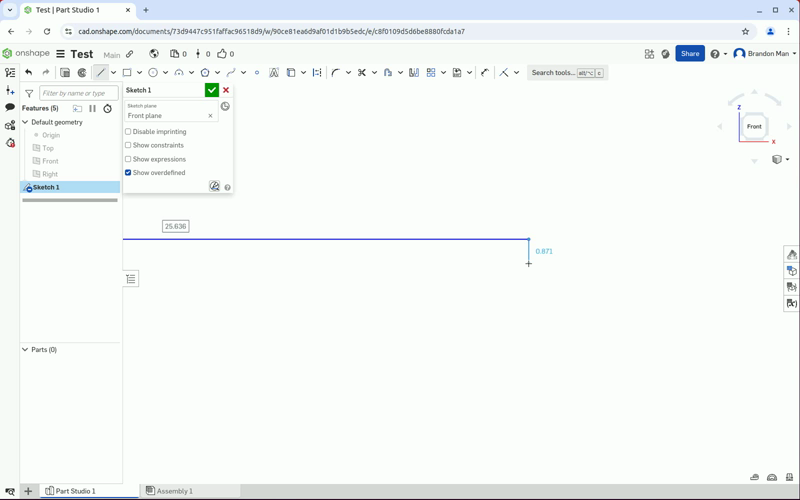
scroll(6)
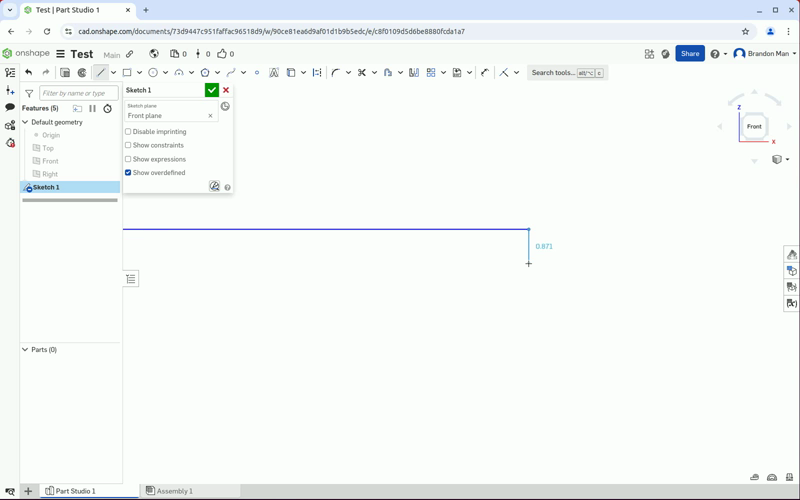
scroll(6)
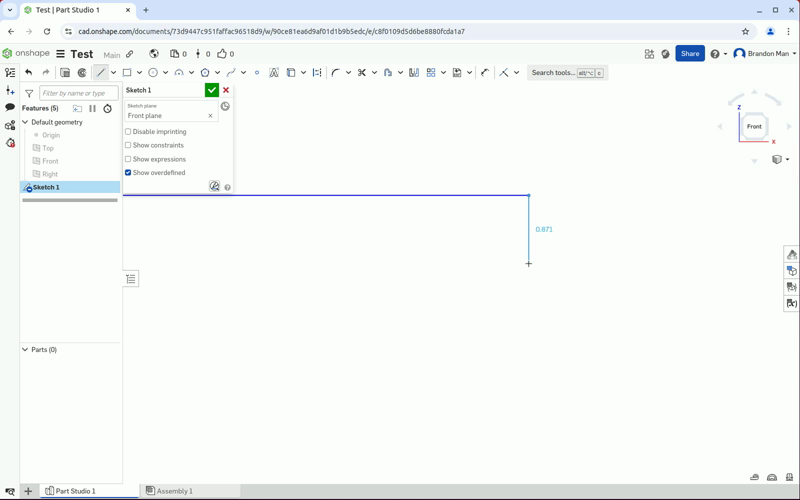
click(528, 263)
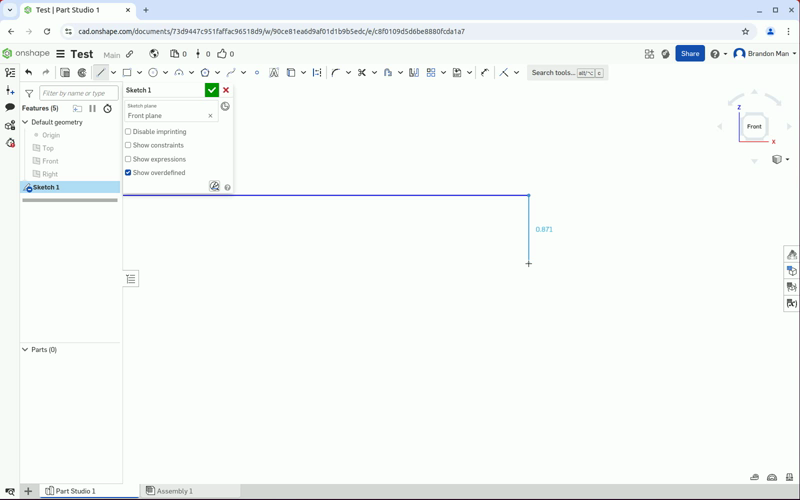
scroll(-6)
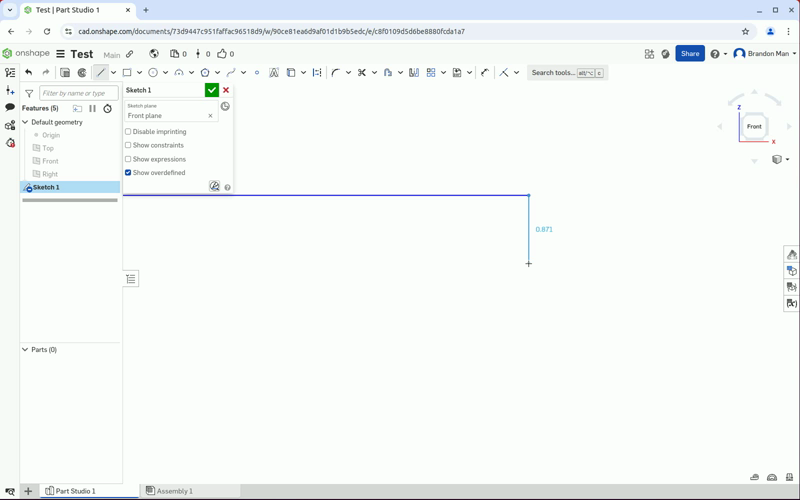
scroll(-6)
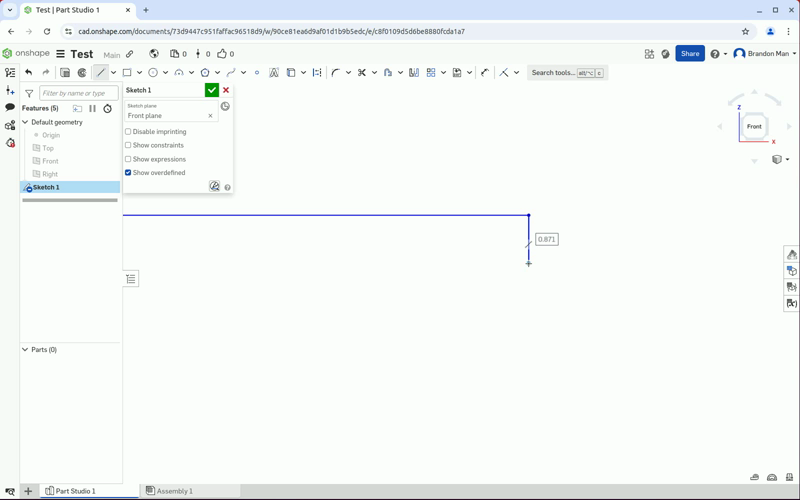
scroll(-6)
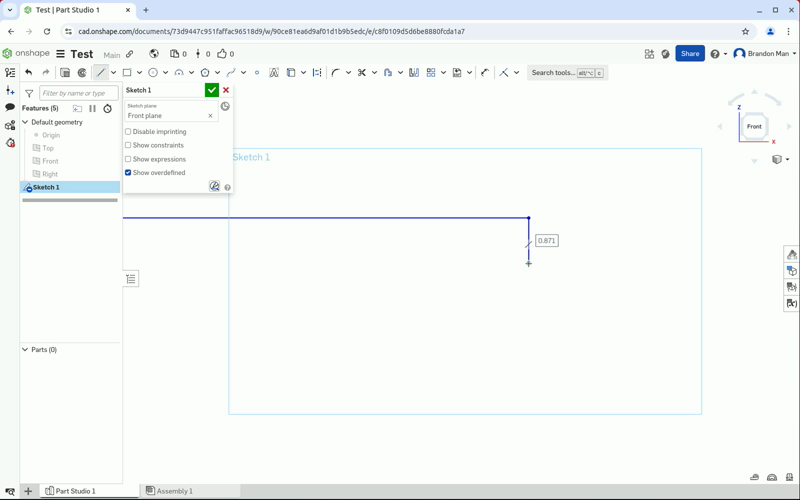
scroll(-6)
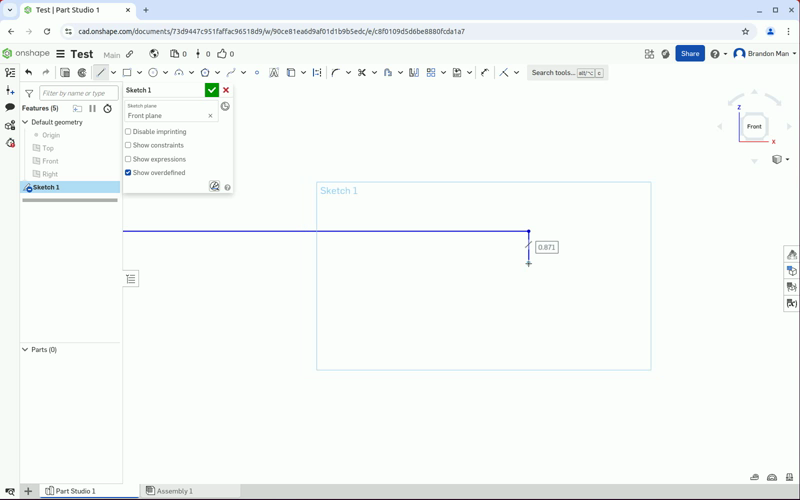
scroll(-6)
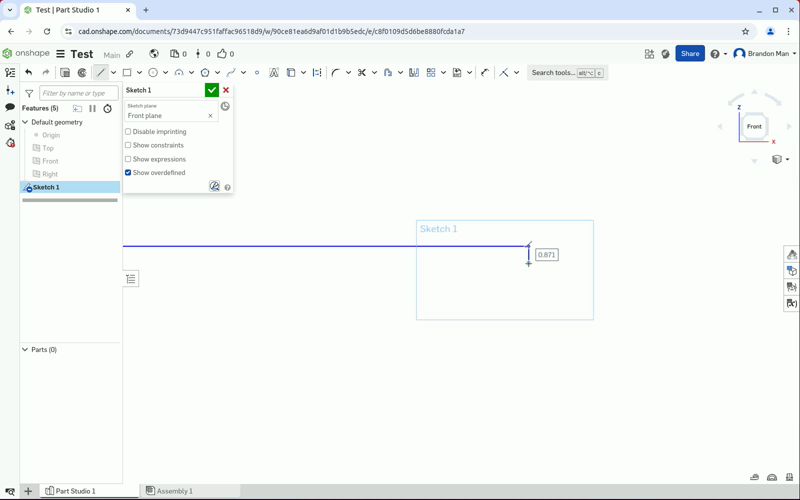
scroll(-6)
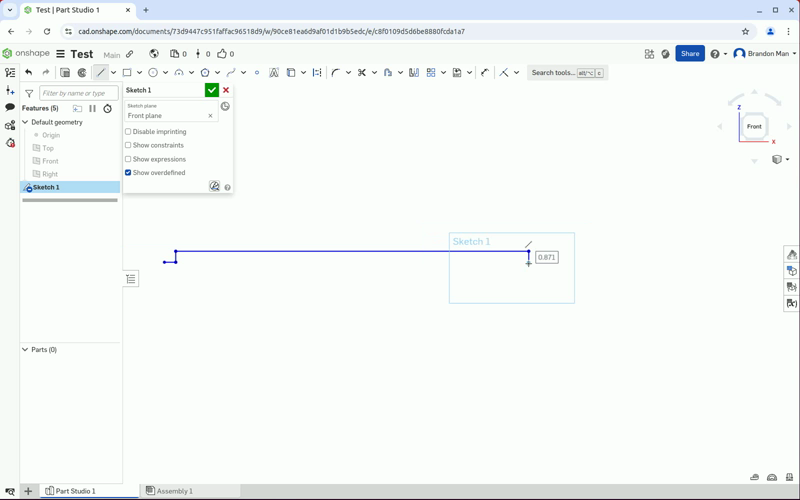
scroll(-6)
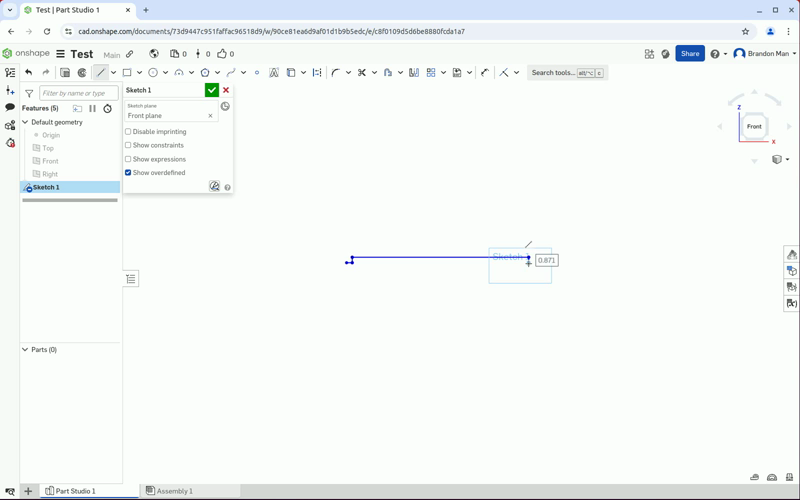
key_up(shift)
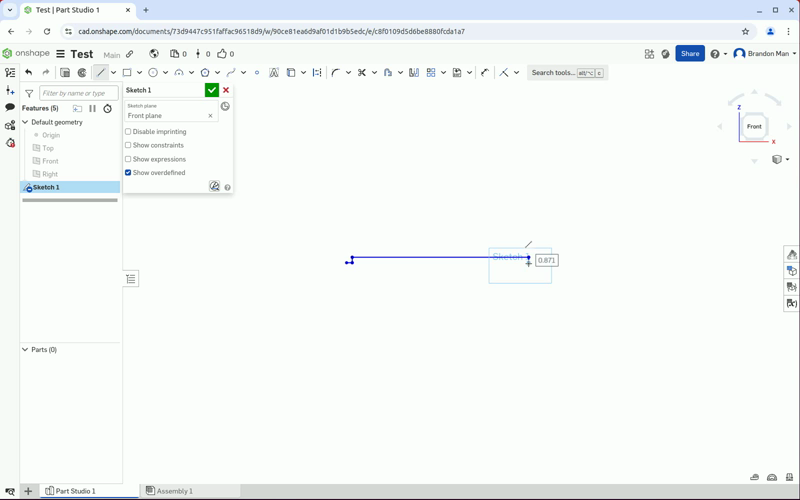
key_down(shift)
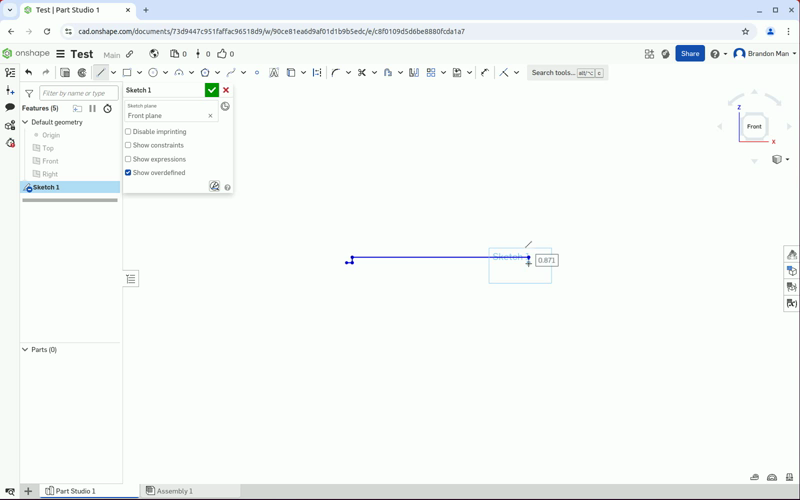
mouse_move(558, 263)
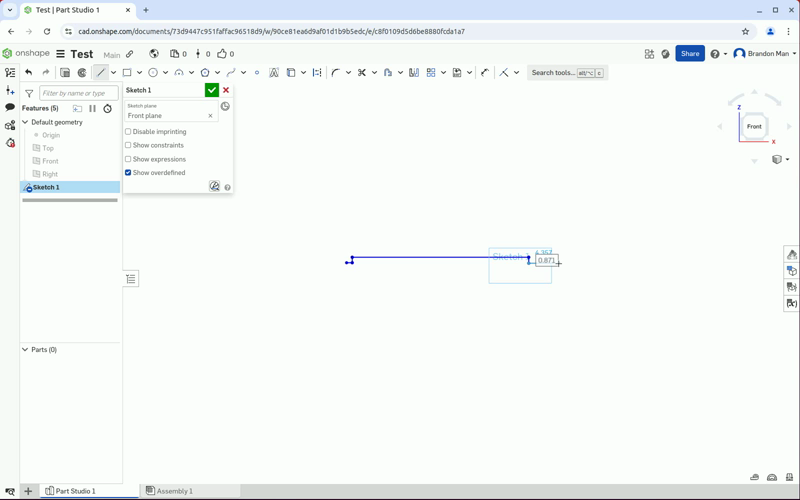
mouse_move(532, 263)
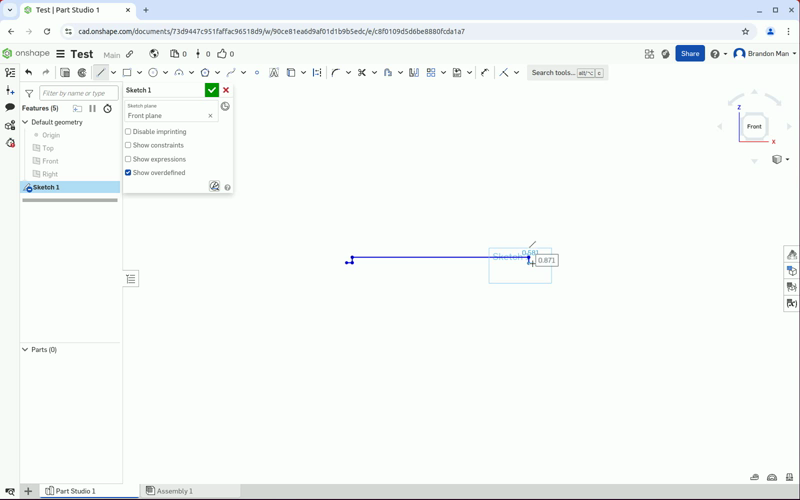
scroll(6)
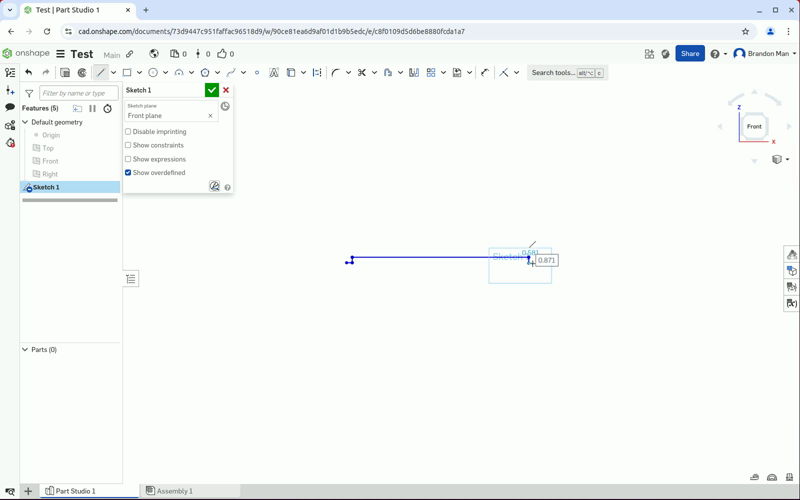
scroll(6)
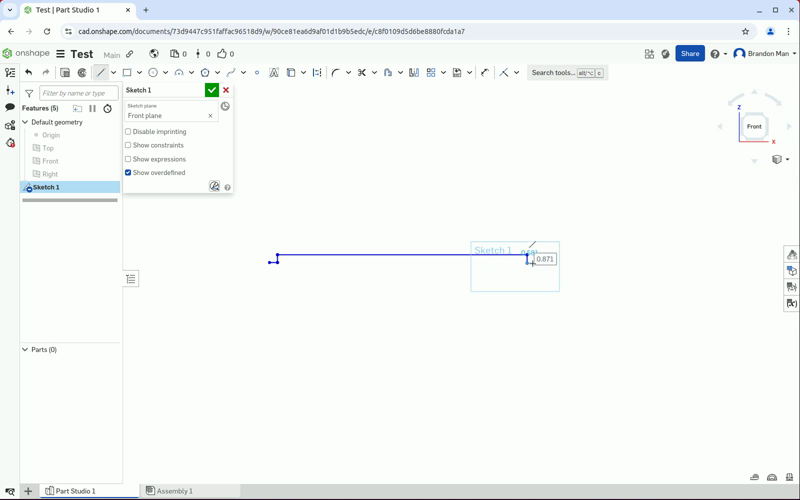
scroll(6)
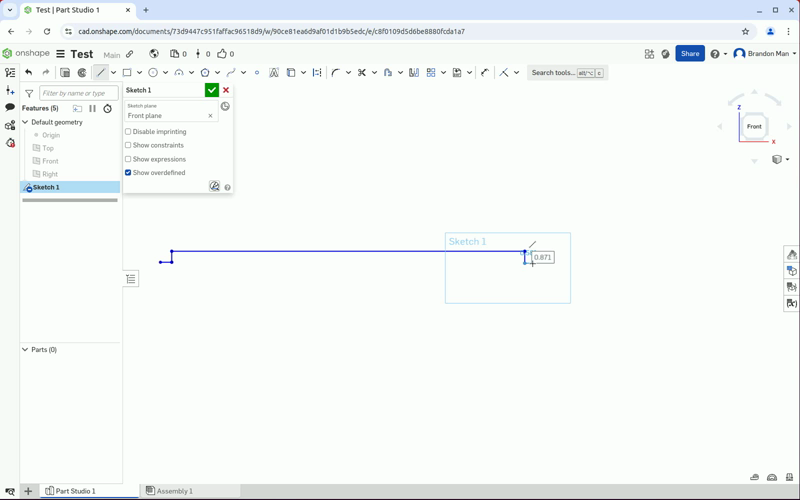
scroll(6)
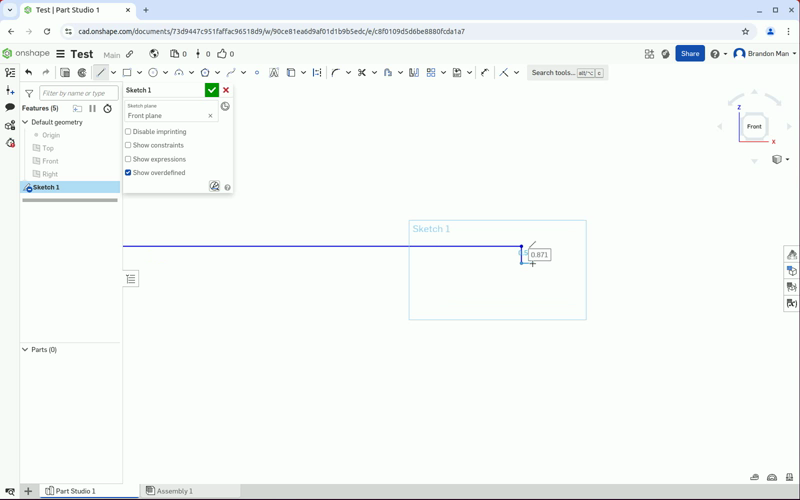
scroll(6)
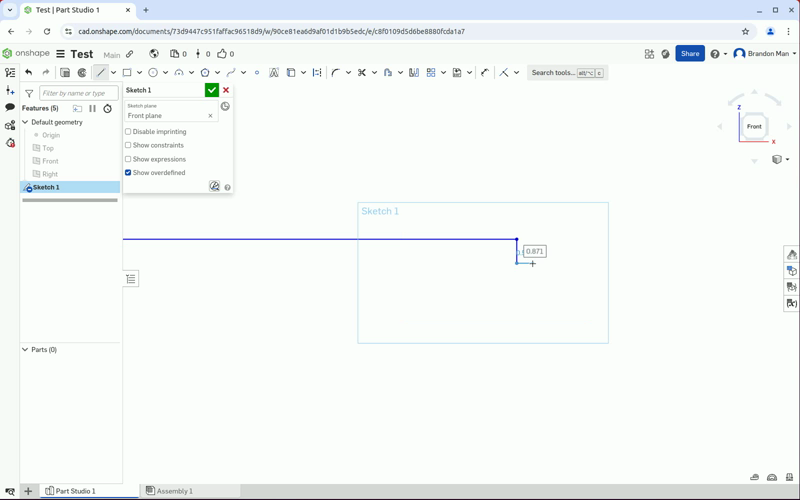
scroll(6)
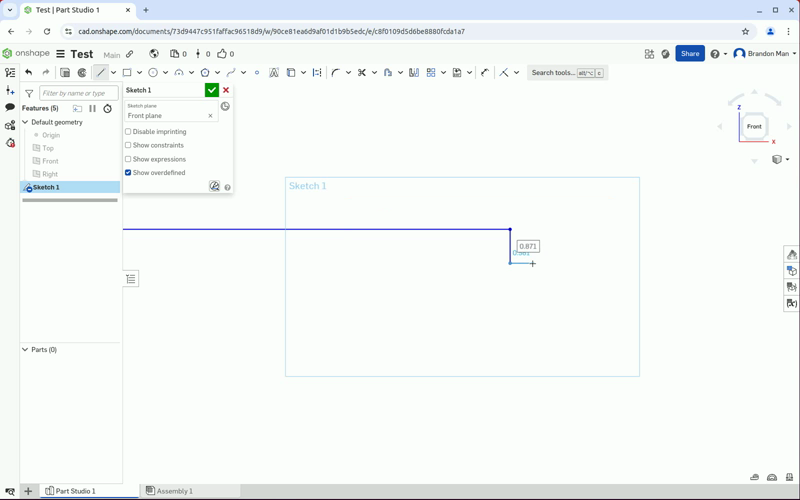
scroll(6)
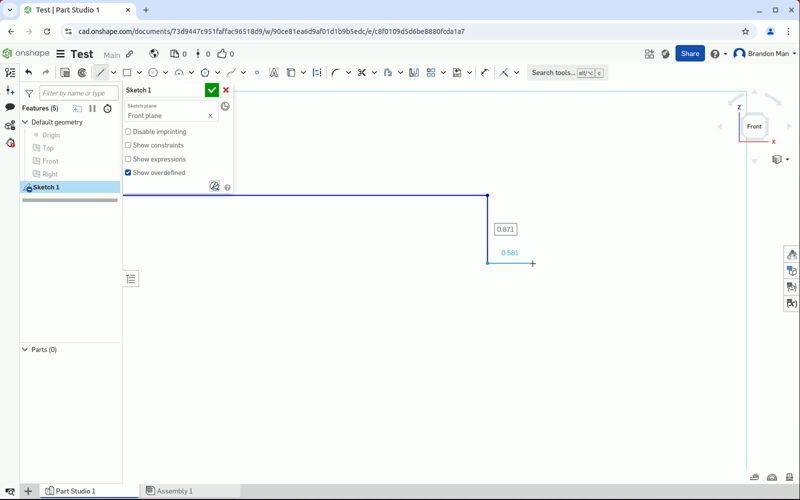
click(532, 263)
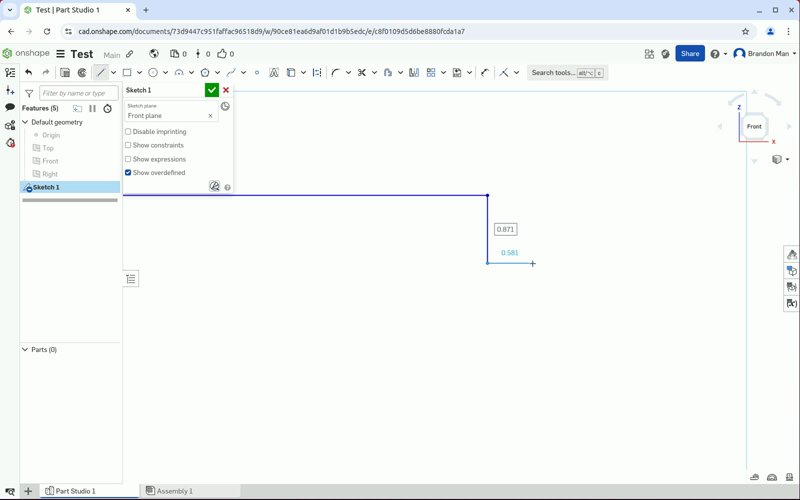
scroll(-6)
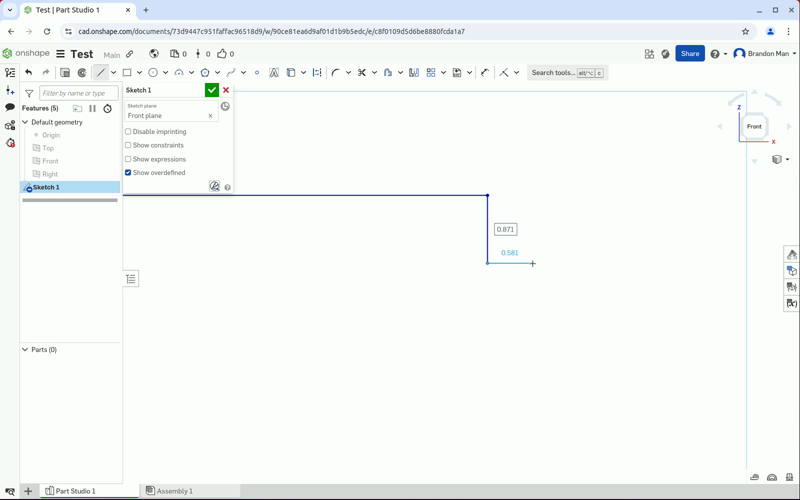
scroll(-6)
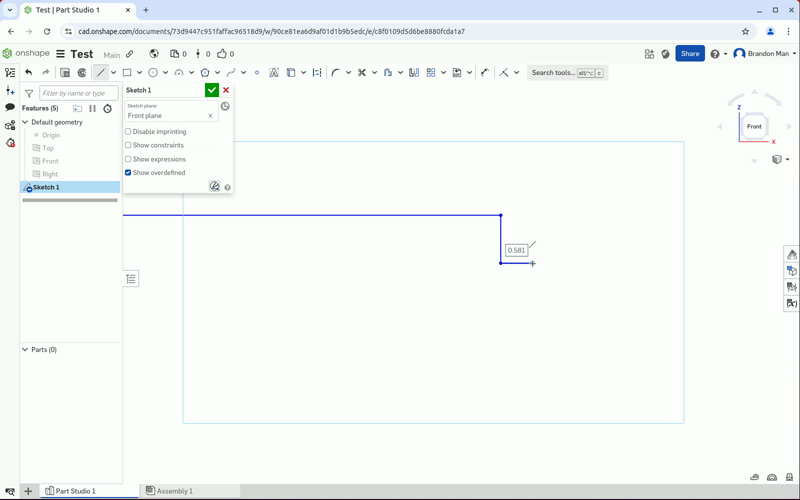
scroll(-6)
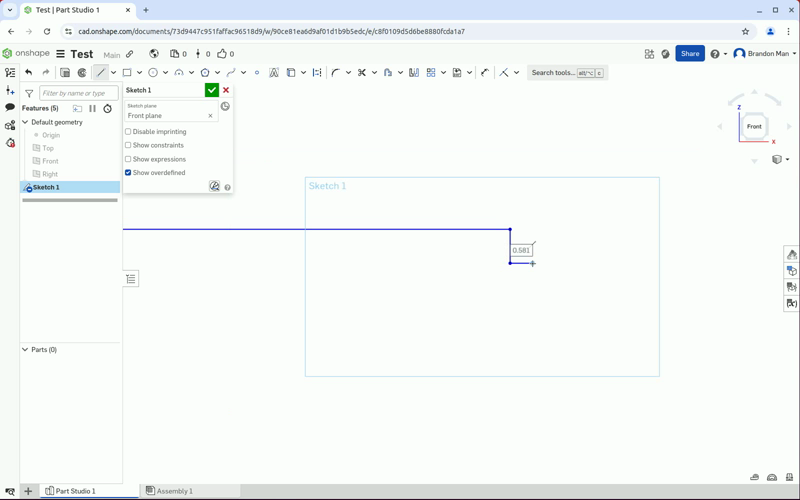
scroll(-6)
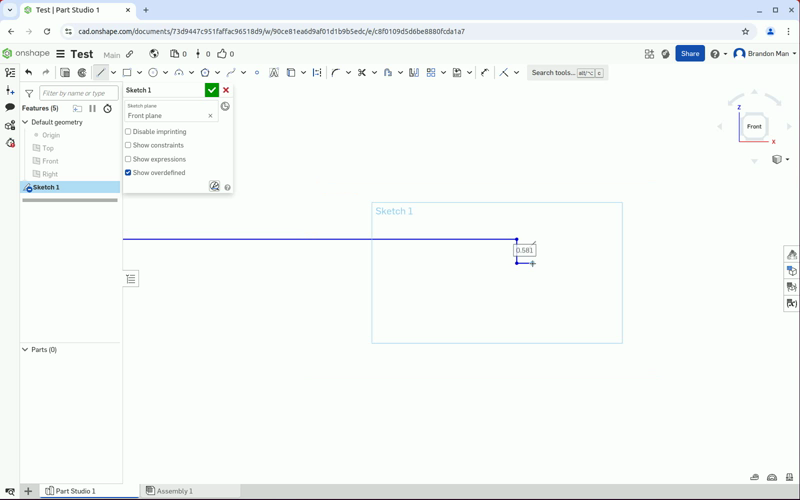
scroll(-6)
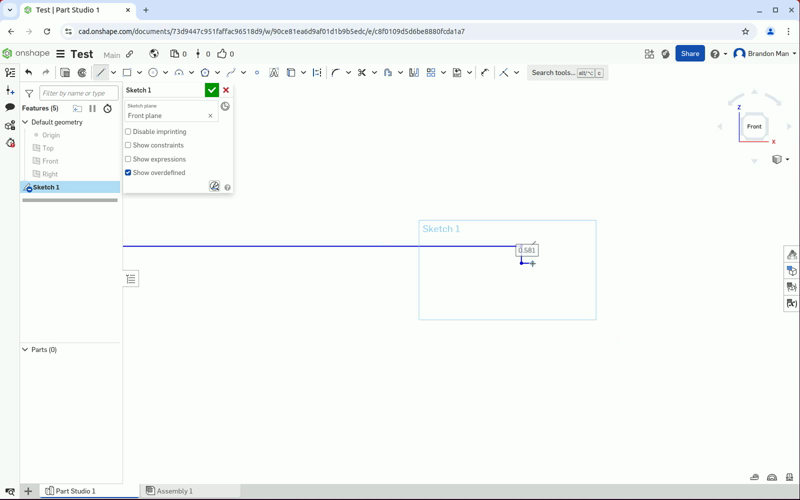
scroll(-6)
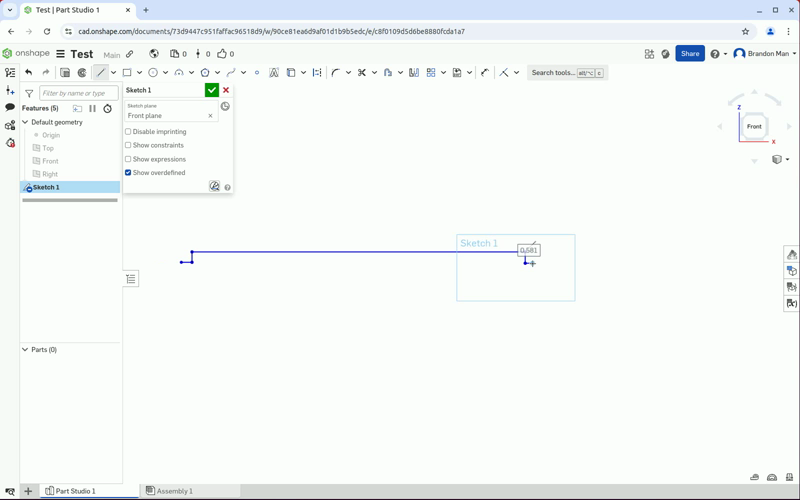
scroll(-6)
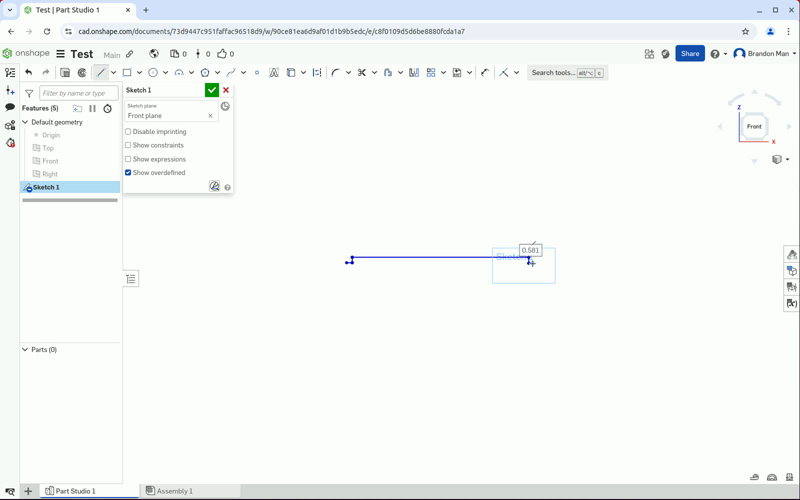
key_up(shift)
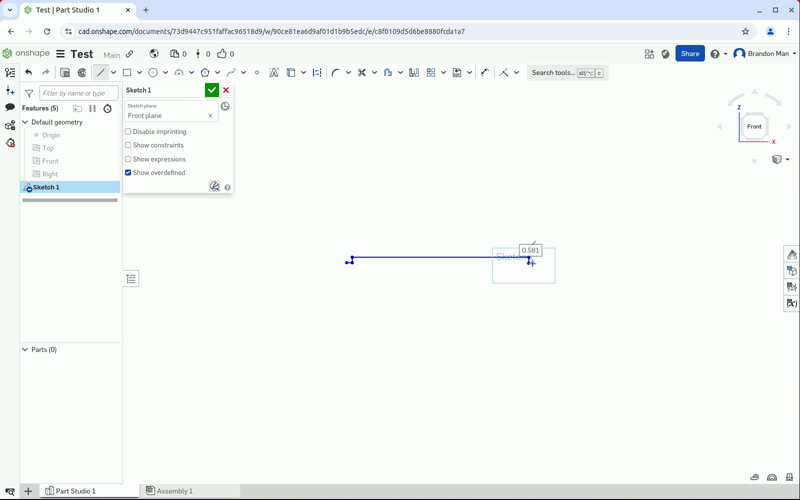
key_down(shift)
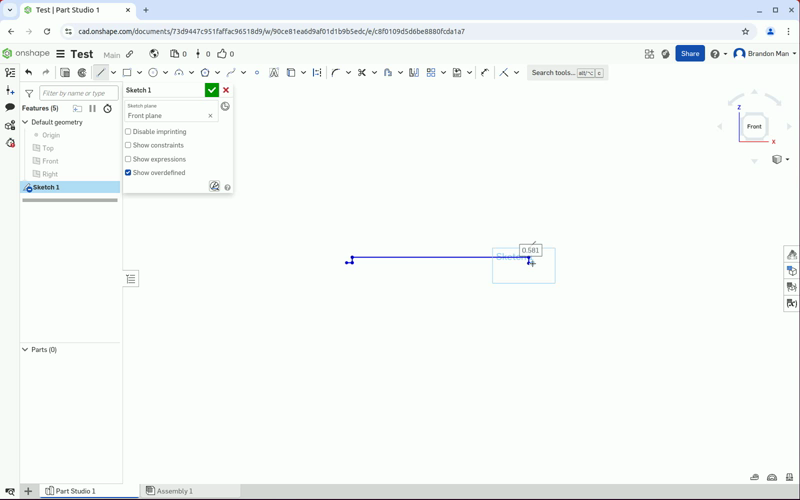
mouse_move(562, 263)
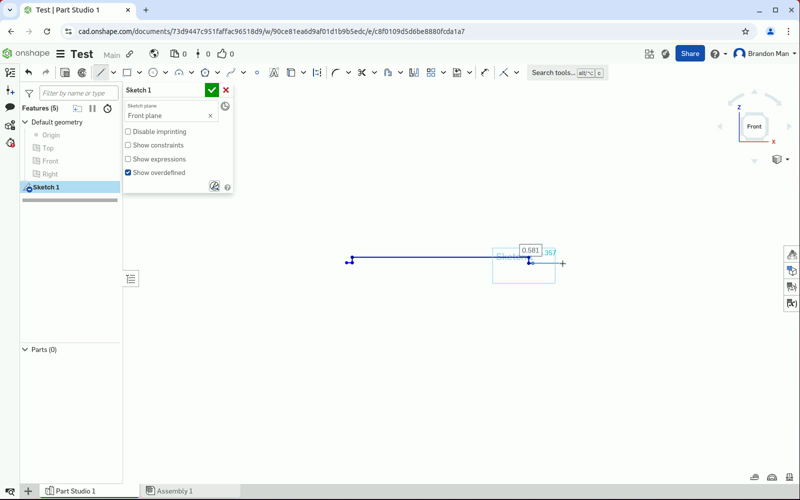
mouse_move(532, 235)
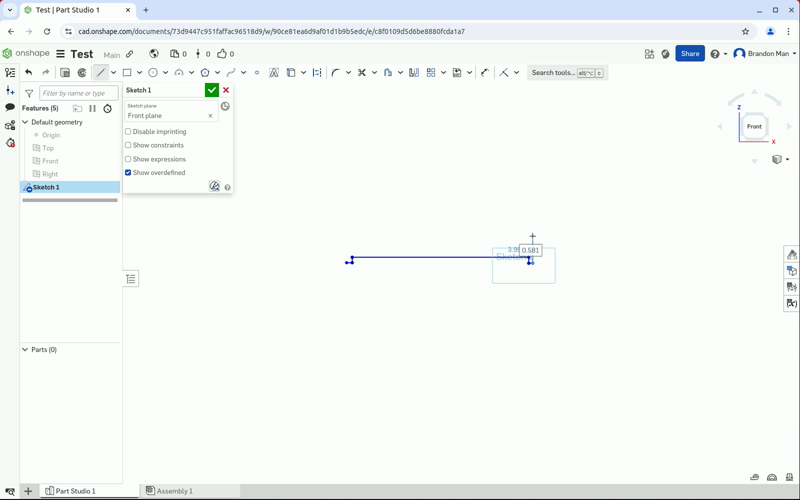
click(532, 235)
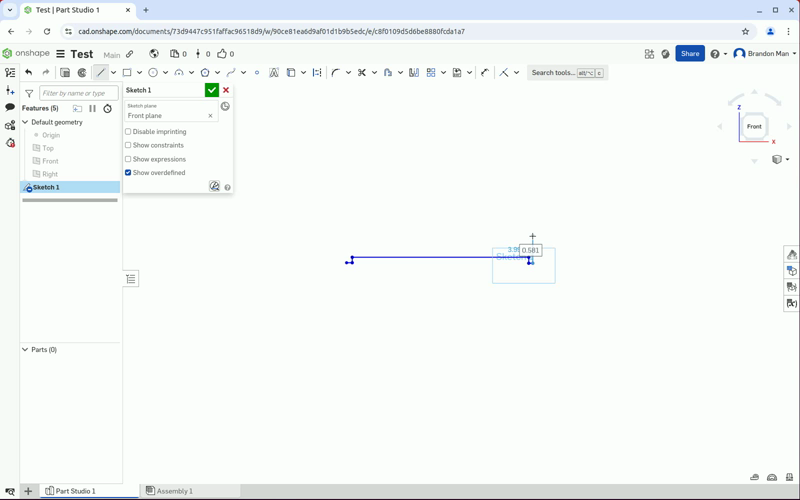
key_up(shift)
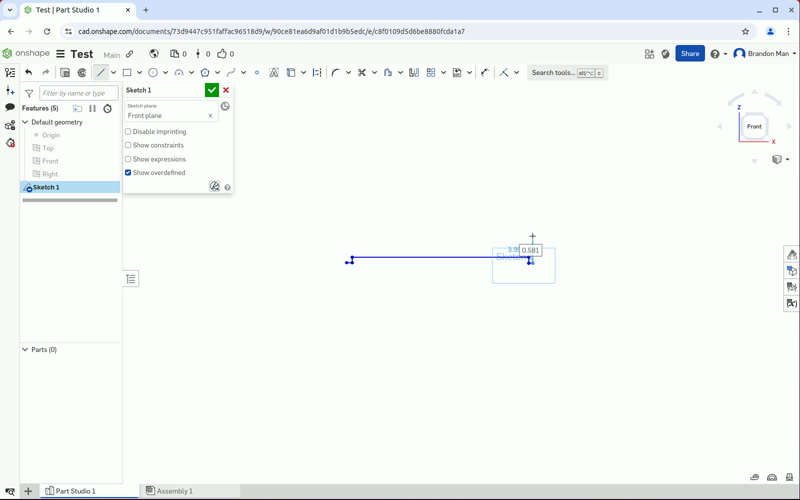
key_down(shift)
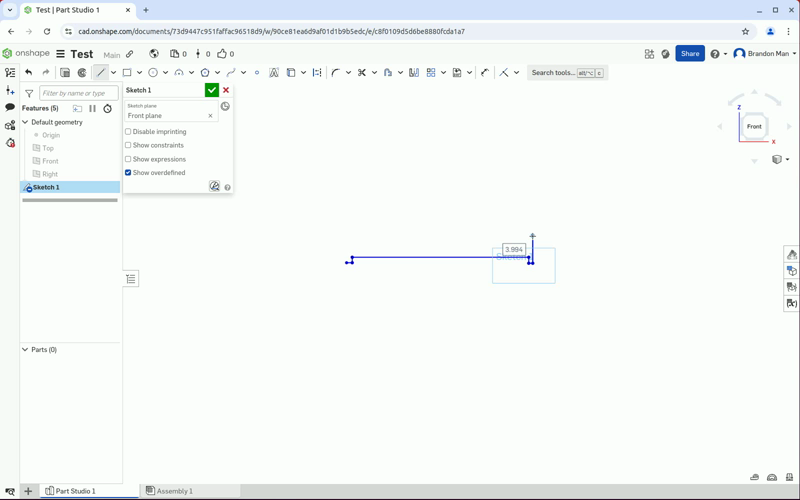
mouse_move(348, 235)
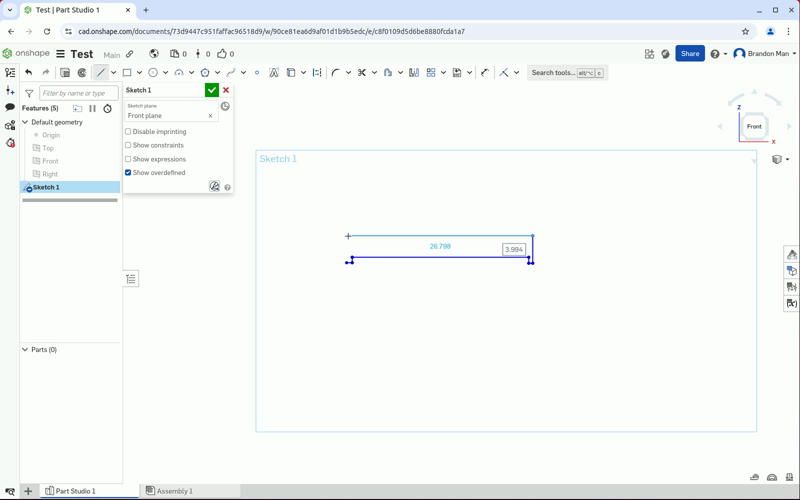
click(348, 235)
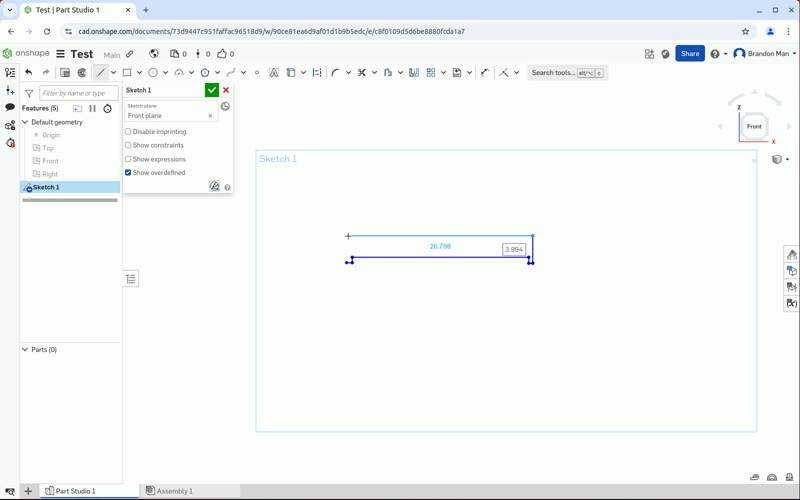
key_up(shift)
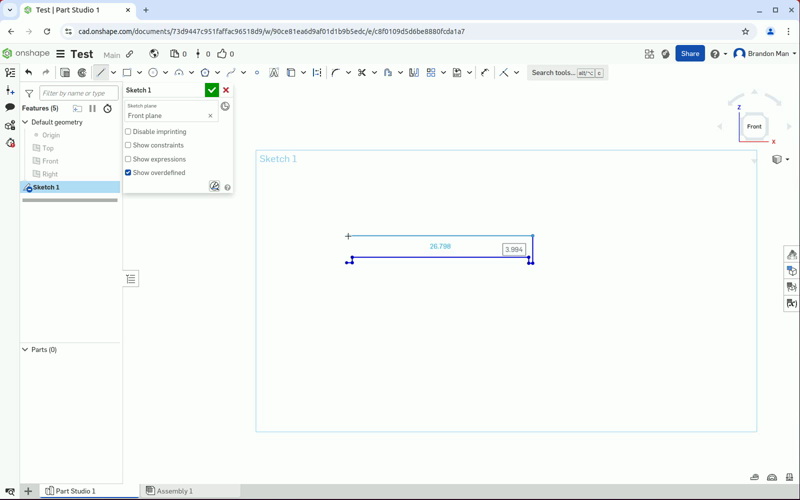
mouse_move(378, 235)
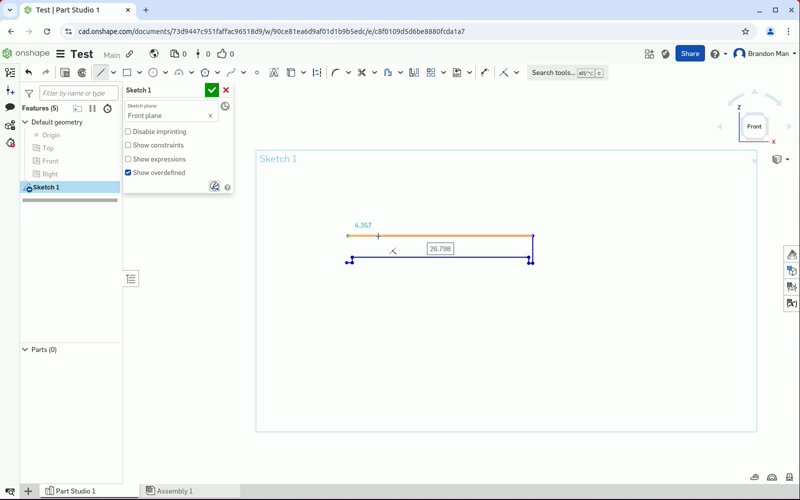
key_down(shift)
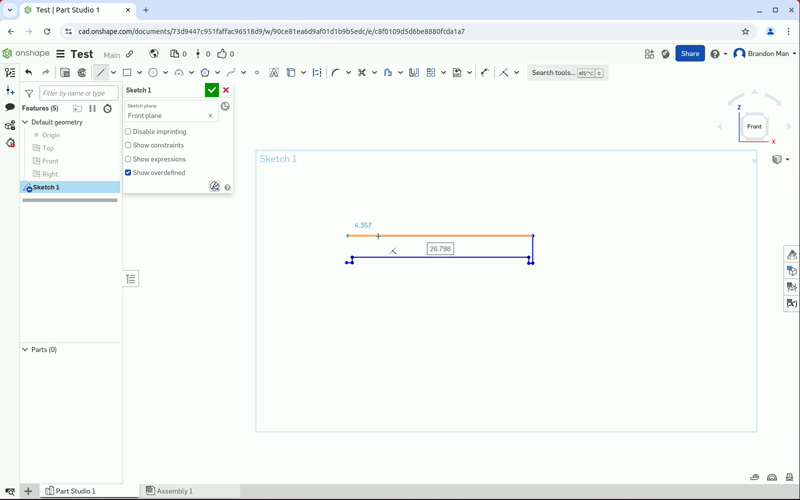
mouse_move(348, 262)
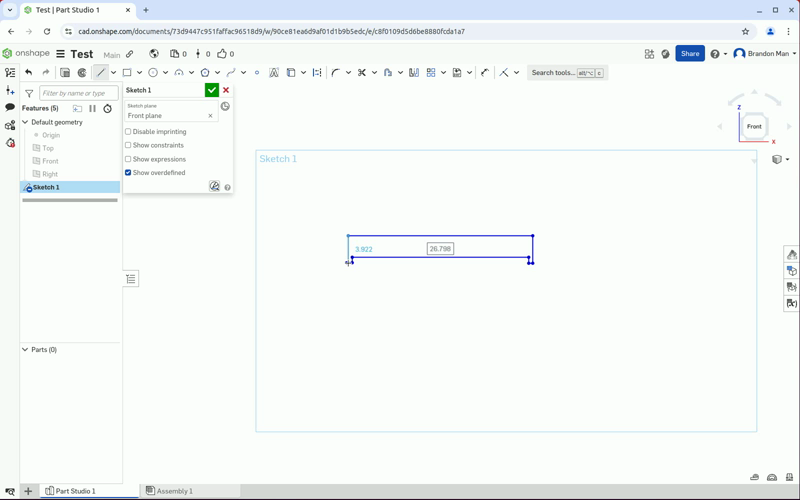
scroll(6)
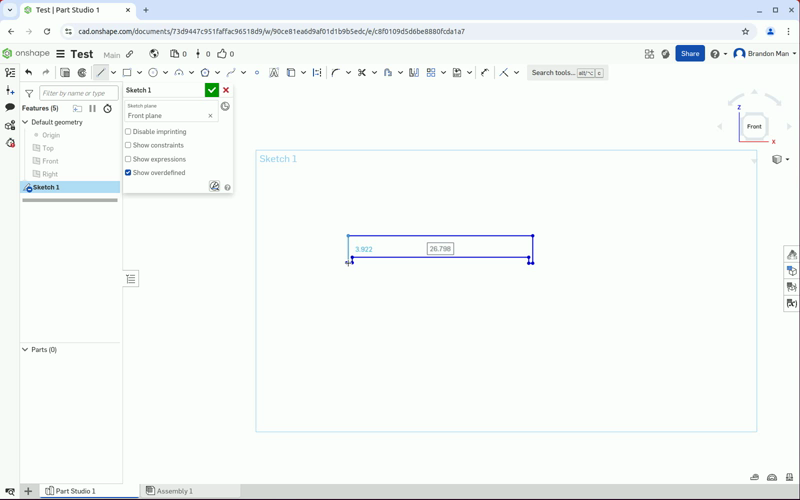
scroll(6)
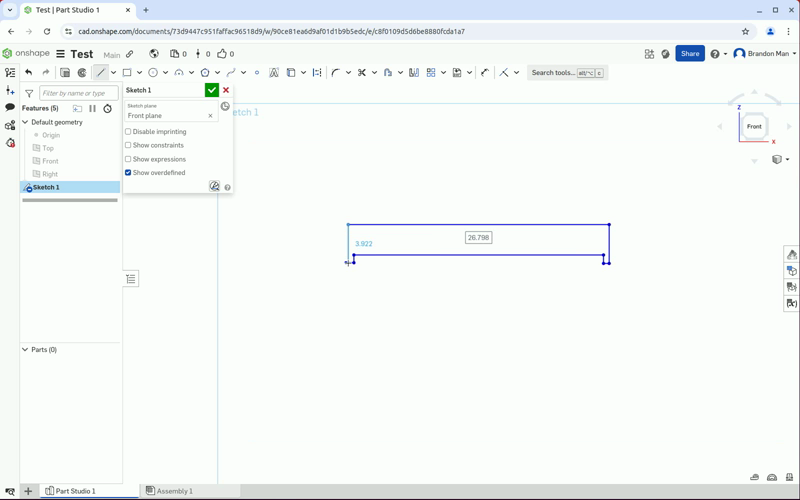
scroll(6)
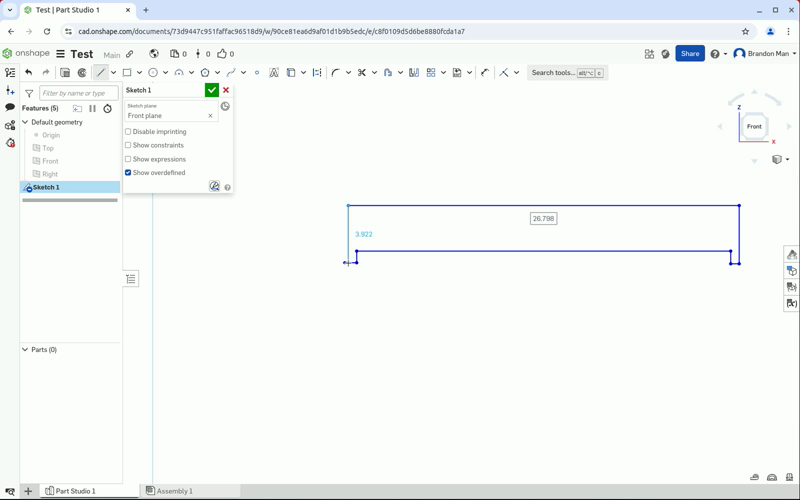
scroll(6)
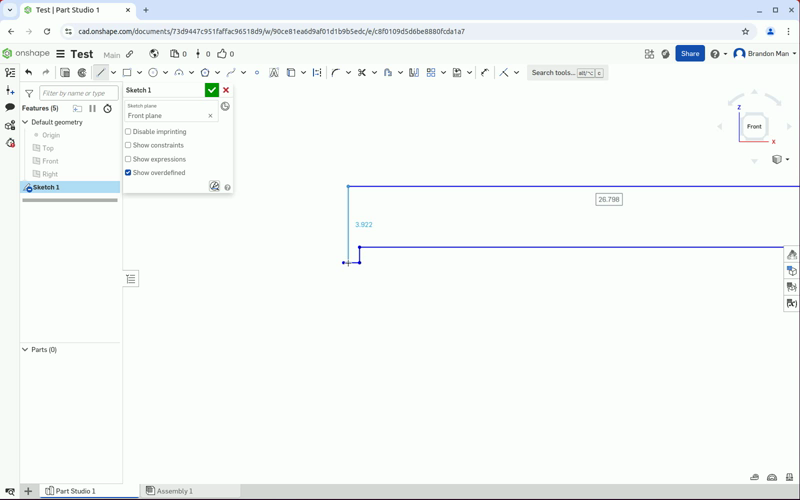
scroll(6)
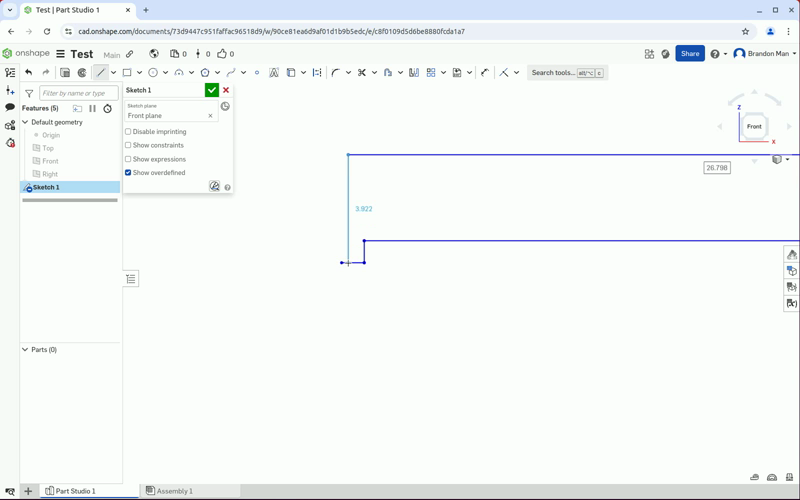
scroll(6)
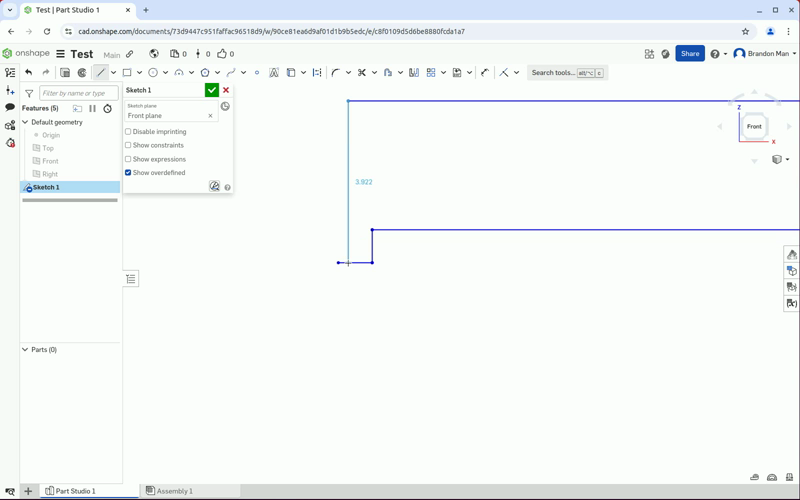
scroll(6)
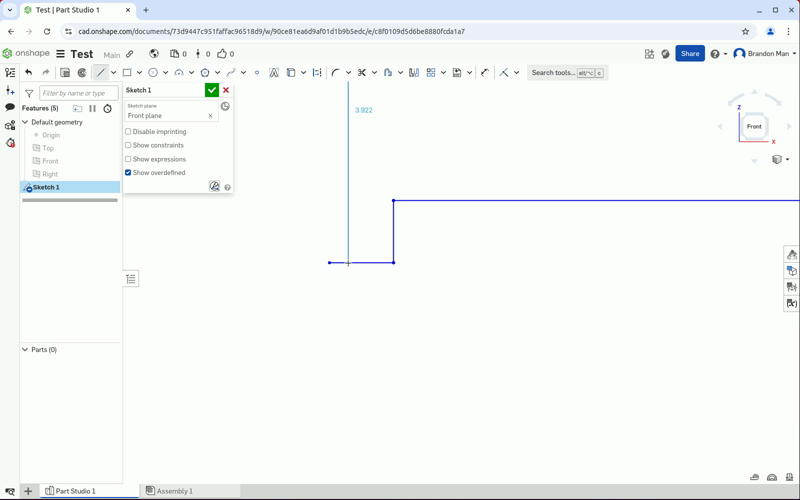
key_up(shift)
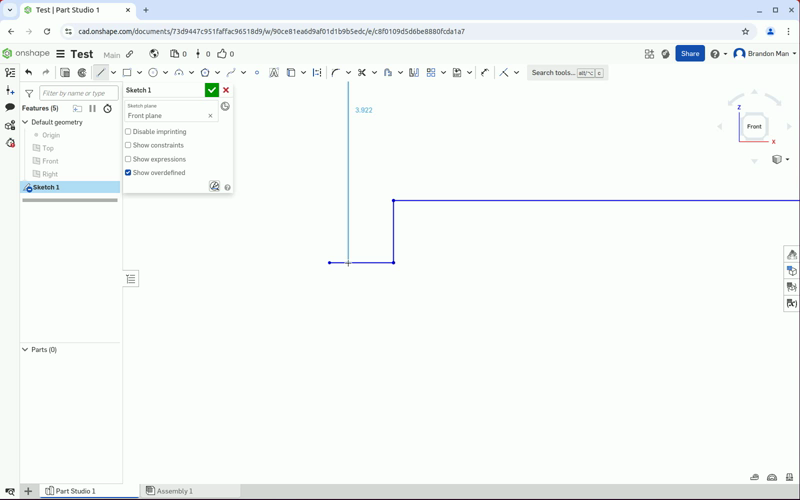
click(348, 262)
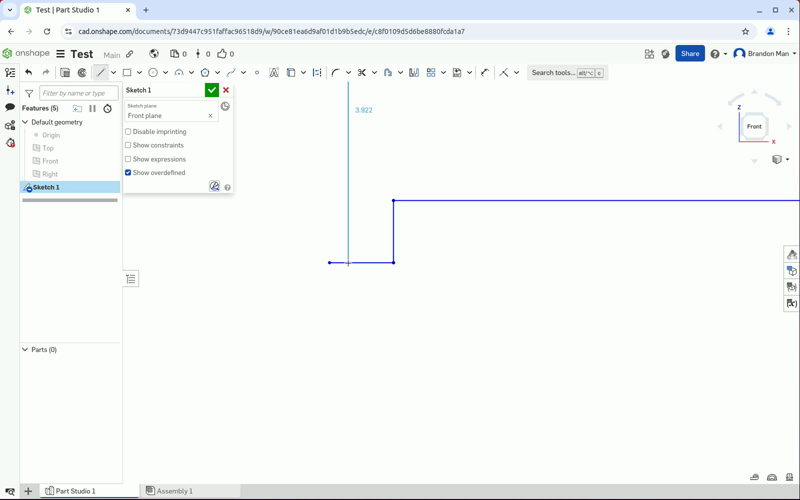
scroll(-6)
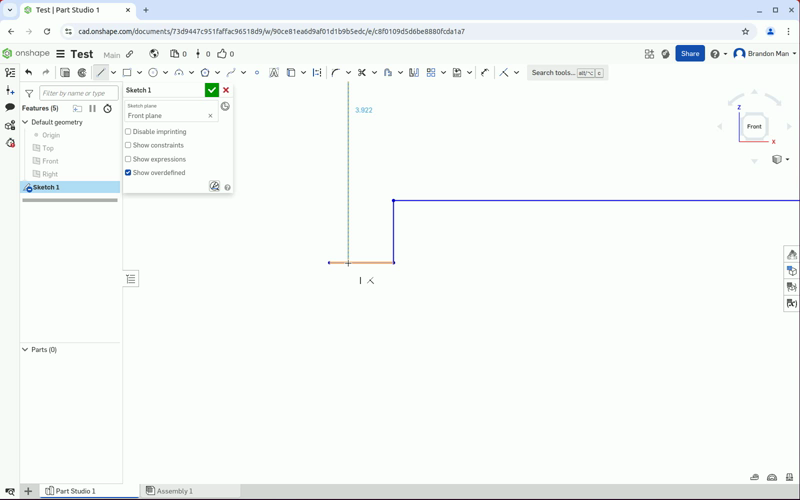
scroll(-6)
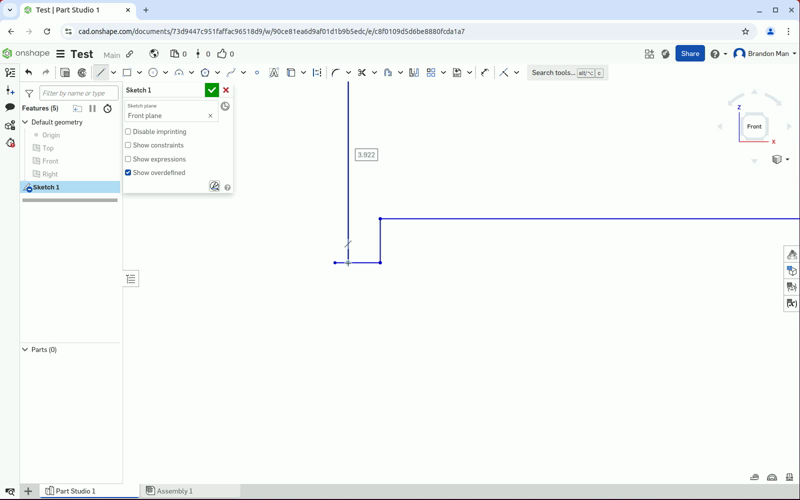
scroll(-6)
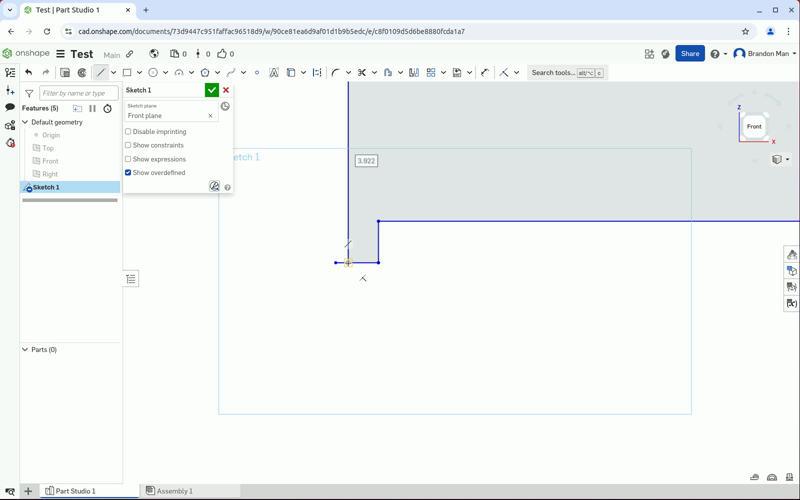
scroll(-6)
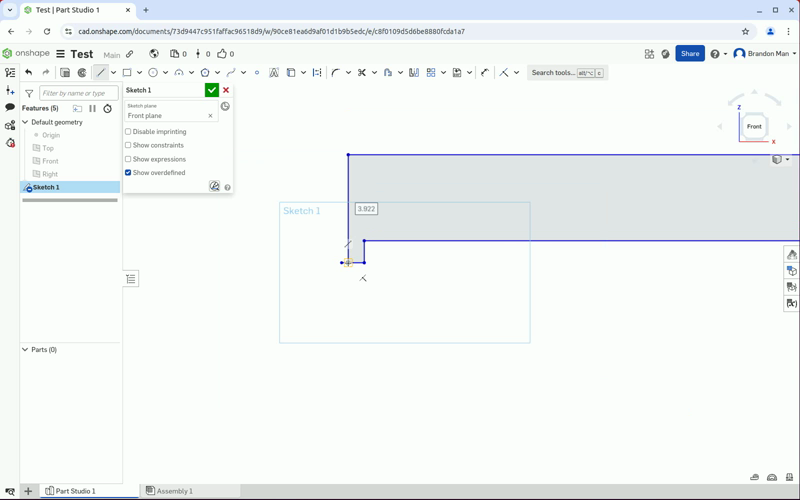
scroll(-6)
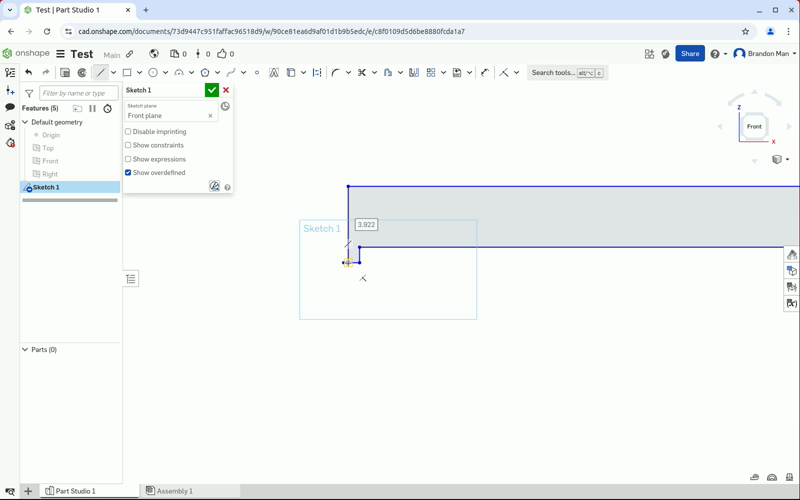
scroll(-6)
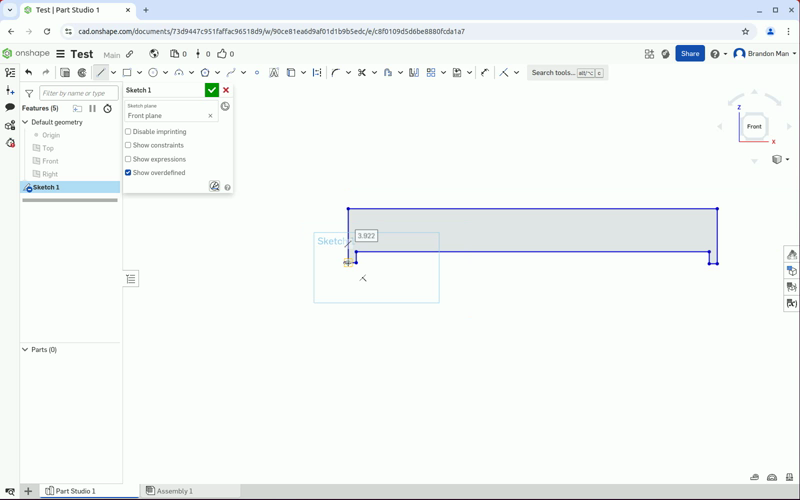
scroll(-6)
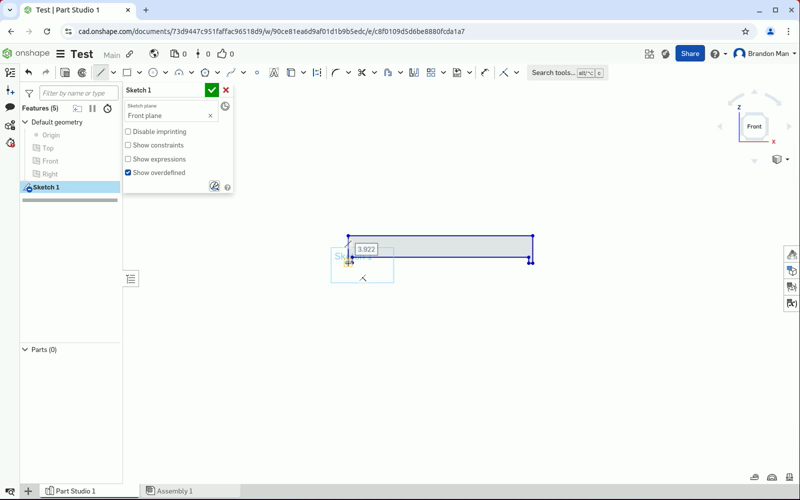
key(esc)
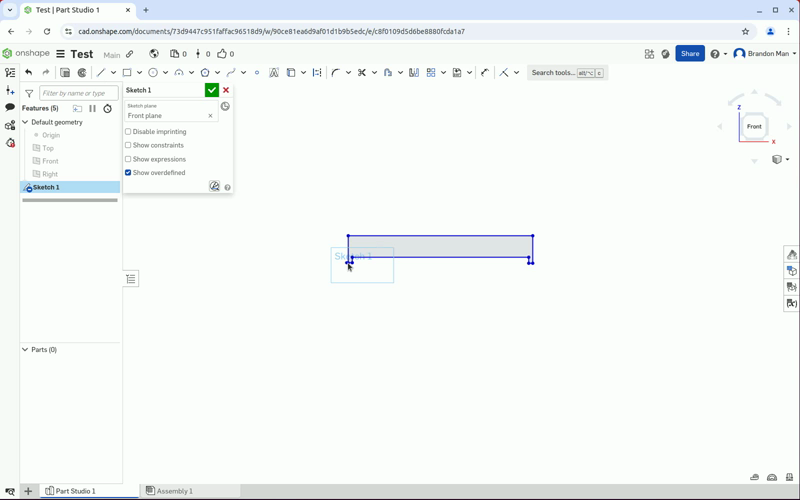
mouse_move(384, 253)
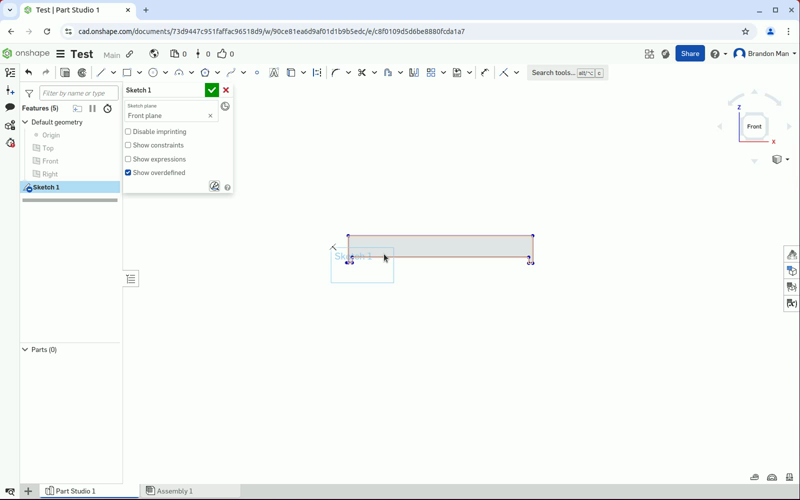
click(384, 253)
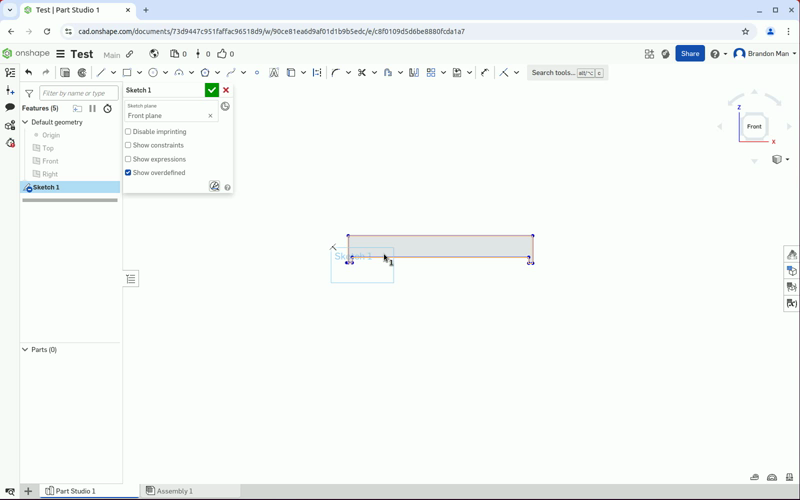
mouse_move(73, 352)
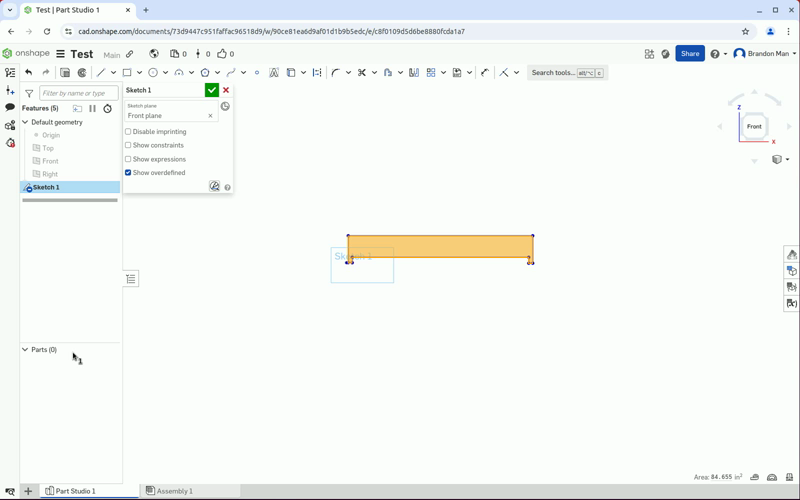
key(shift+y)
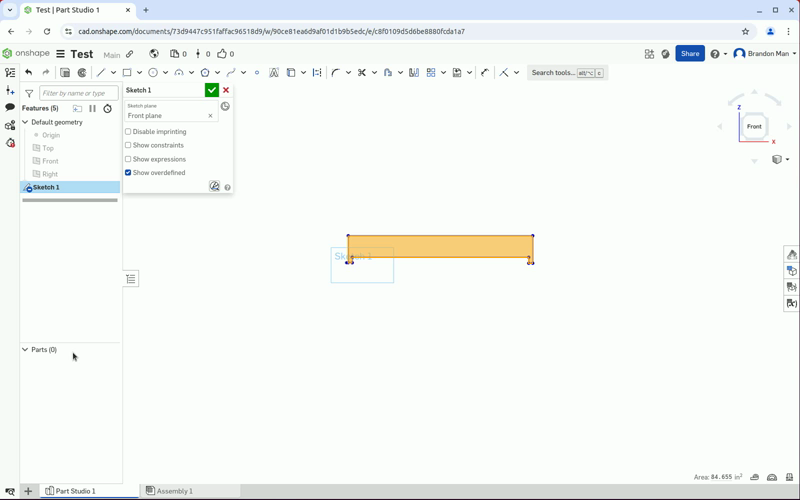
key(shift+e)
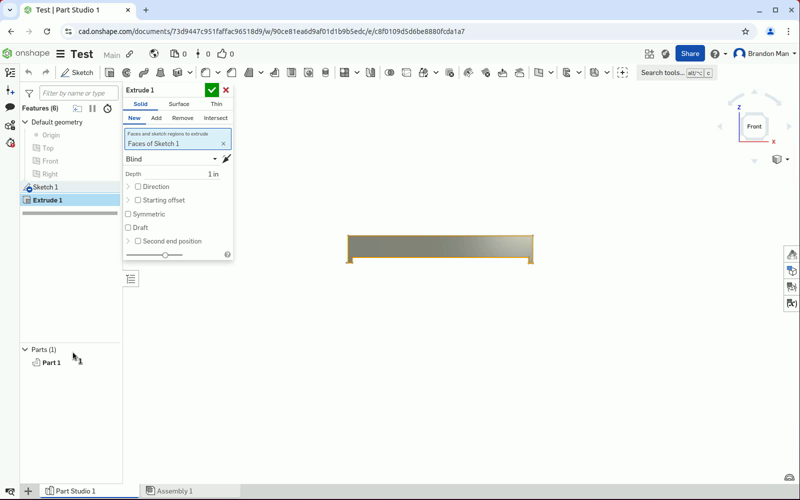
mouse_move(143, 106)
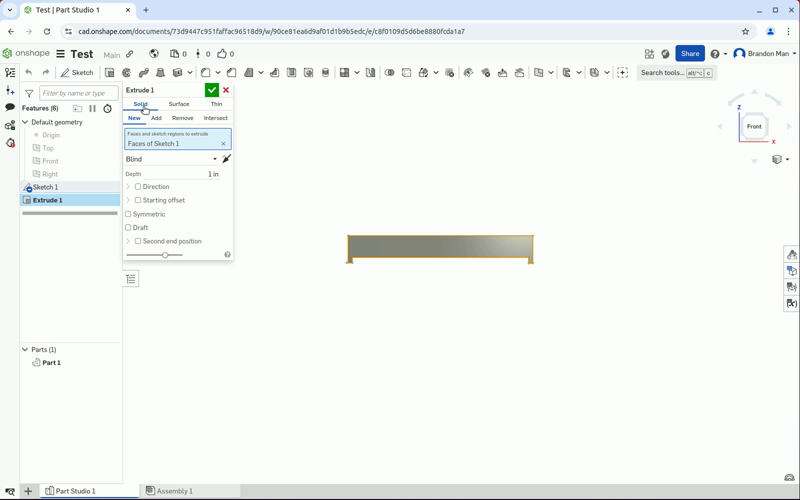
click(143, 106)
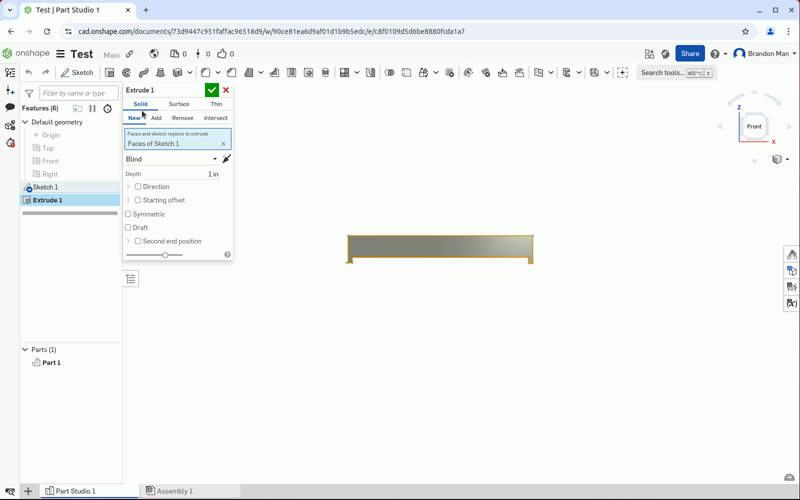
mouse_move(137, 120)
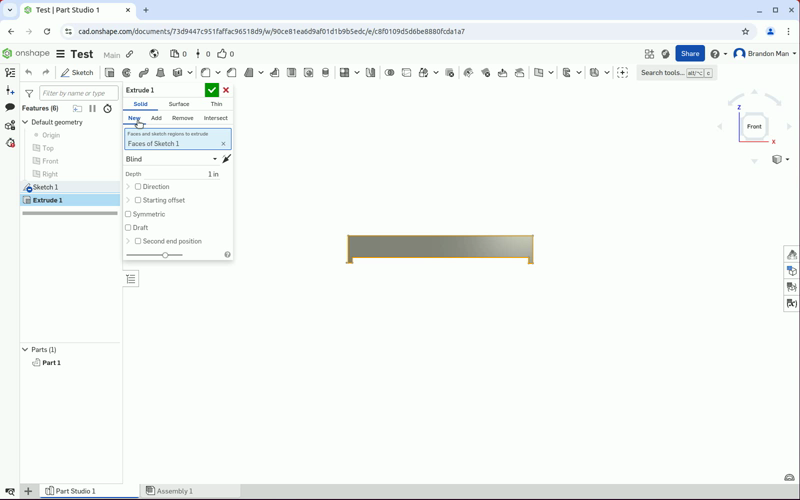
click(137, 120)
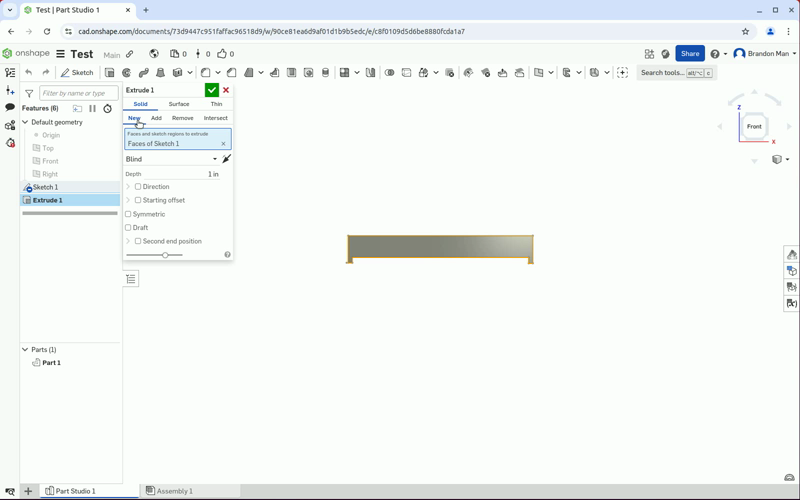
key(tab, 4)
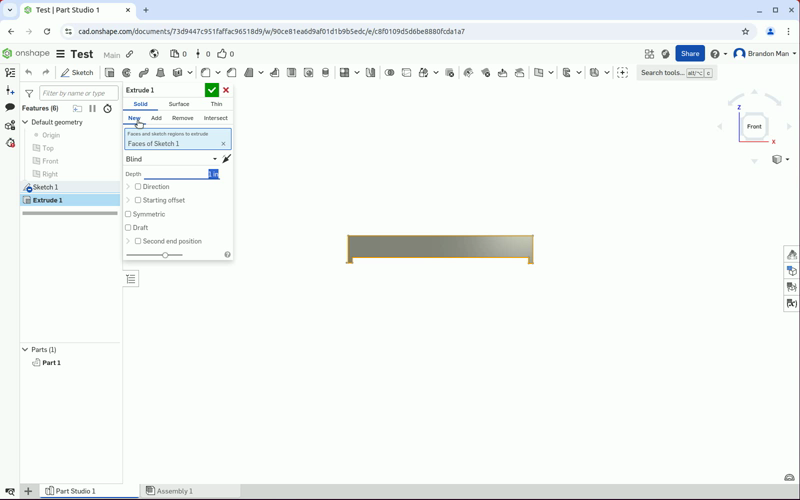
text(1.926)
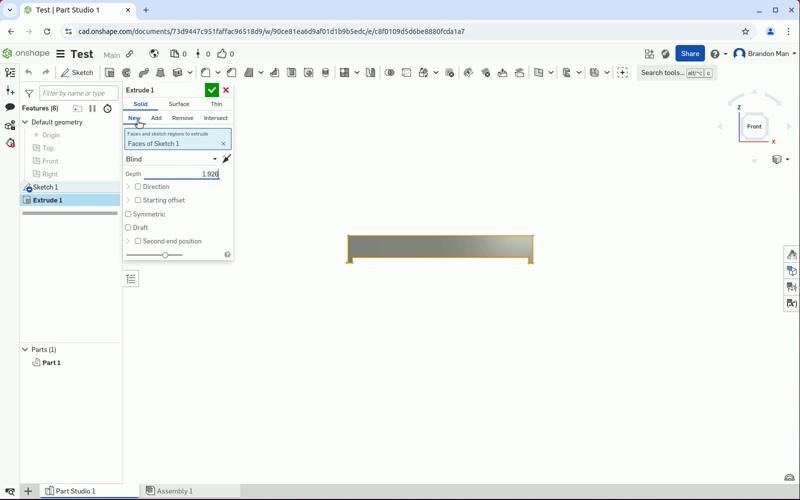
key(enter)
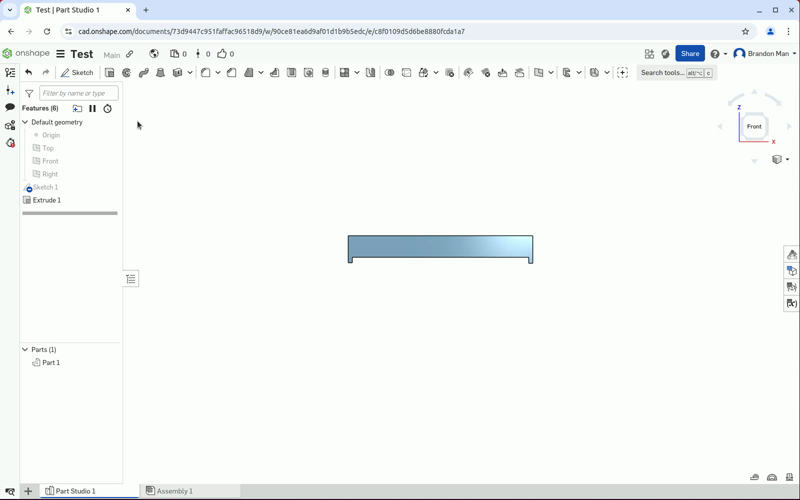
key(shift+h)
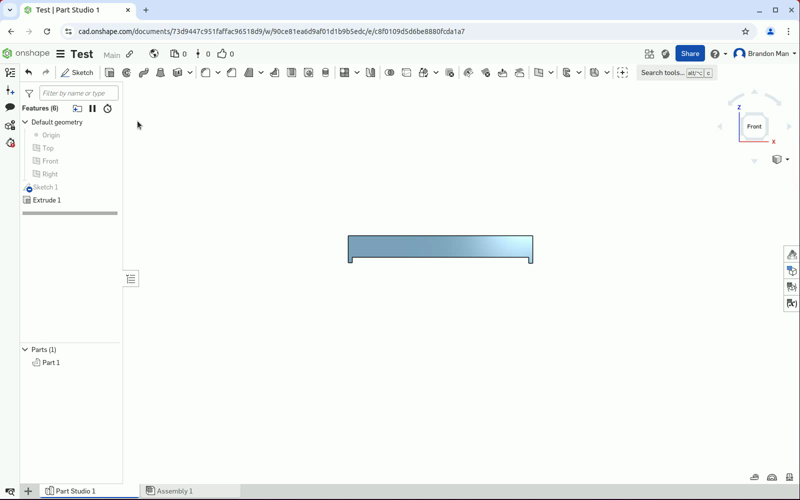
key(shift+h)
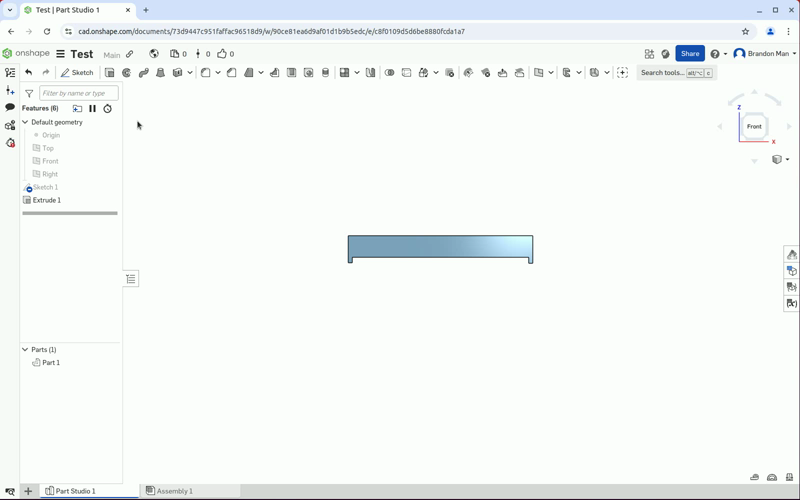
mouse_move(73, 189)
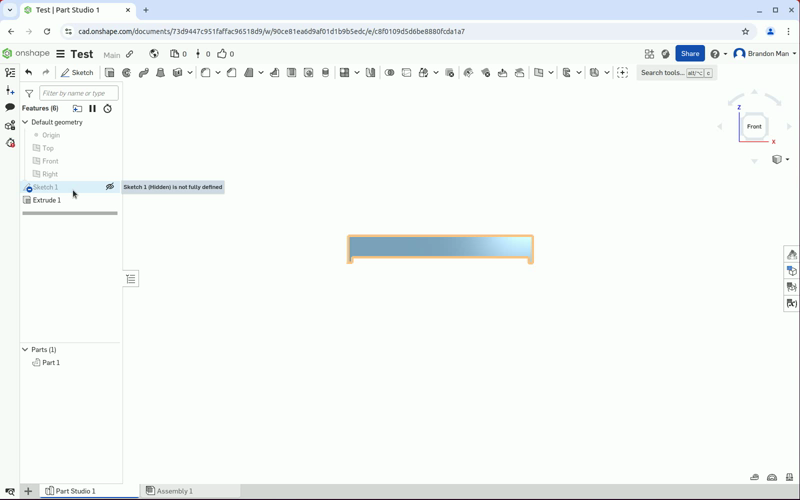
click(73, 189)
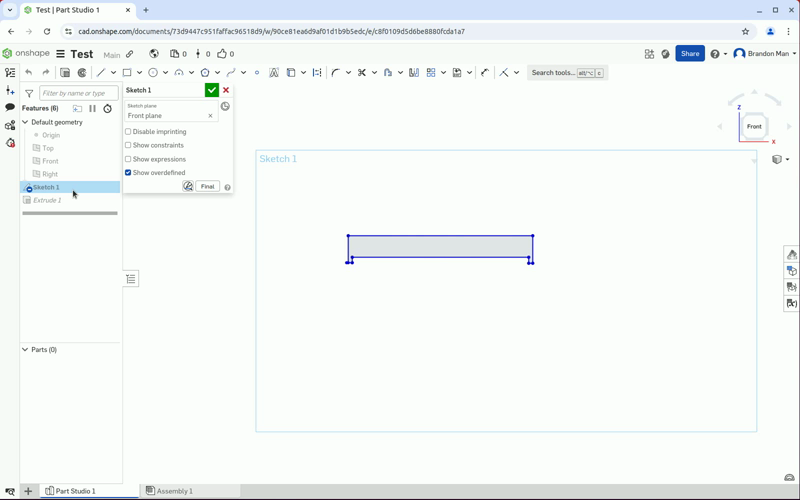
mouse_move(229, 92)
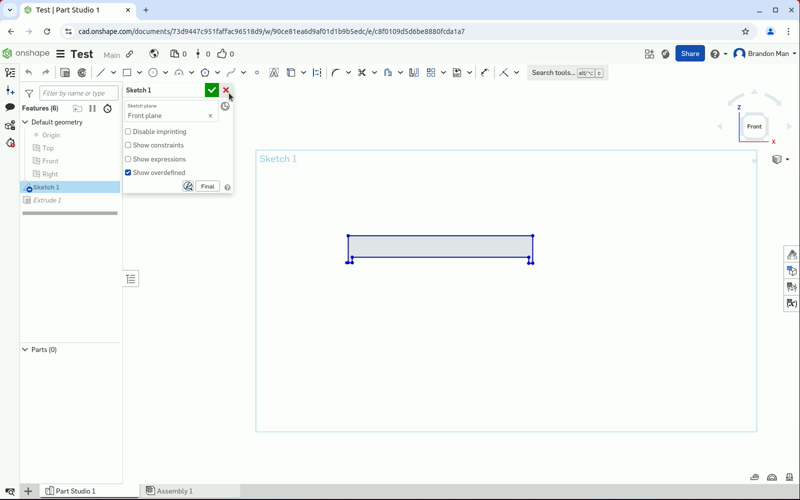
click(229, 92)
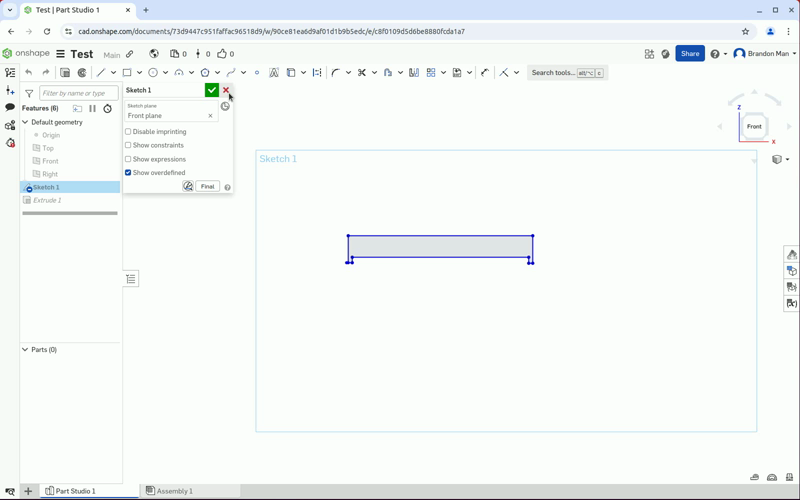
key(shift+s)
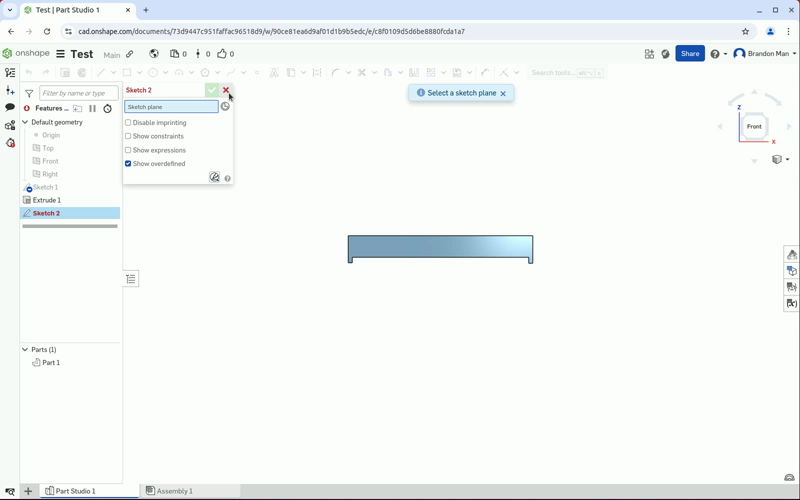
mouse_move(73, 163)
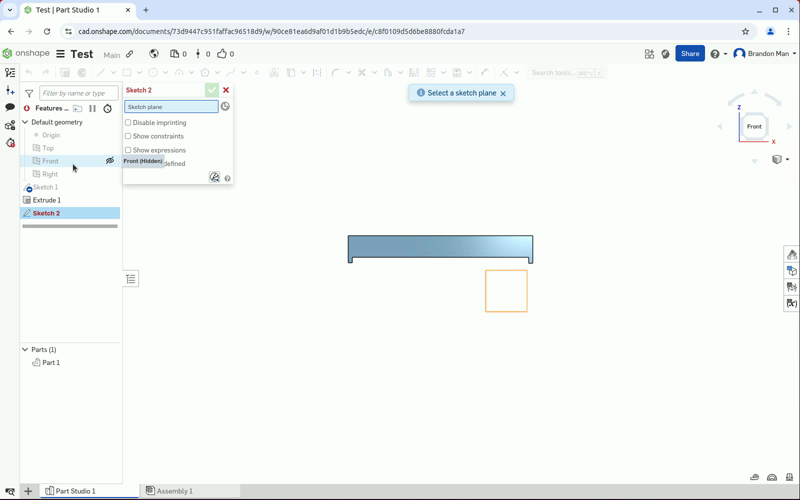
click(73, 163)
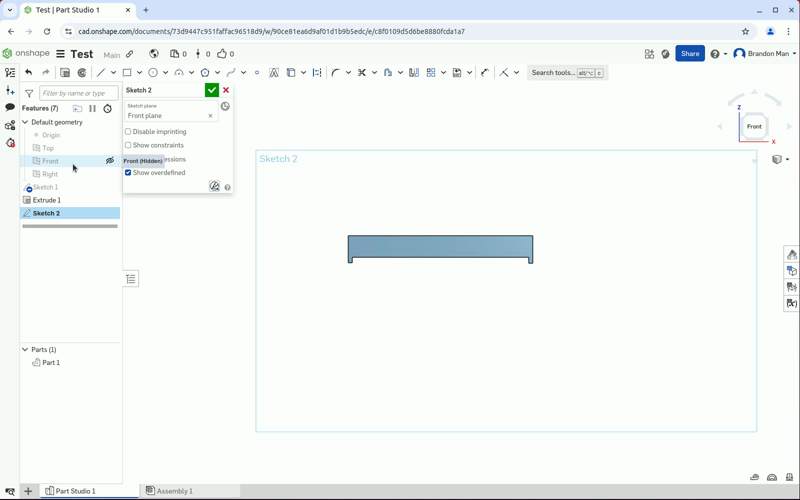
mouse_move(73, 352)
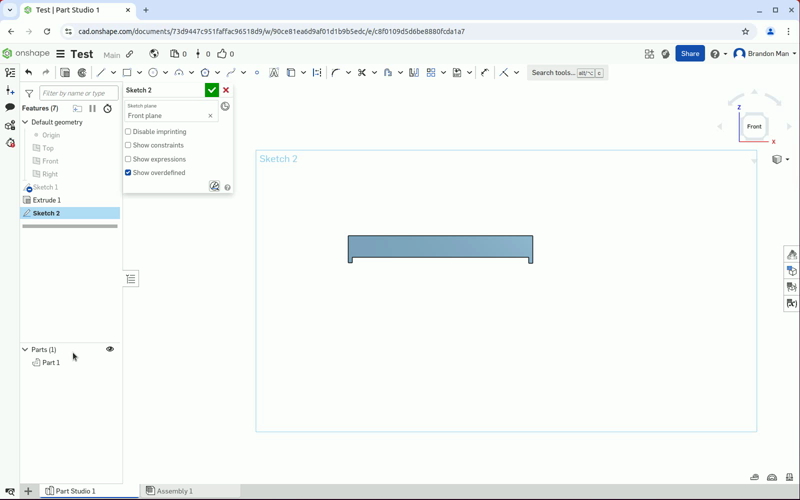
key(y)
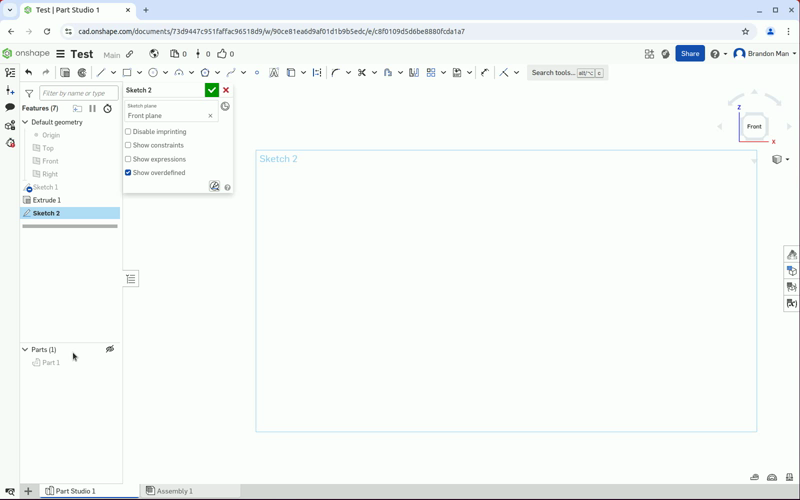
key(l)
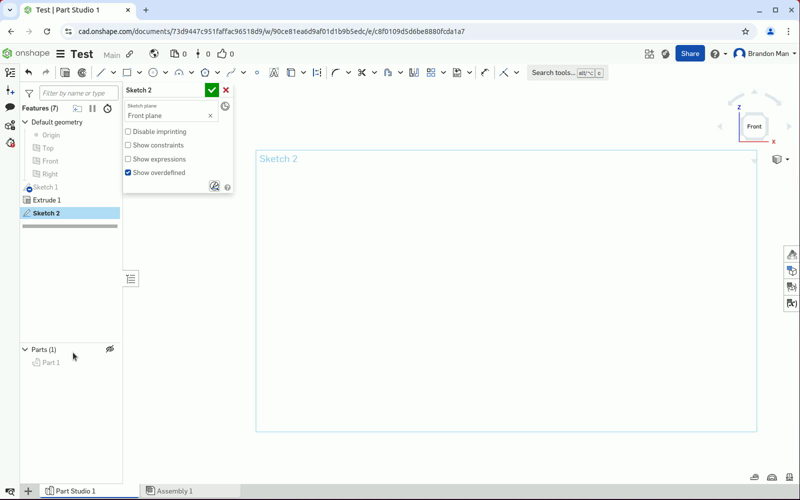
key_down(shift)
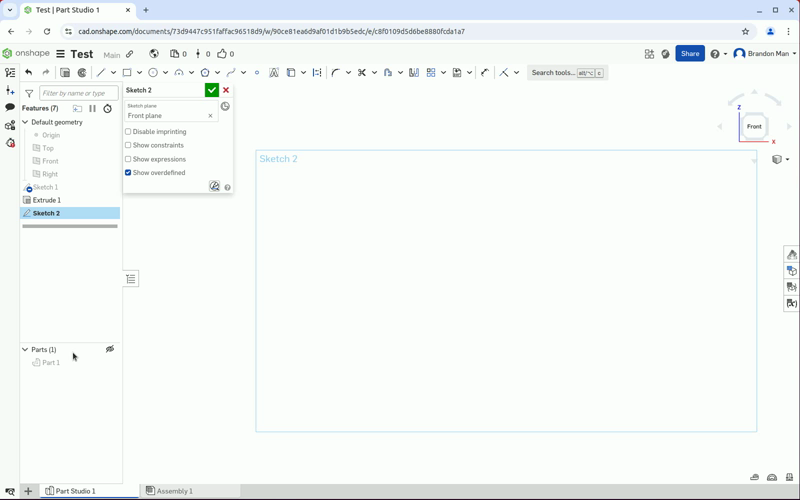
mouse_move(352, 262)
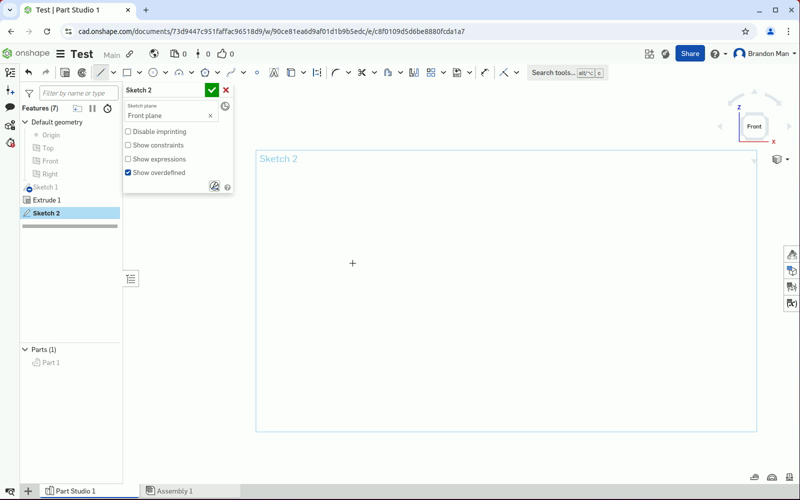
click(352, 262)
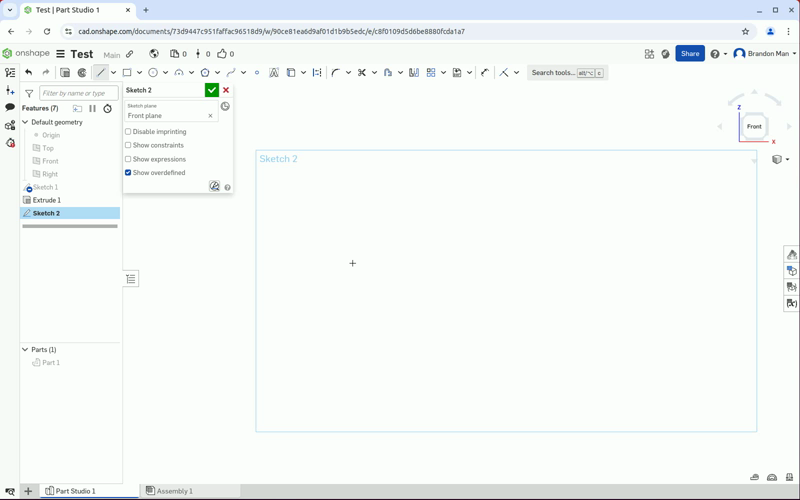
key_up(shift)
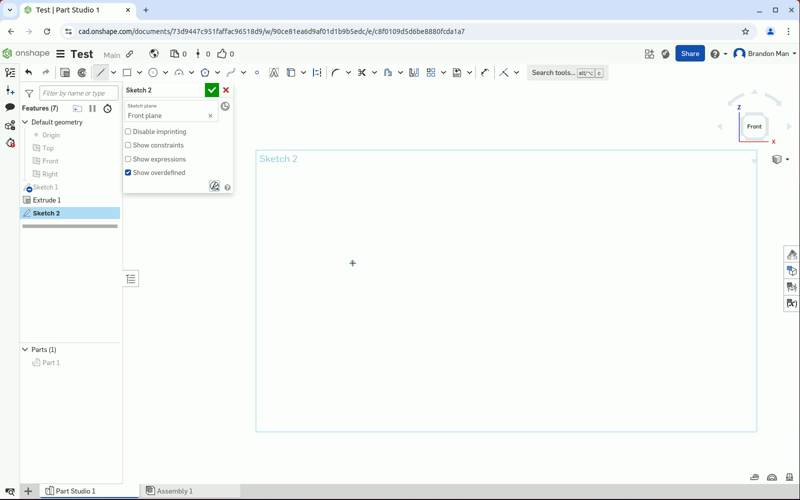
key_down(shift)
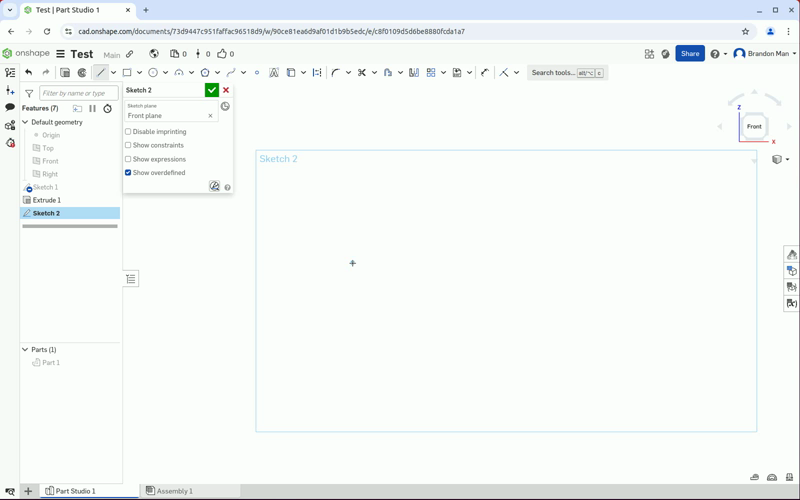
mouse_move(528, 263)
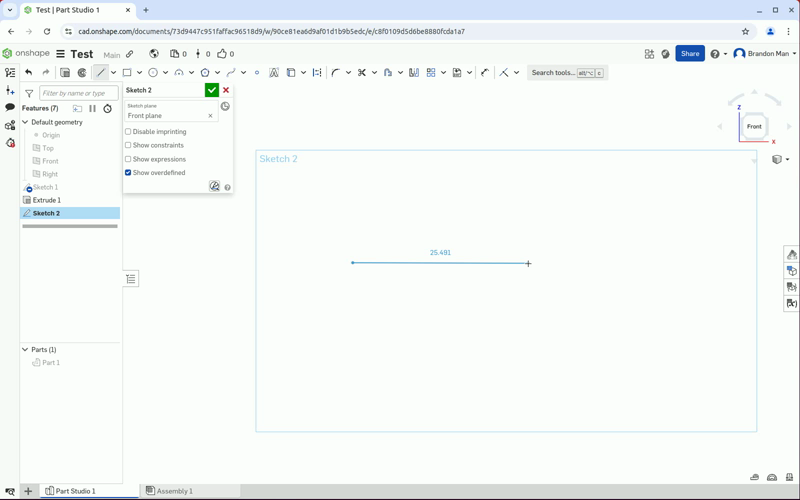
click(528, 263)
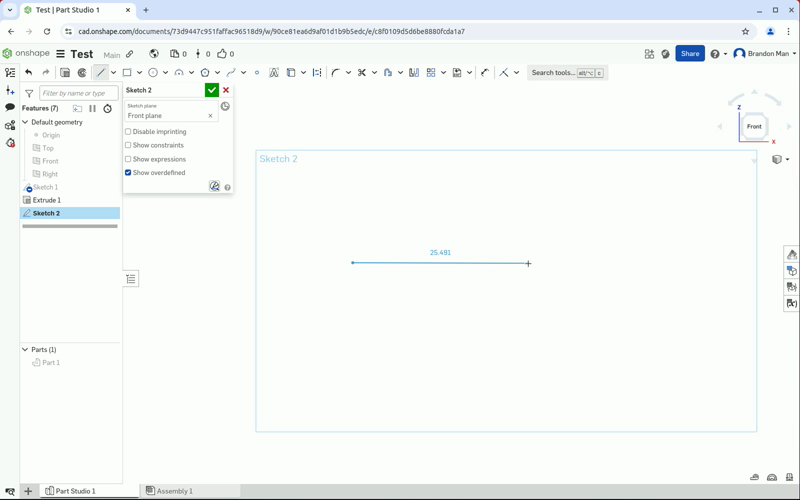
key_up(shift)
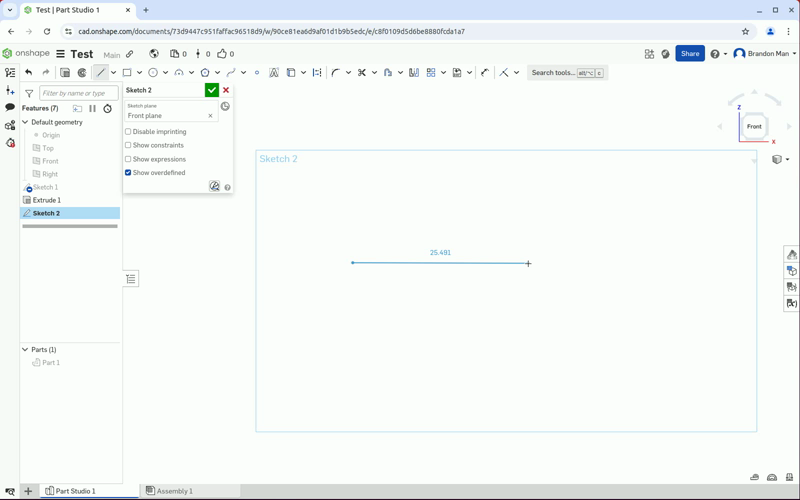
key_down(shift)
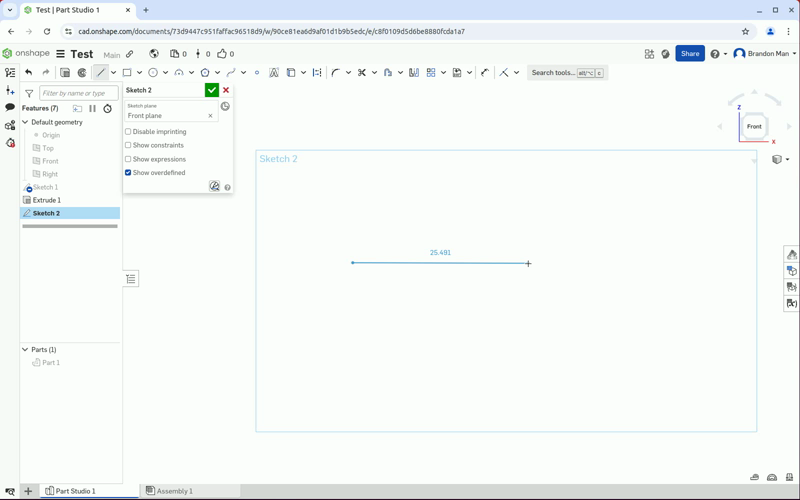
mouse_move(558, 263)
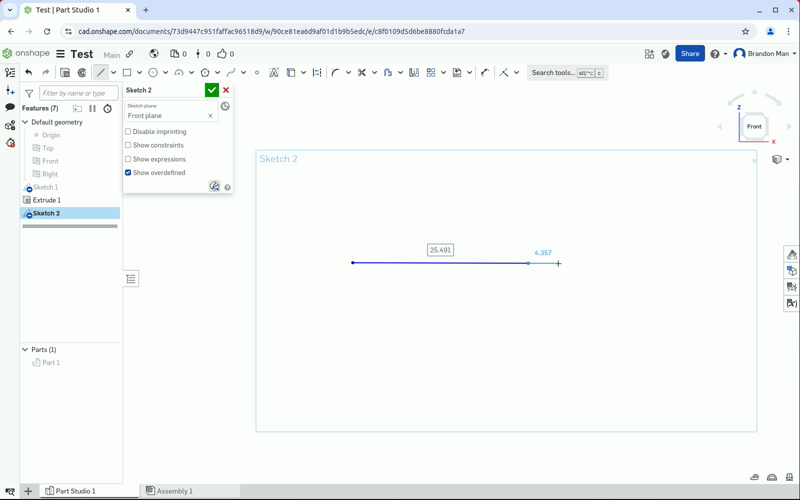
mouse_move(528, 257)
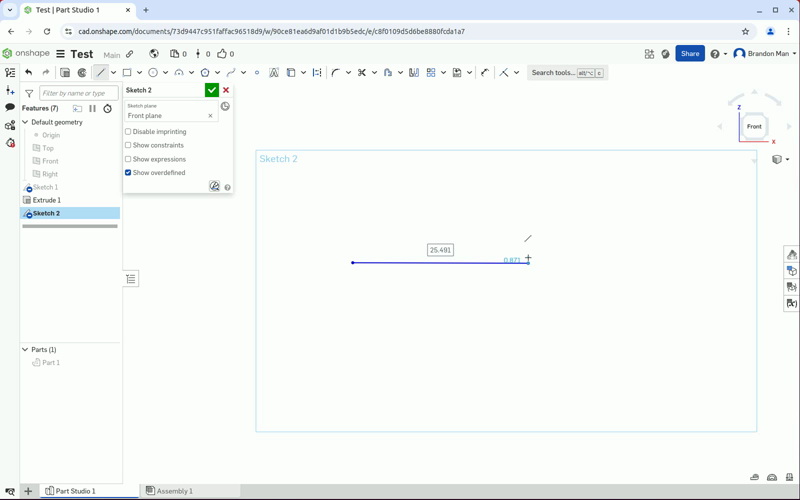
scroll(6)
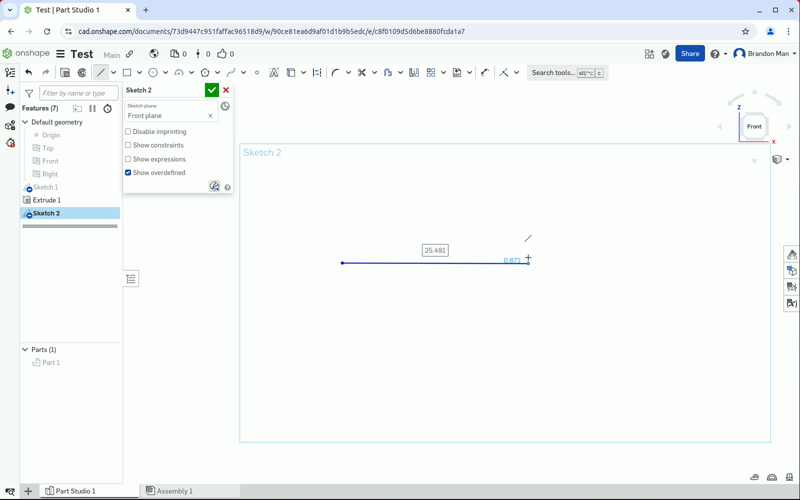
scroll(6)
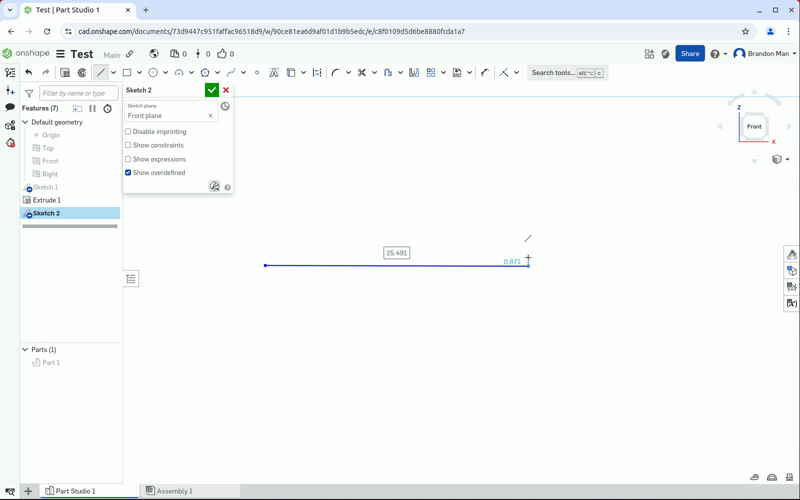
scroll(6)
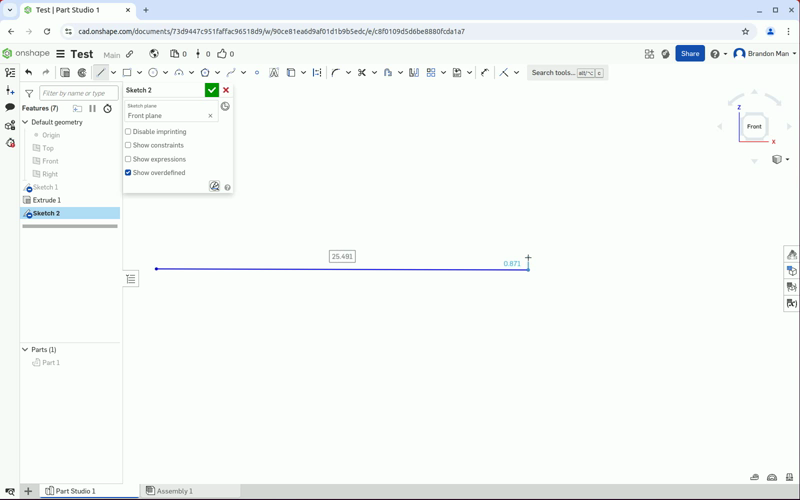
scroll(6)
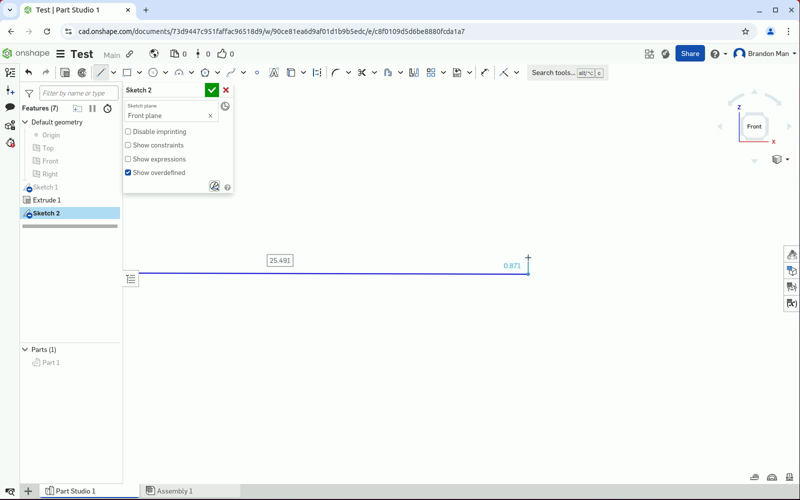
scroll(6)
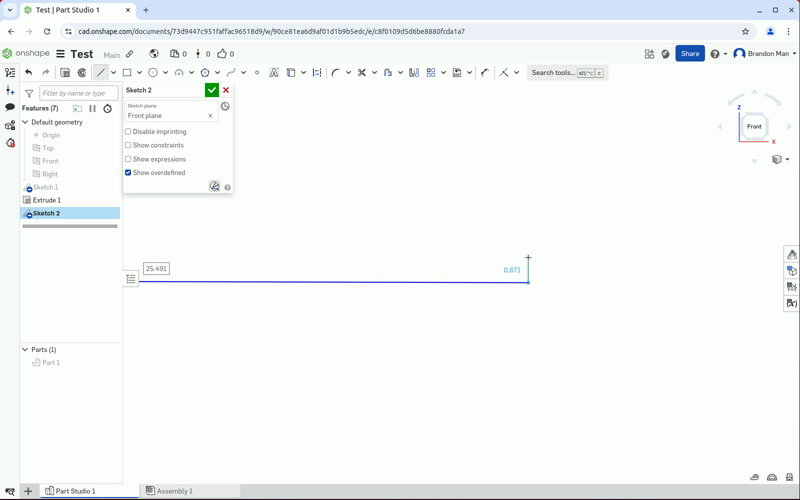
scroll(6)
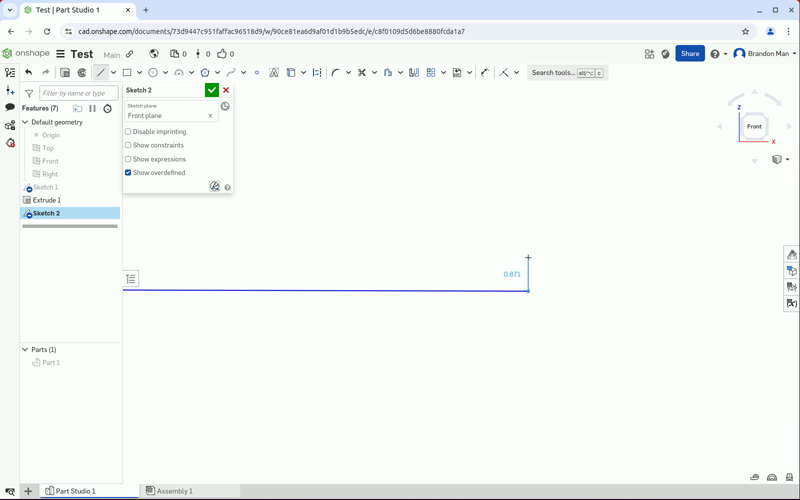
scroll(6)
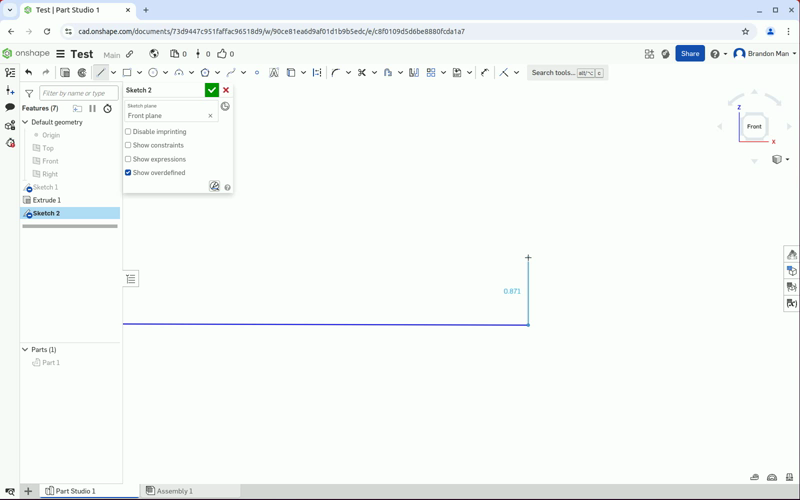
click(528, 257)
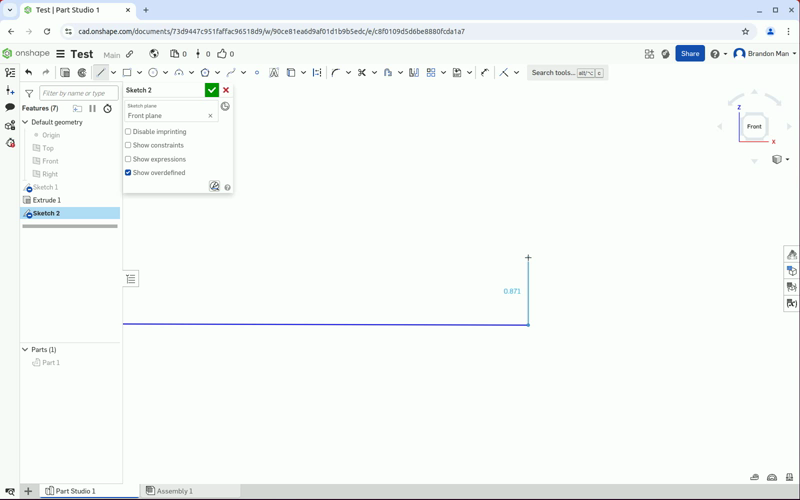
scroll(-6)
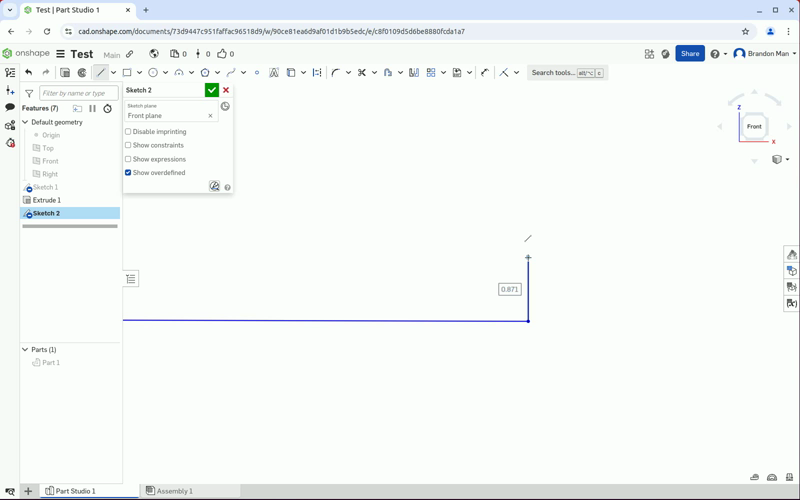
scroll(-6)
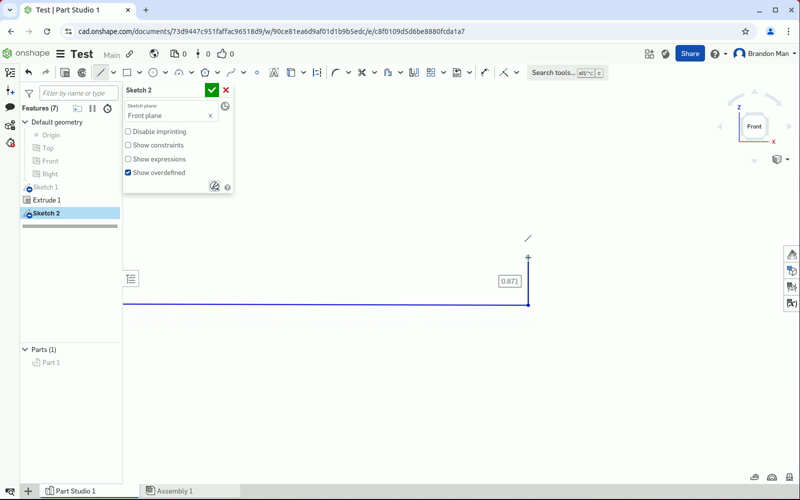
scroll(-6)
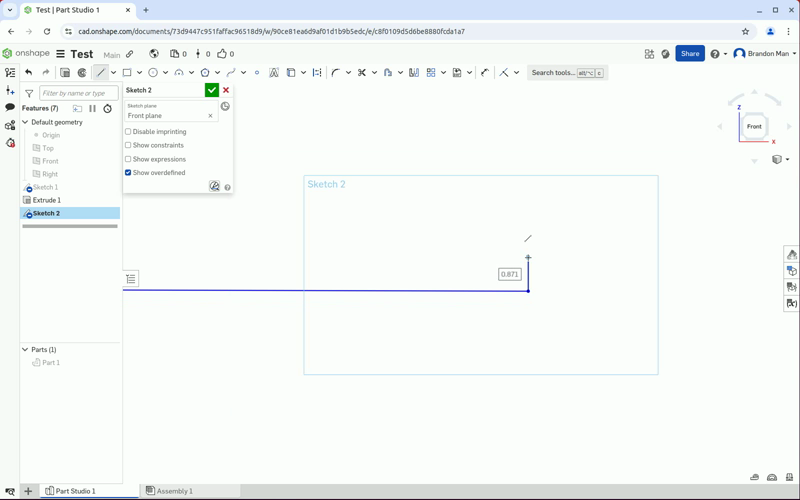
scroll(-6)
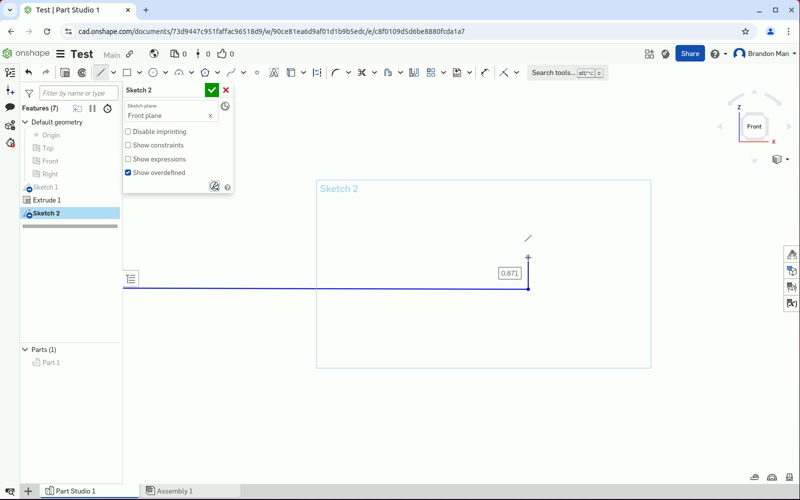
scroll(-6)
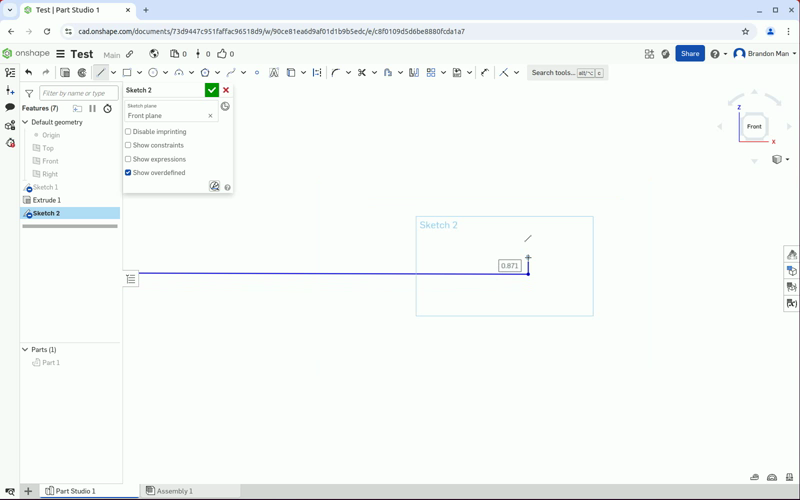
scroll(-6)
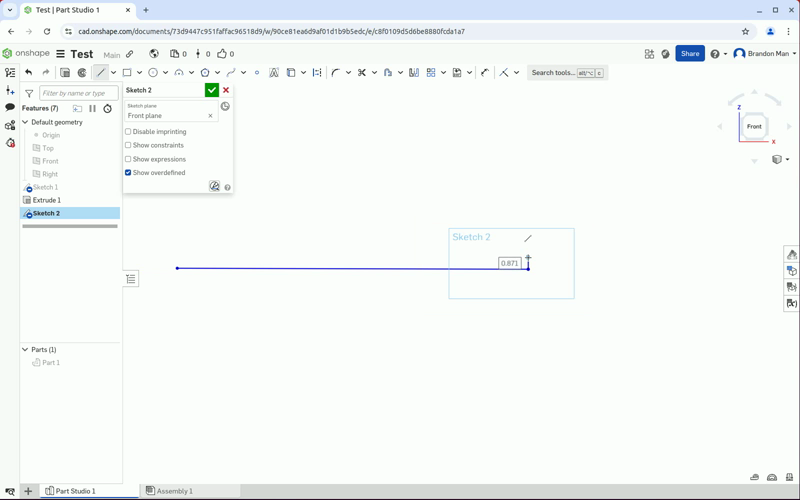
scroll(-6)
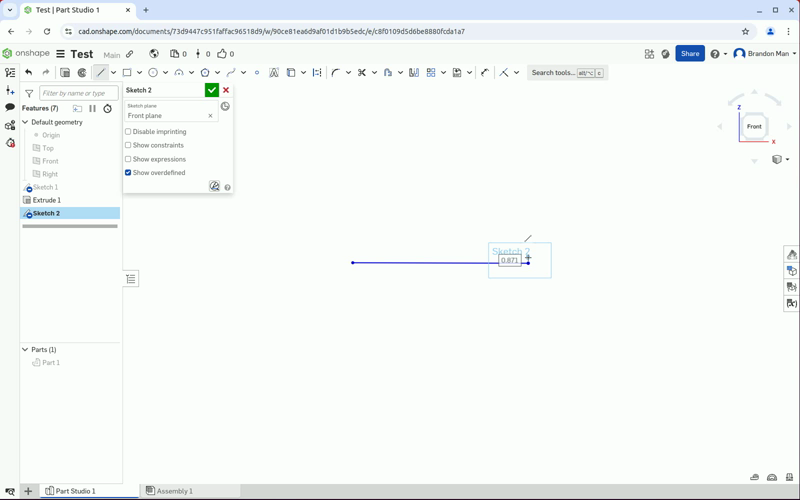
key_up(shift)
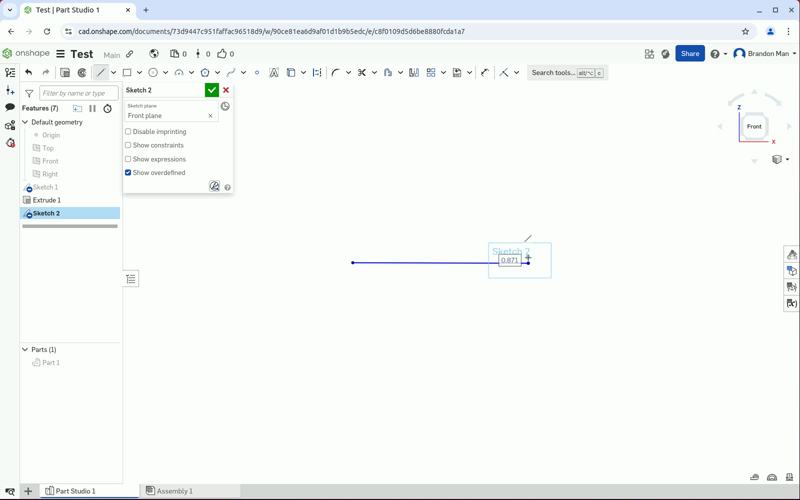
key_down(shift)
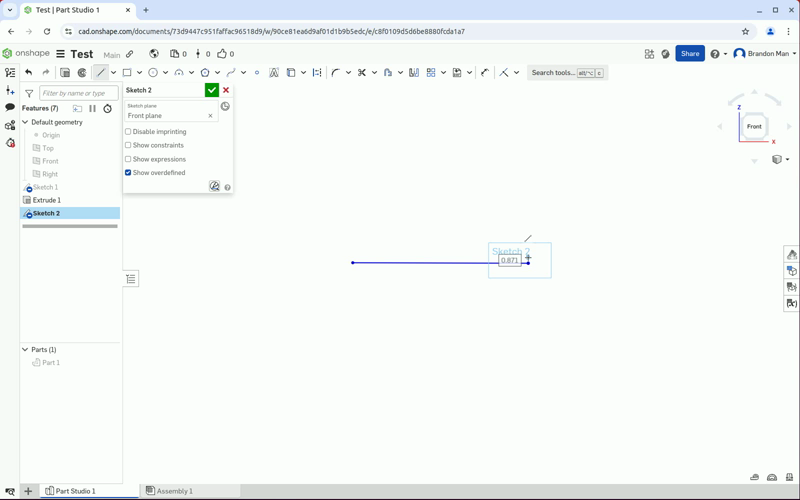
mouse_move(352, 257)
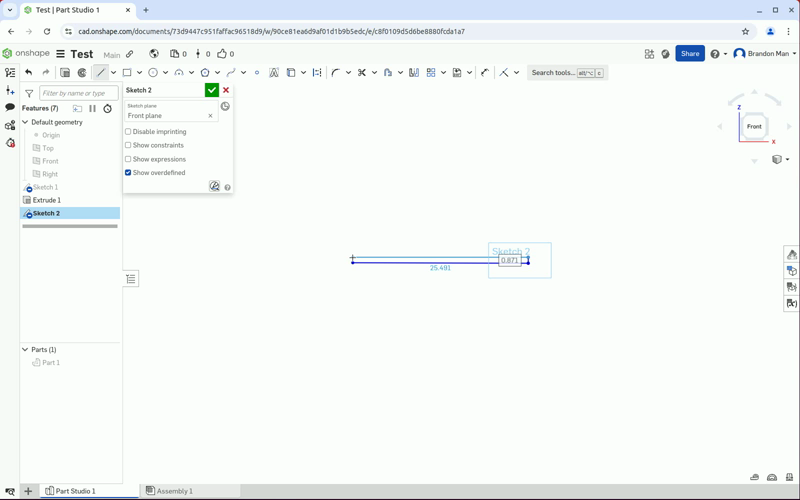
click(352, 257)
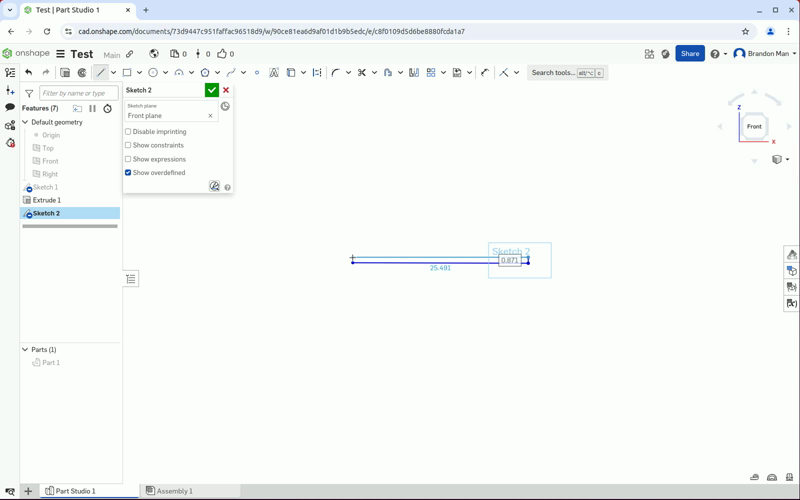
key_up(shift)
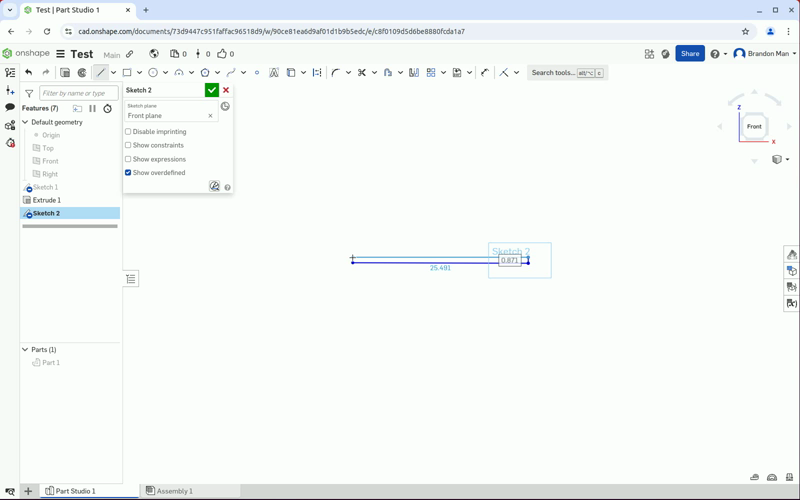
mouse_move(382, 257)
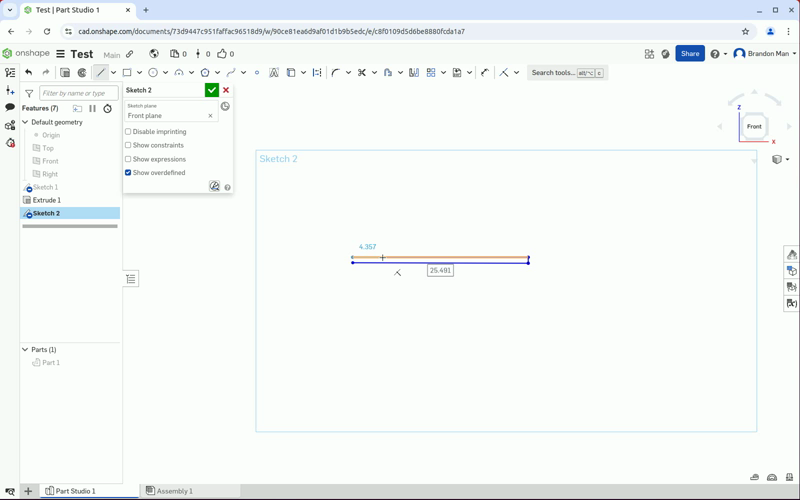
key_down(shift)
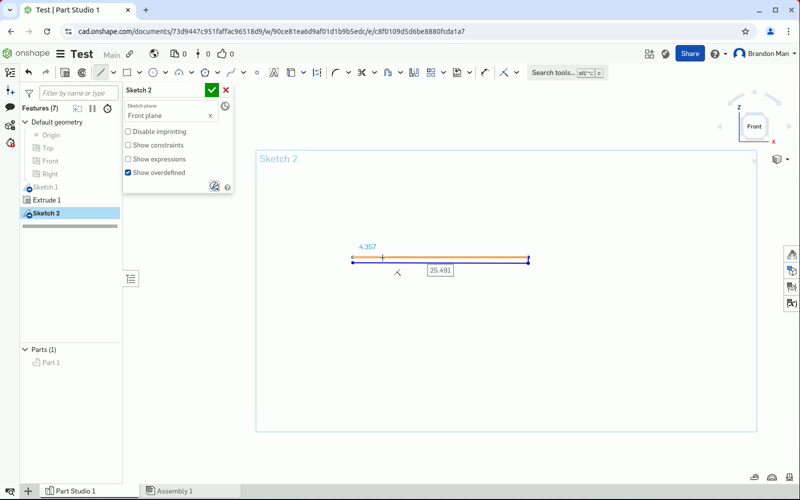
mouse_move(352, 262)
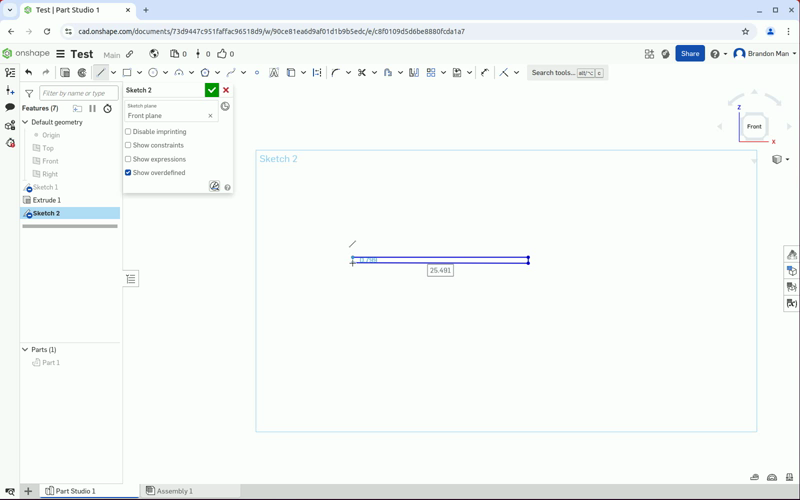
scroll(6)
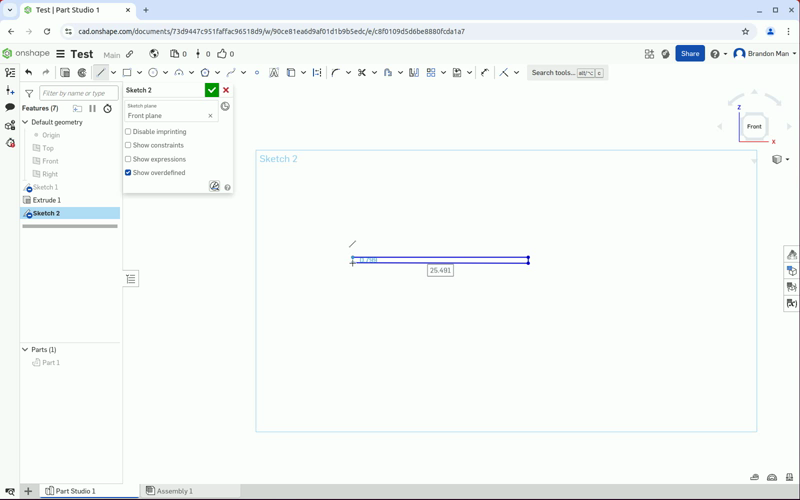
scroll(6)
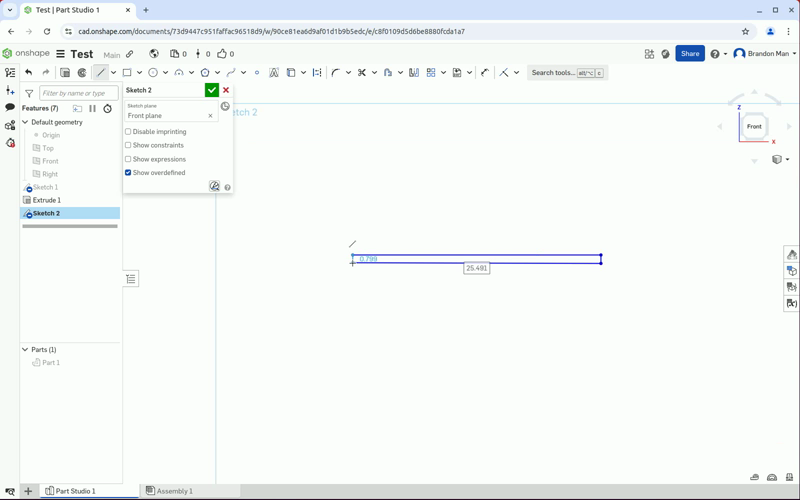
scroll(6)
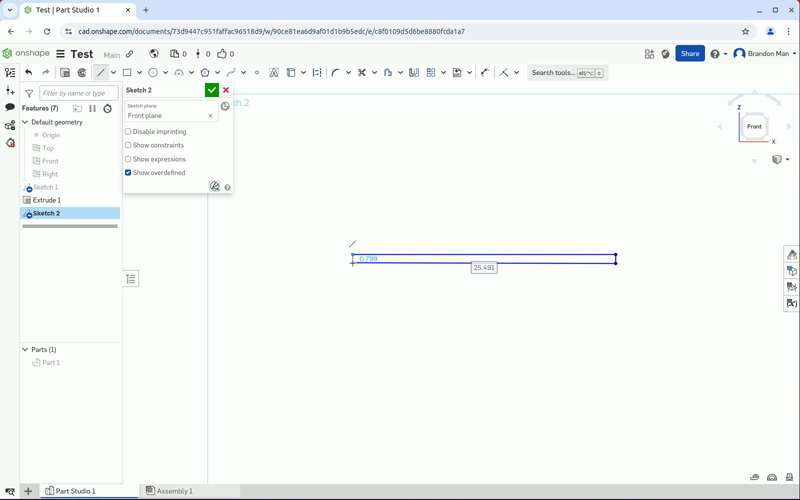
scroll(6)
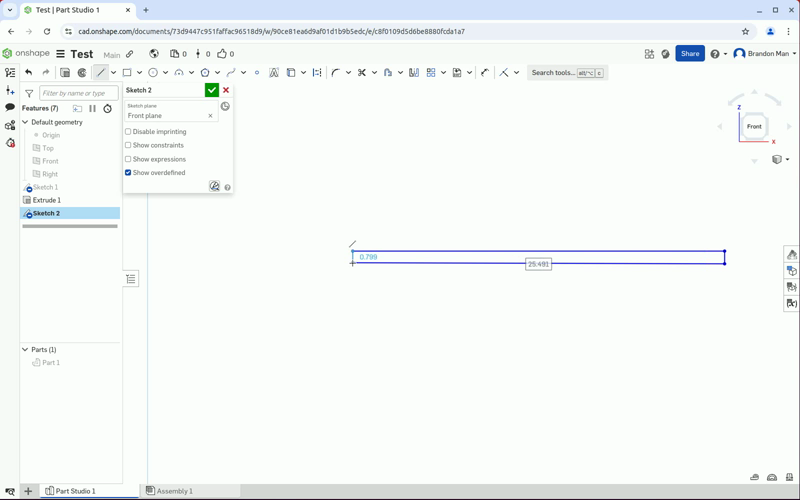
scroll(6)
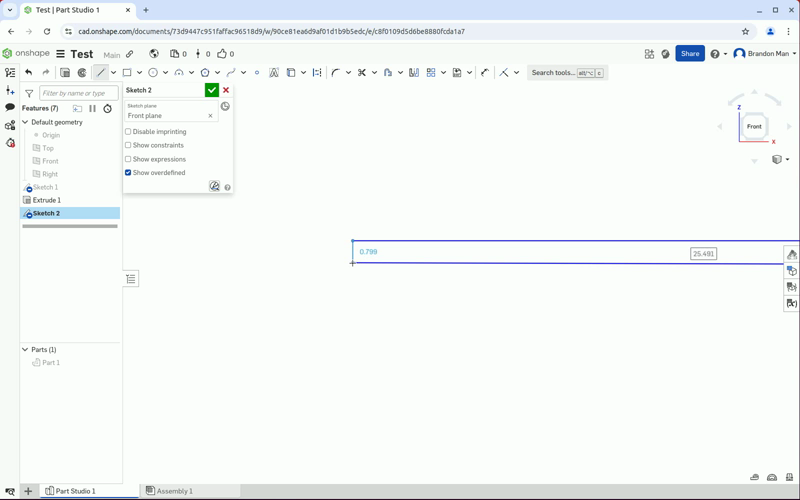
scroll(6)
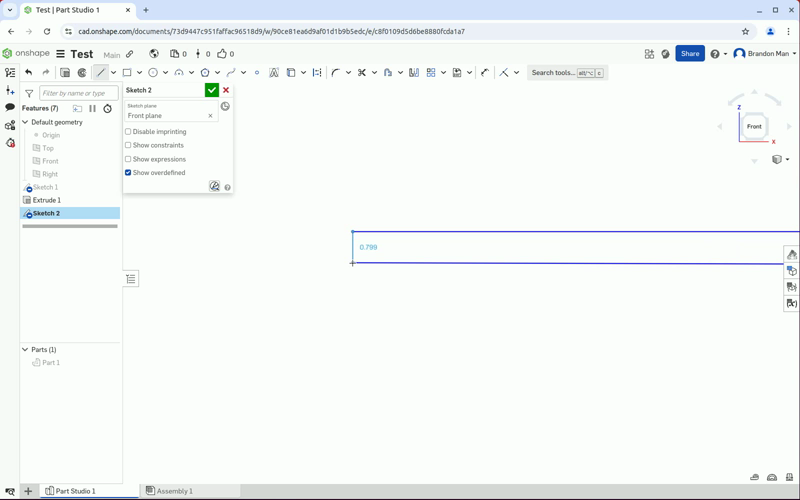
scroll(6)
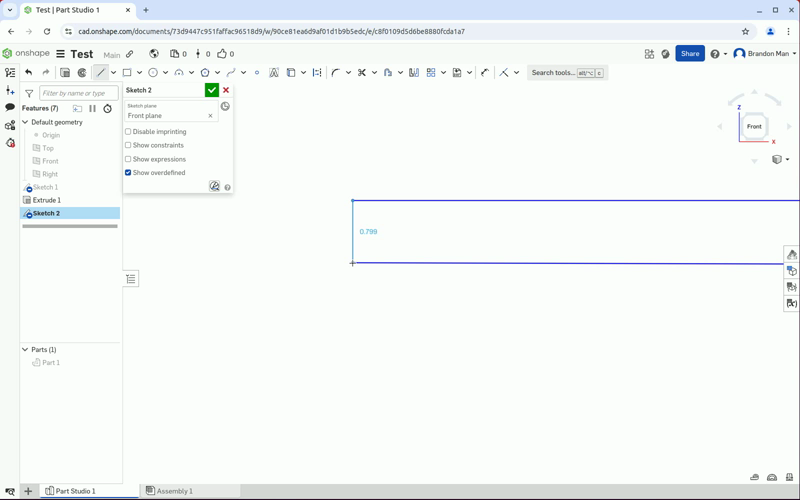
key_up(shift)
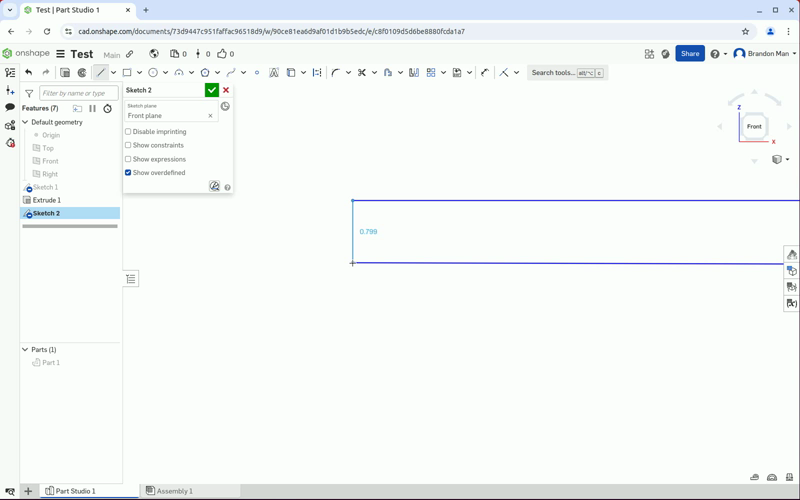
click(352, 262)
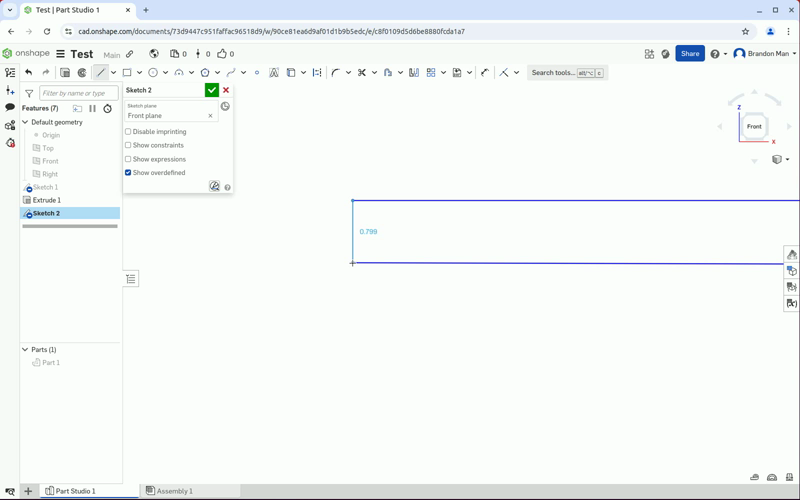
scroll(-6)
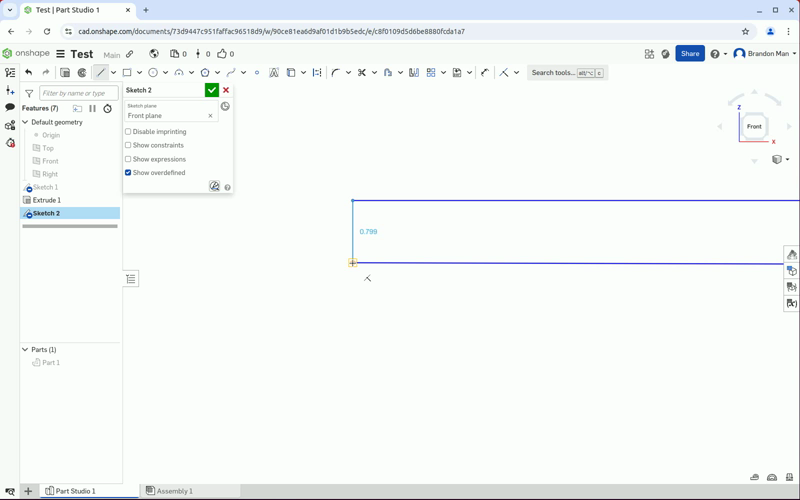
scroll(-6)
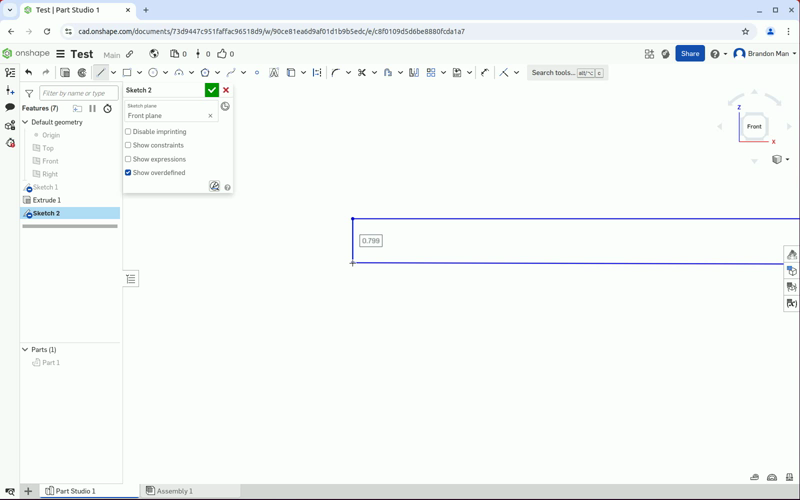
scroll(-6)
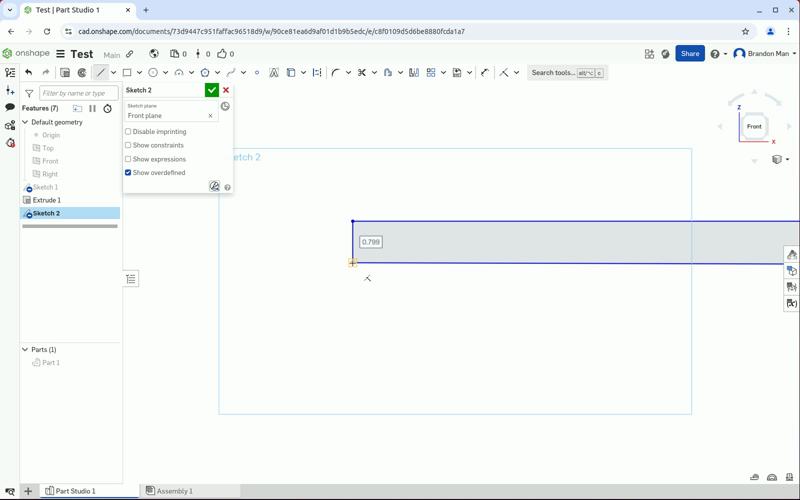
scroll(-6)
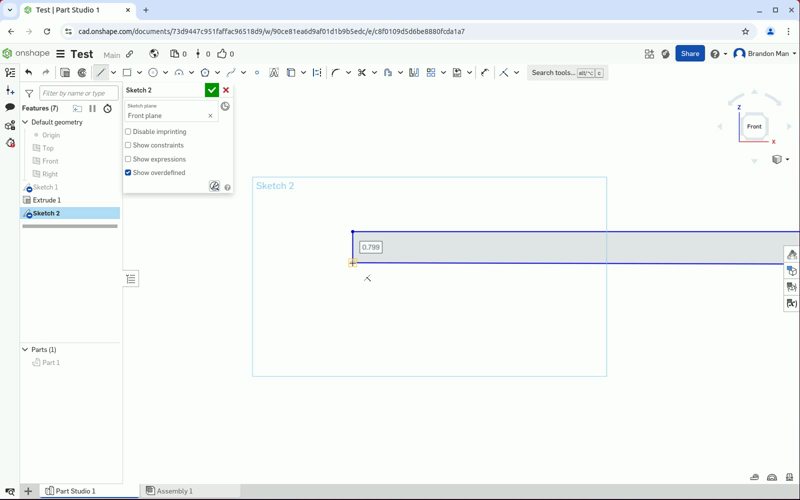
scroll(-6)
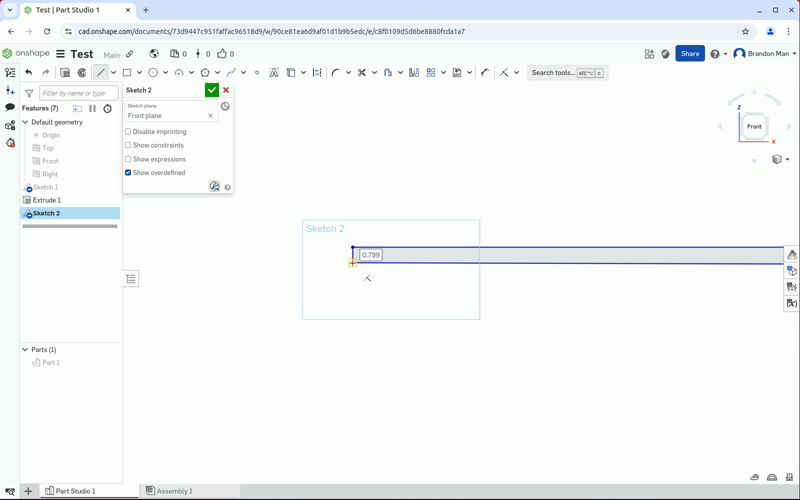
scroll(-6)
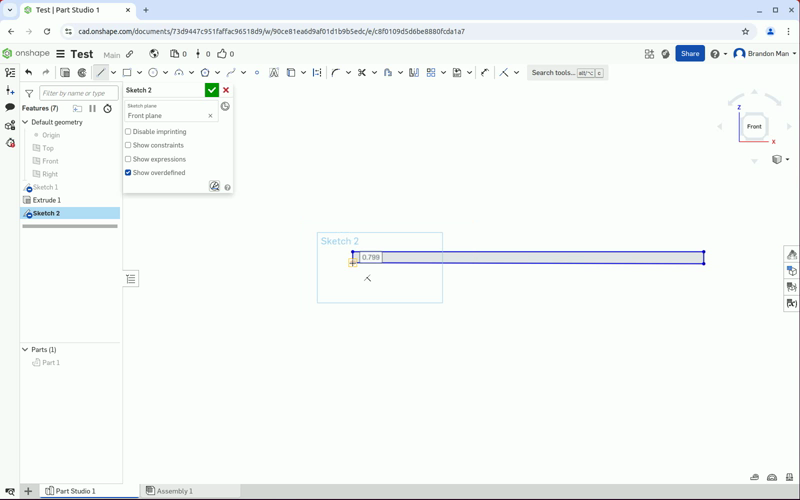
scroll(-6)
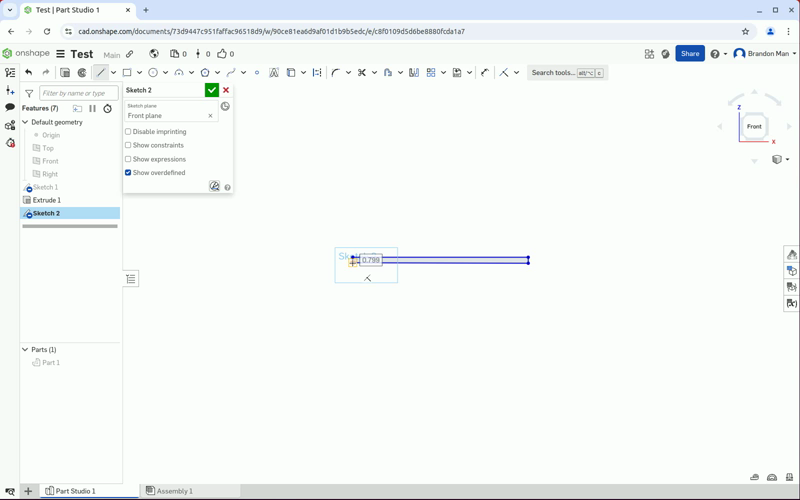
key(esc)
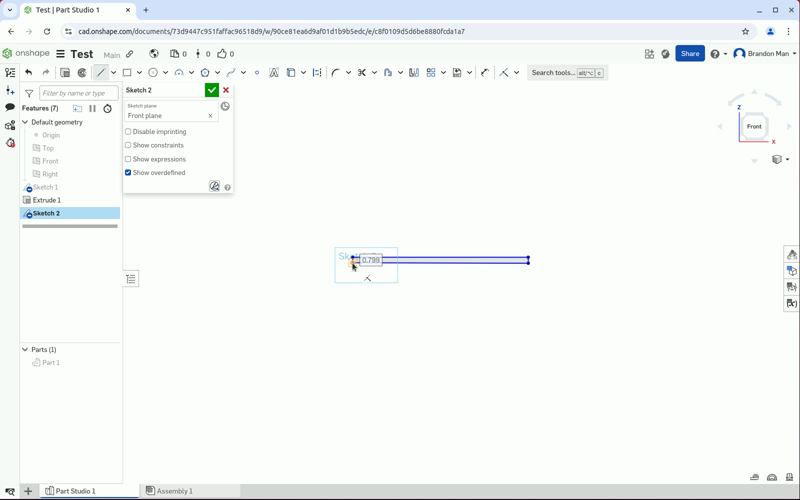
mouse_move(502, 258)
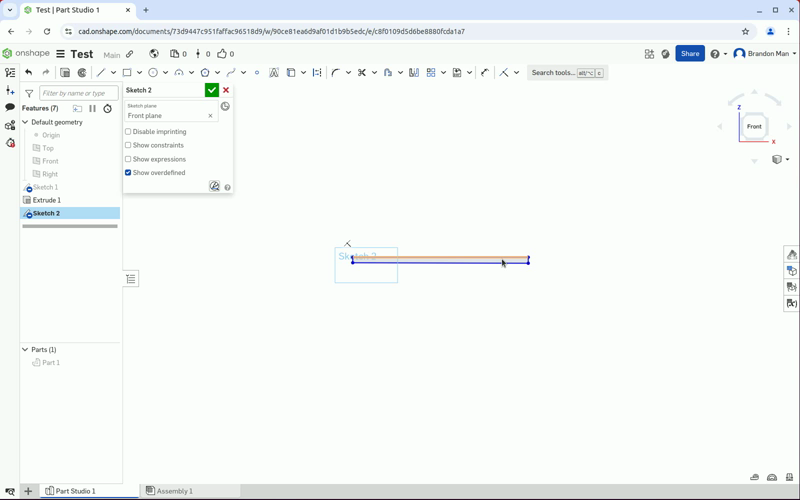
scroll(6)
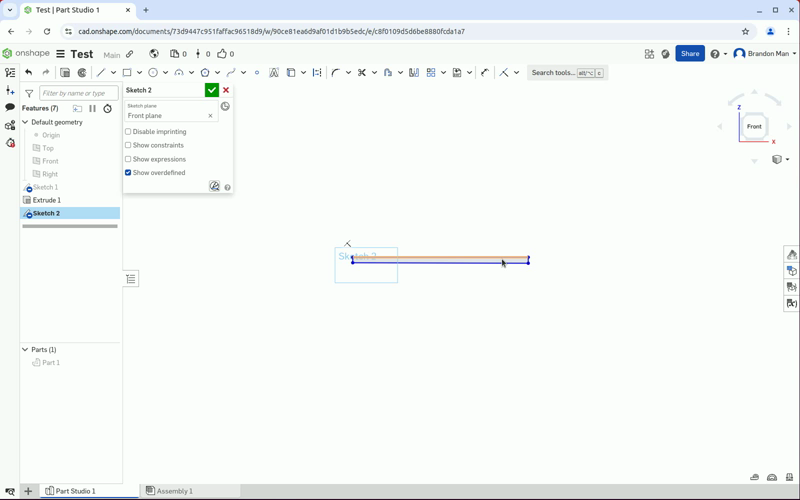
scroll(6)
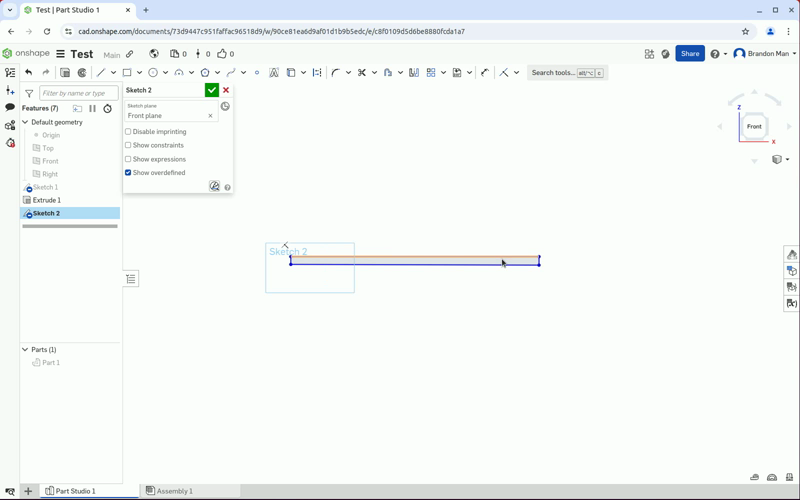
scroll(6)
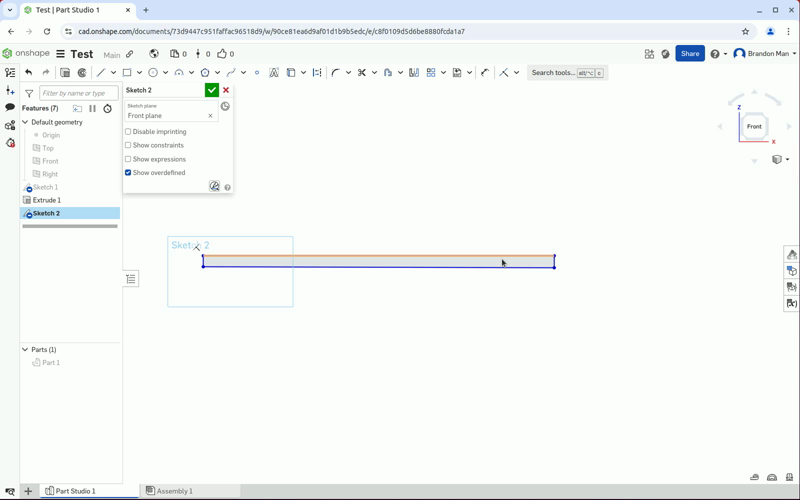
scroll(6)
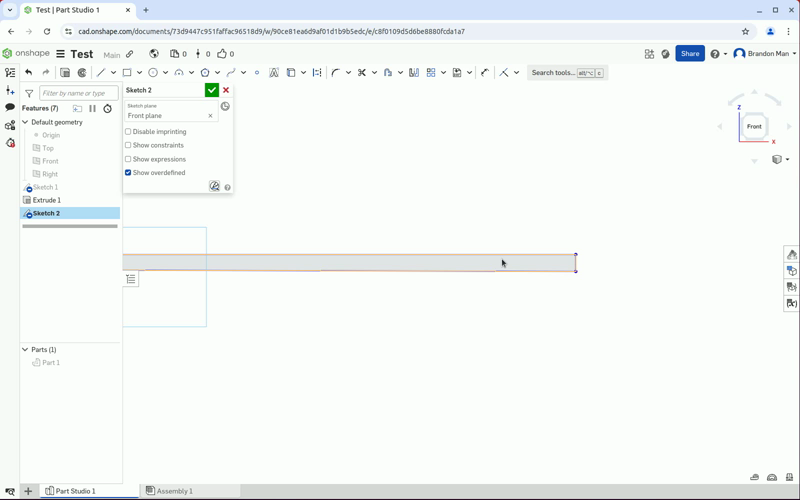
scroll(6)
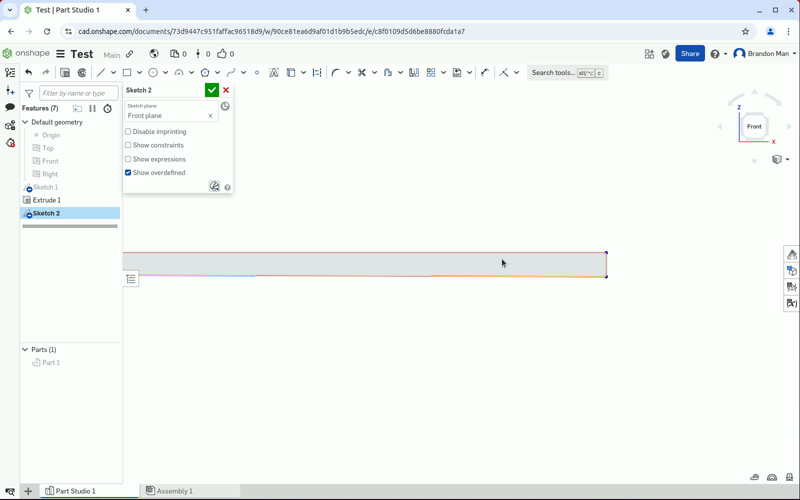
scroll(6)
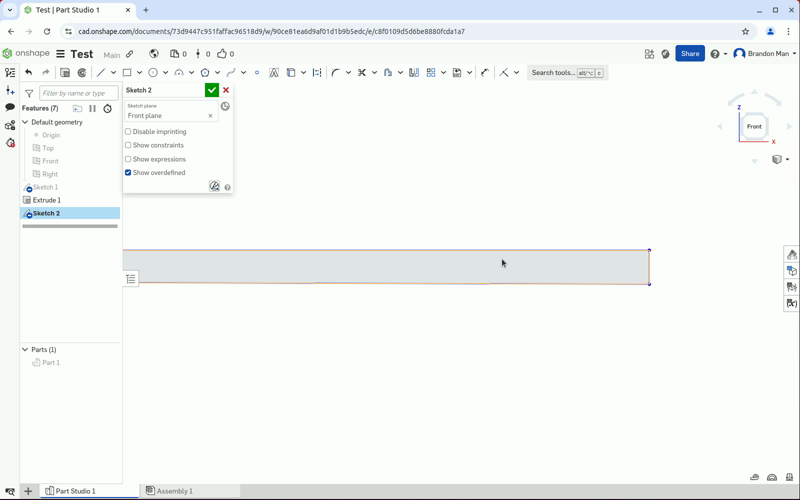
scroll(6)
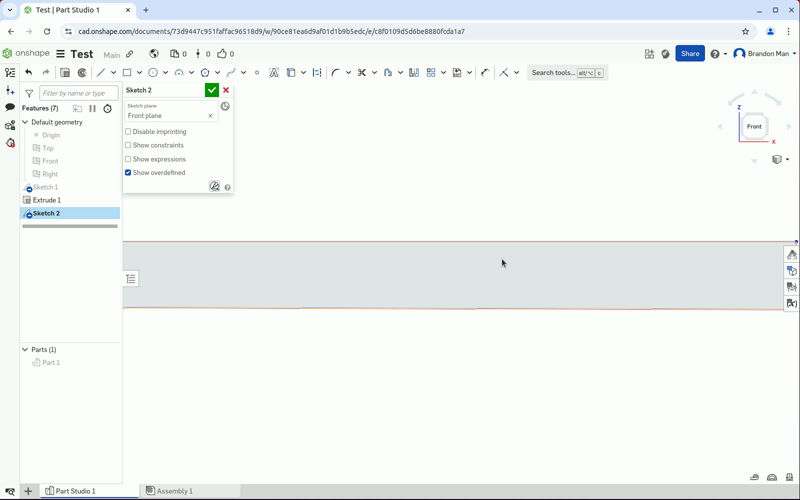
click(502, 258)
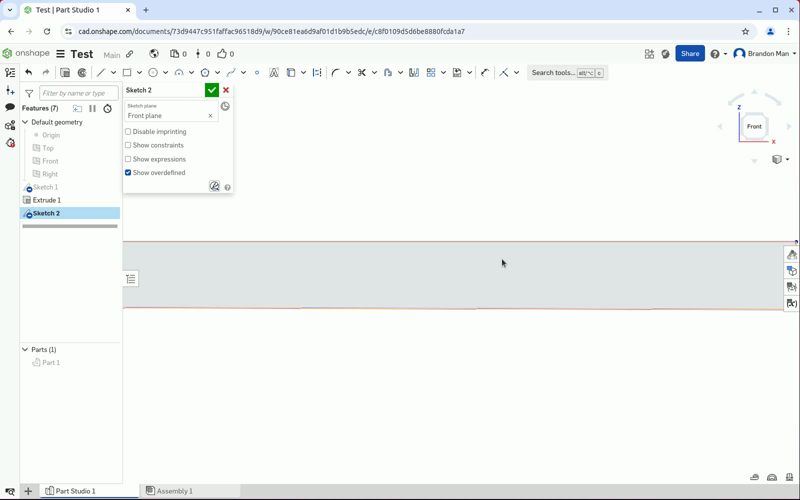
scroll(-6)
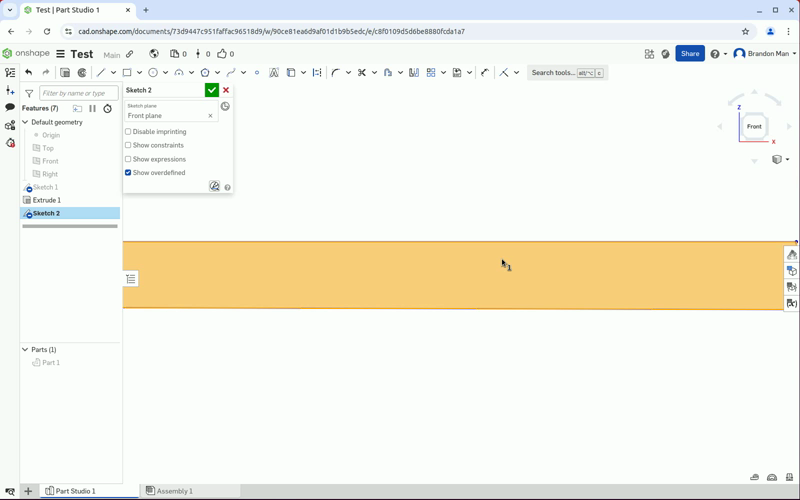
scroll(-6)
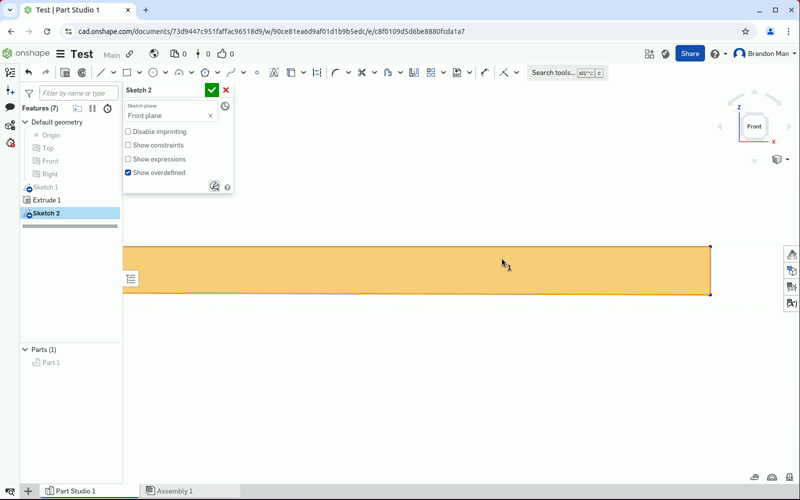
scroll(-6)
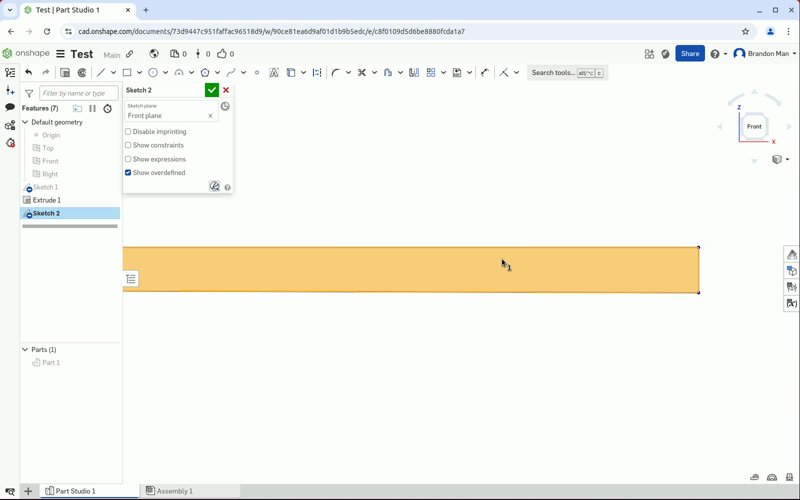
scroll(-6)
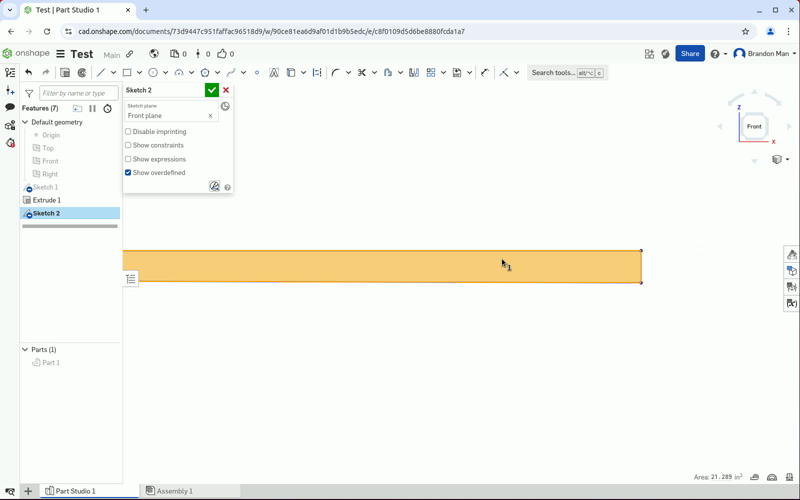
scroll(-6)
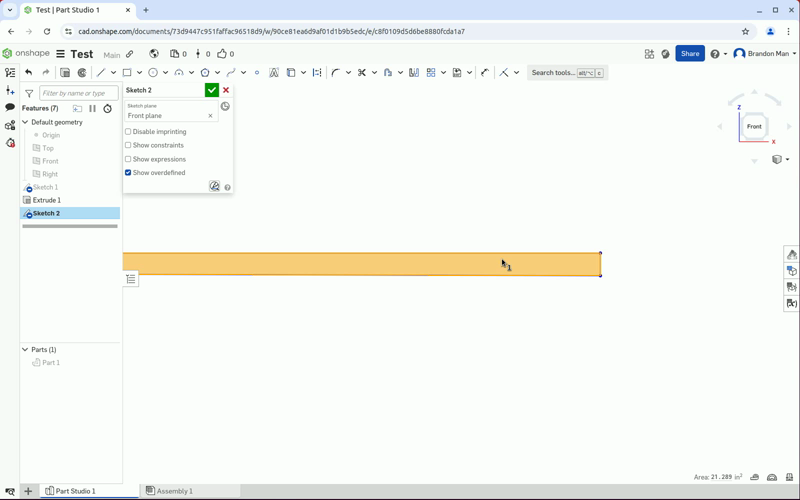
scroll(-6)
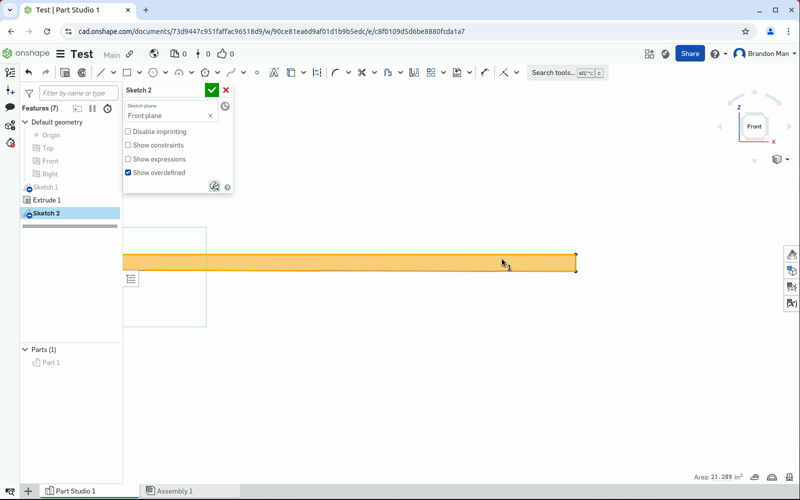
scroll(-6)
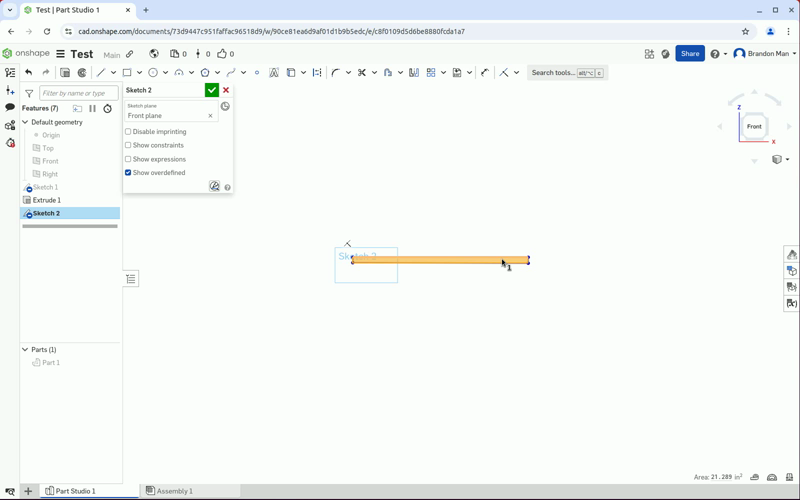
mouse_move(73, 352)
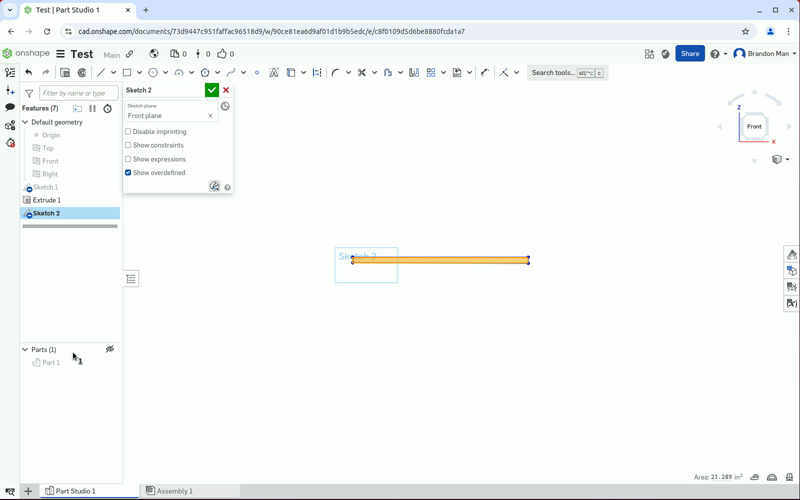
key(shift+y)
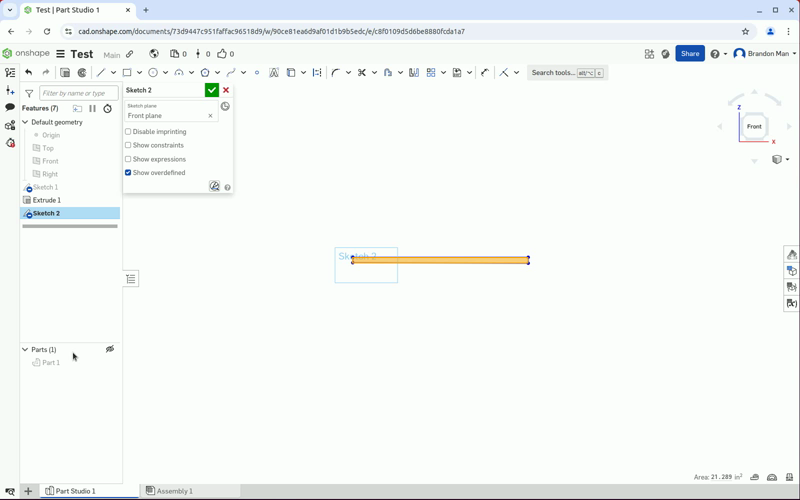
key(shift+e)
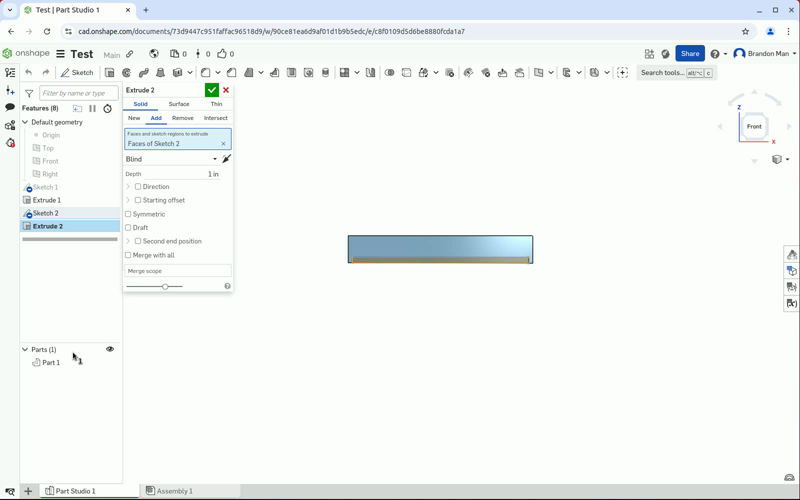
mouse_move(143, 106)
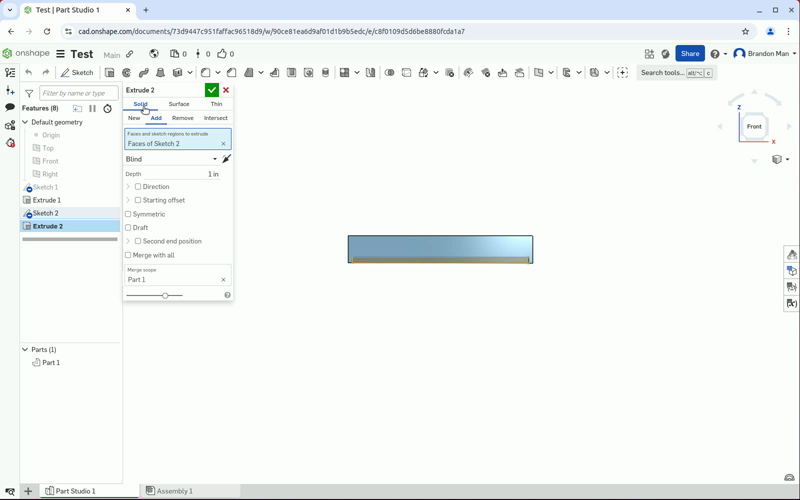
click(143, 106)
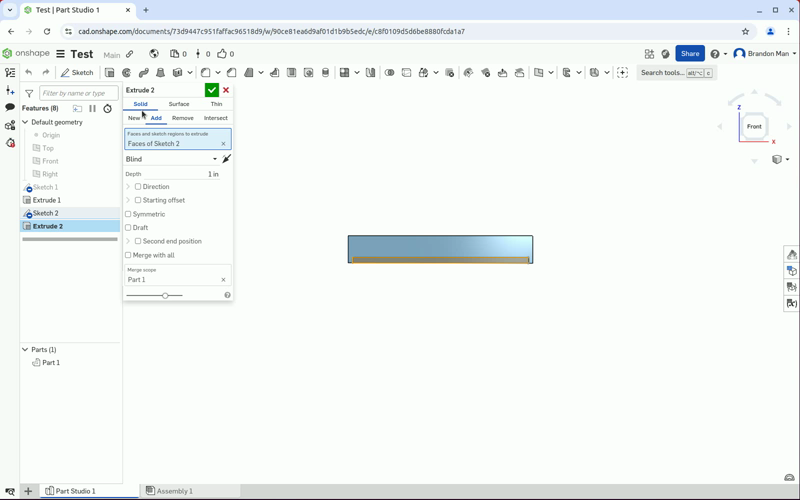
mouse_move(137, 120)
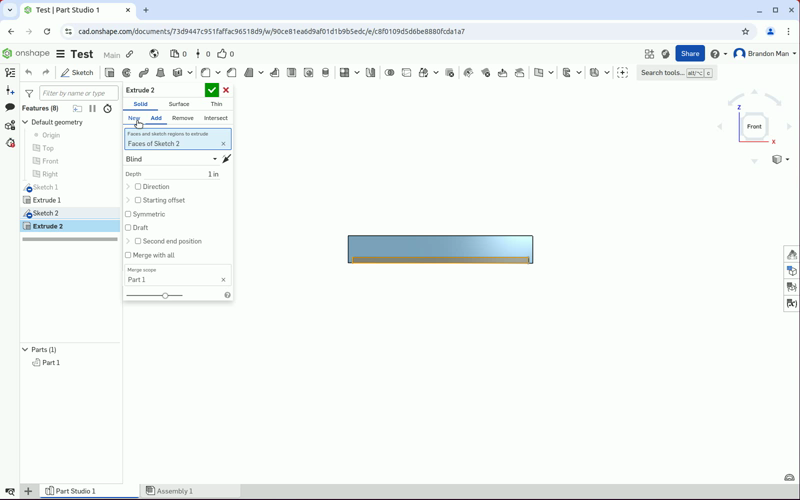
click(137, 120)
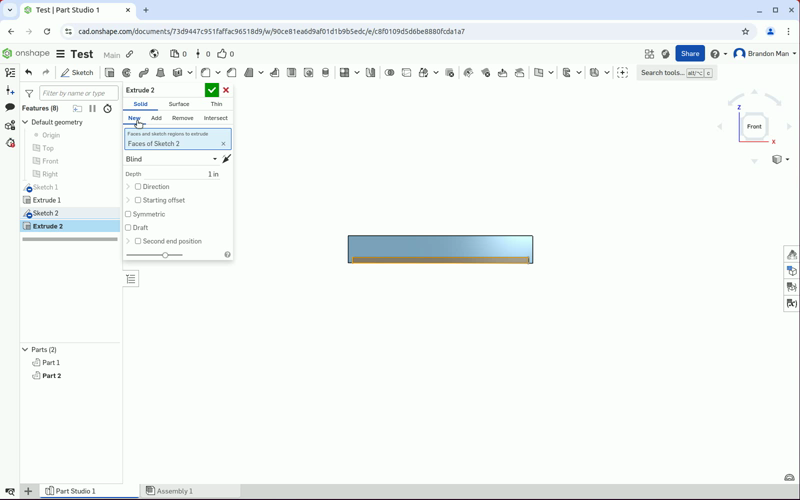
key(tab, 4)
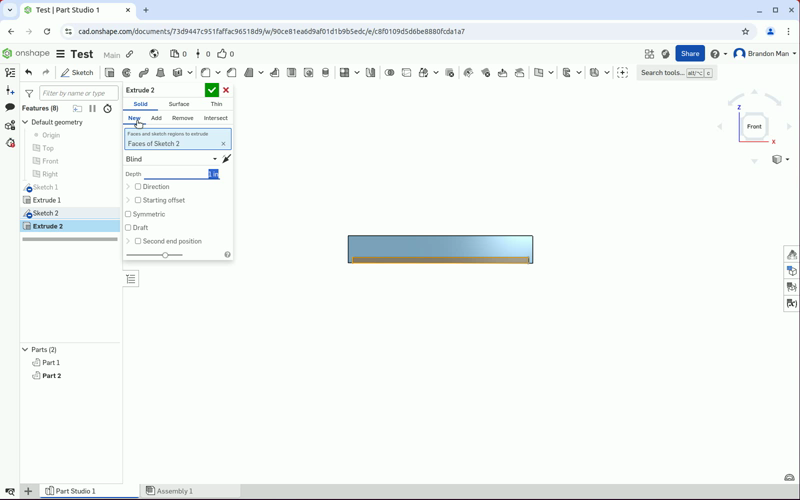
text(1.926)
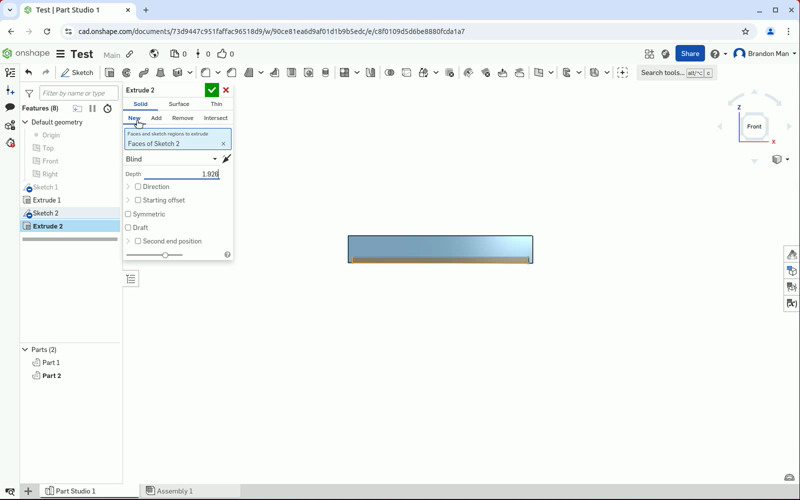
key(enter)
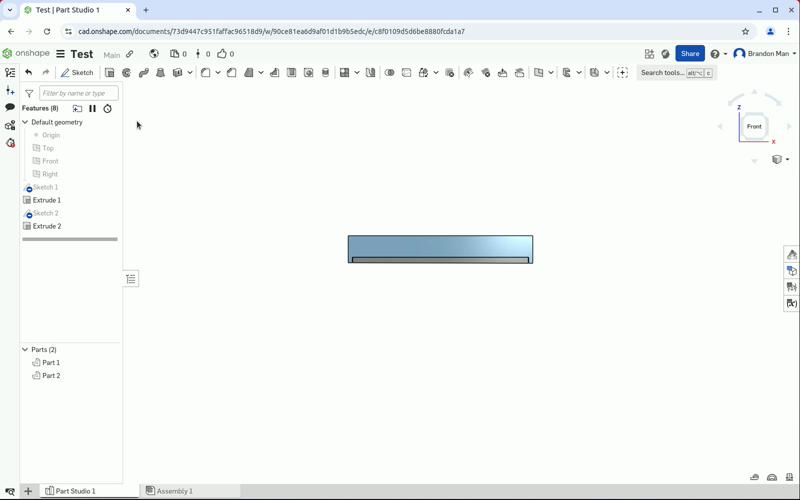
key(shift+h)
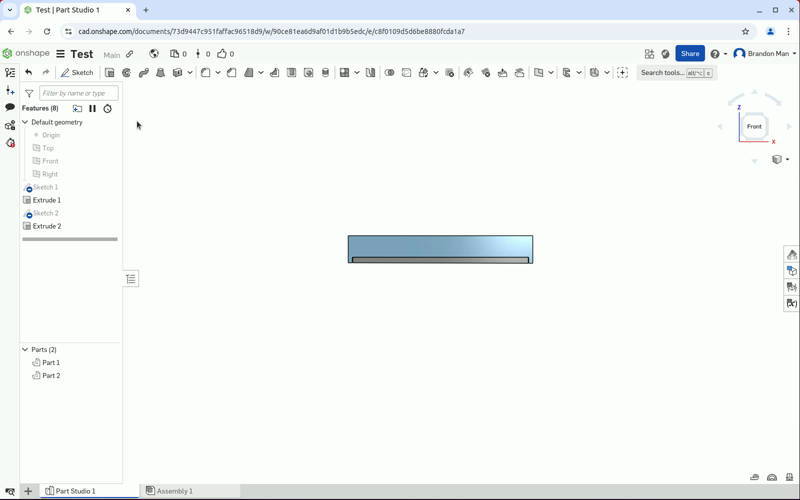
key(shift+h)
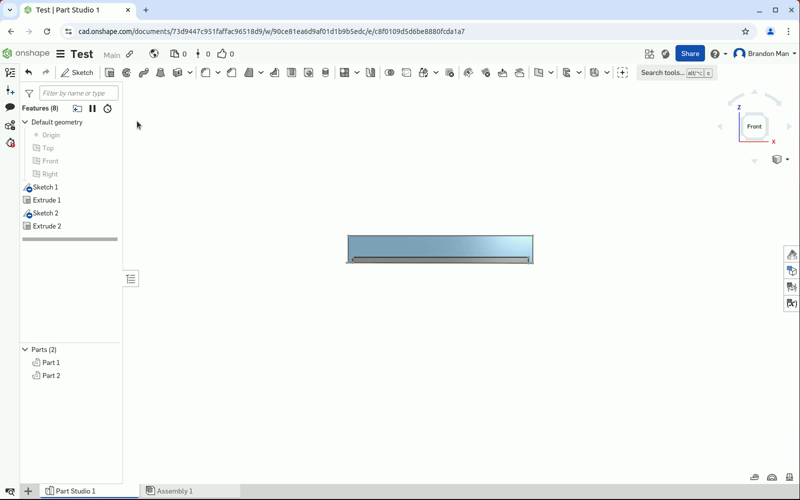
key(shift+7)
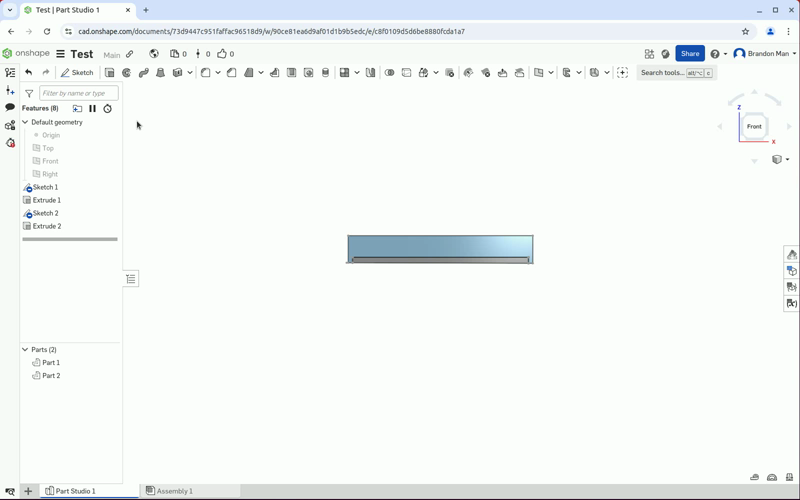
key(left, 2)
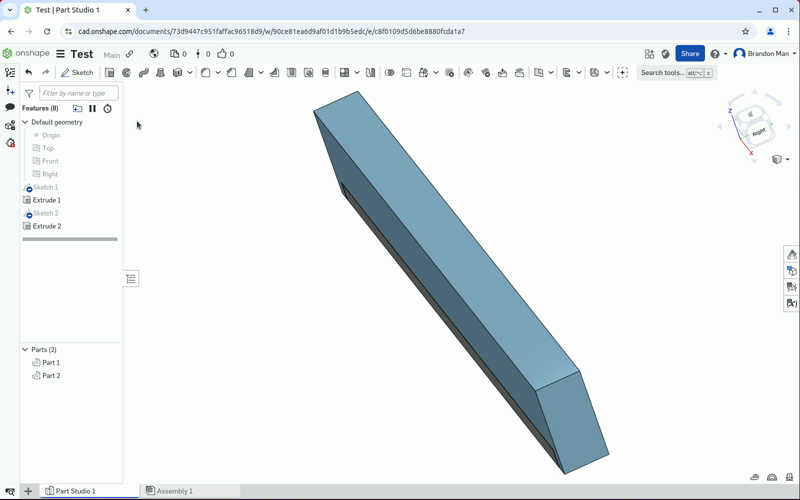
key(down, 2)
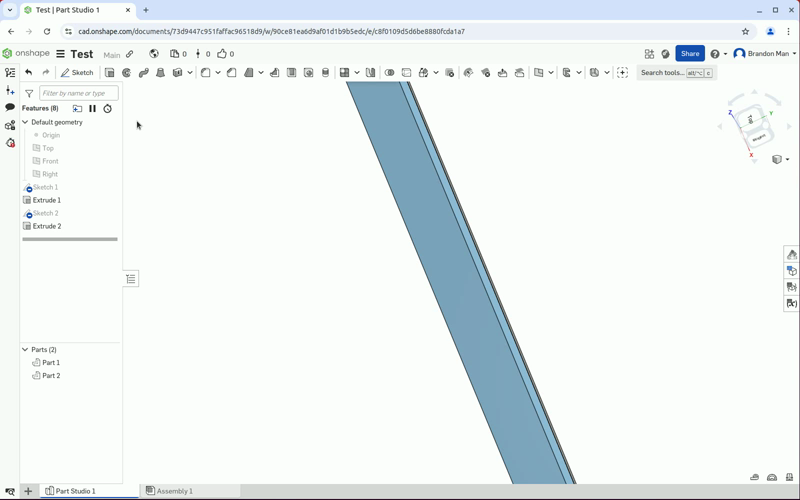
key(up, 2)
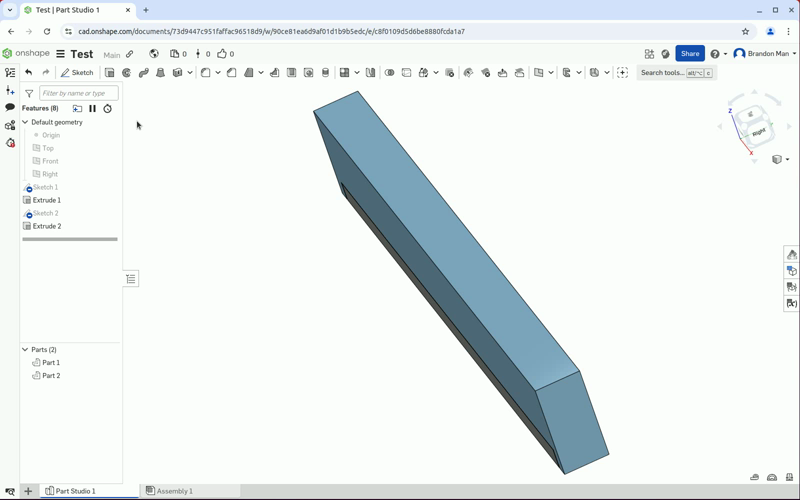
key(right, 2)
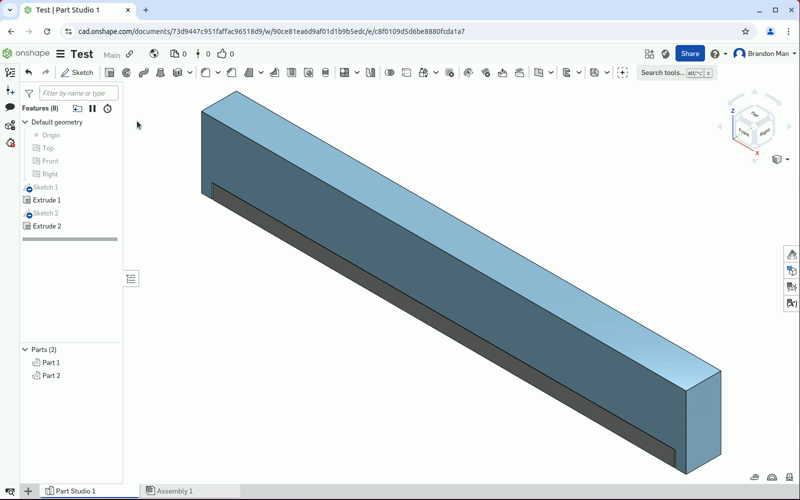
mouse_move(73, 189)
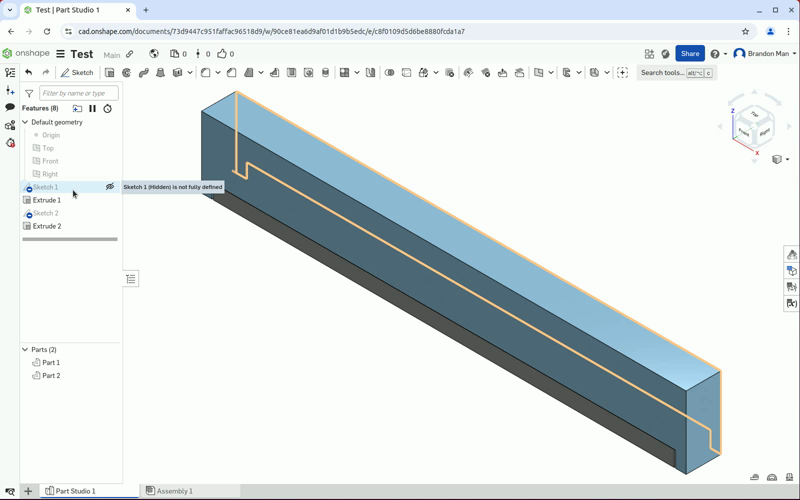
click(73, 189)